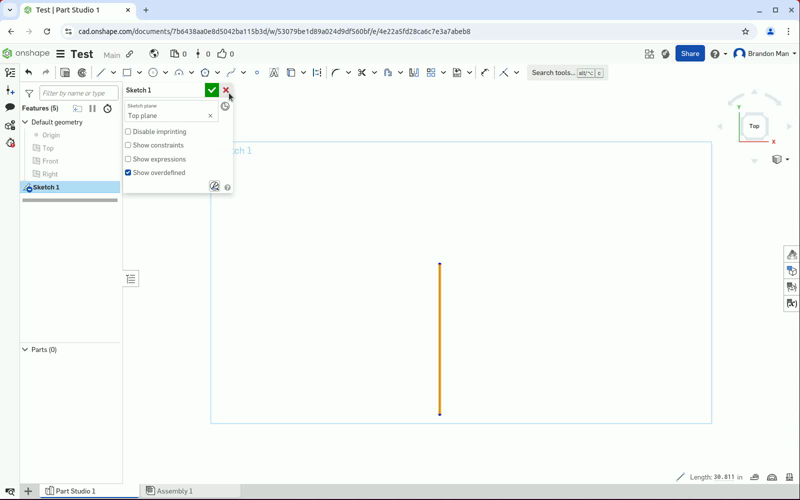
key(shift+h)
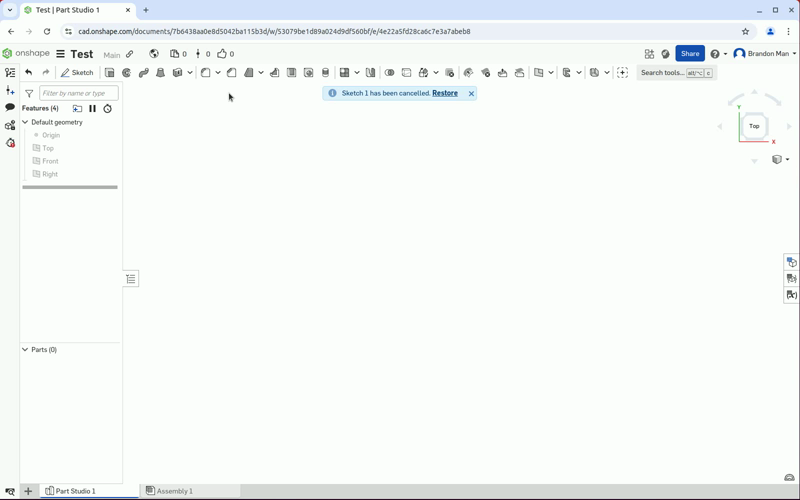
mouse_move(73, 352)
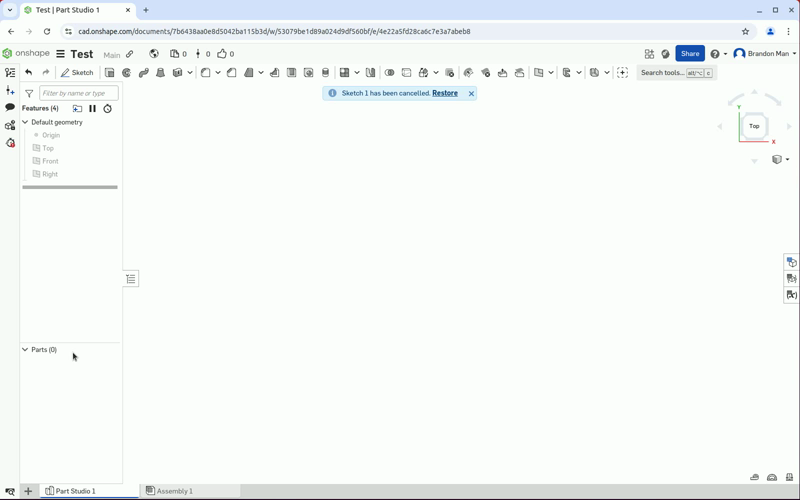
key(y)
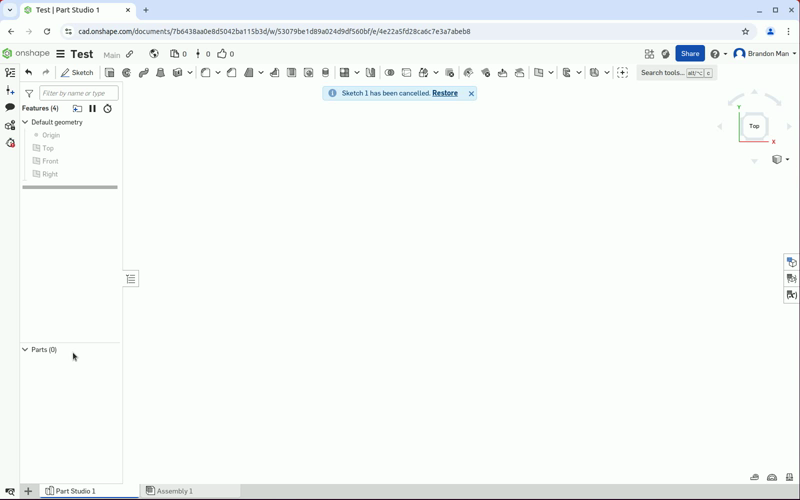
key(shift+p)
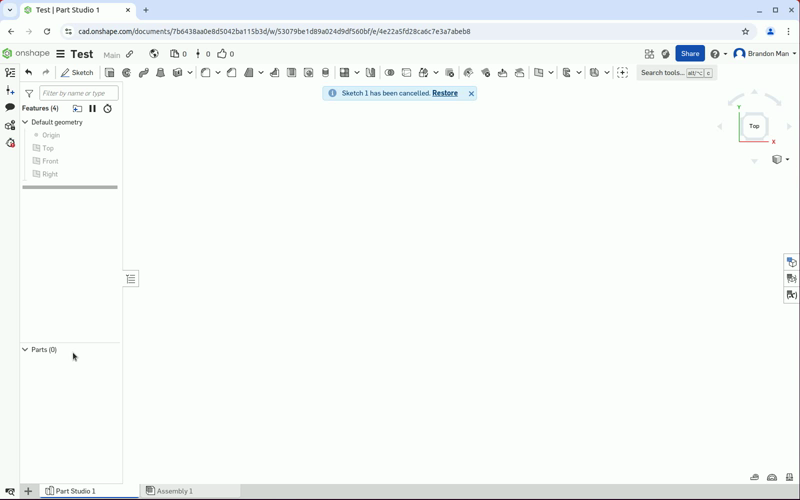
key(space)
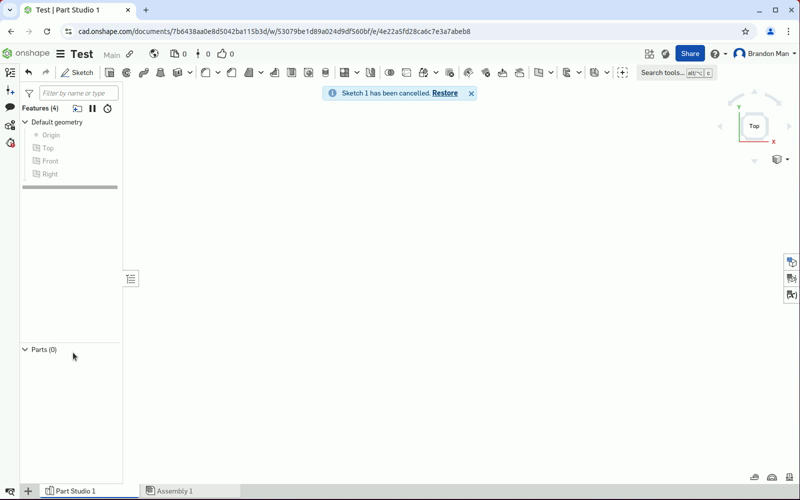
key_down(shift)
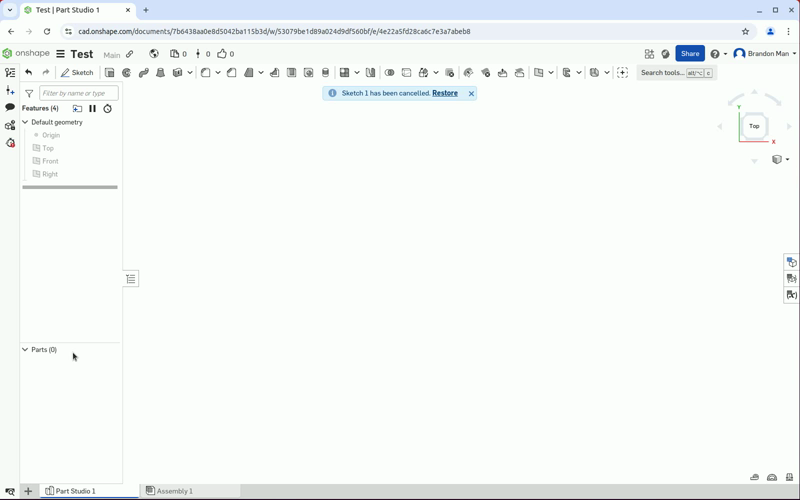
key(up)
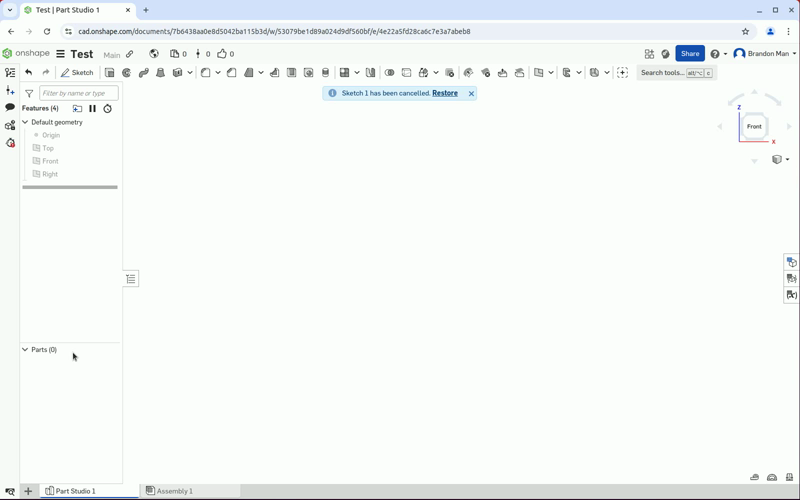
key_up(shift)
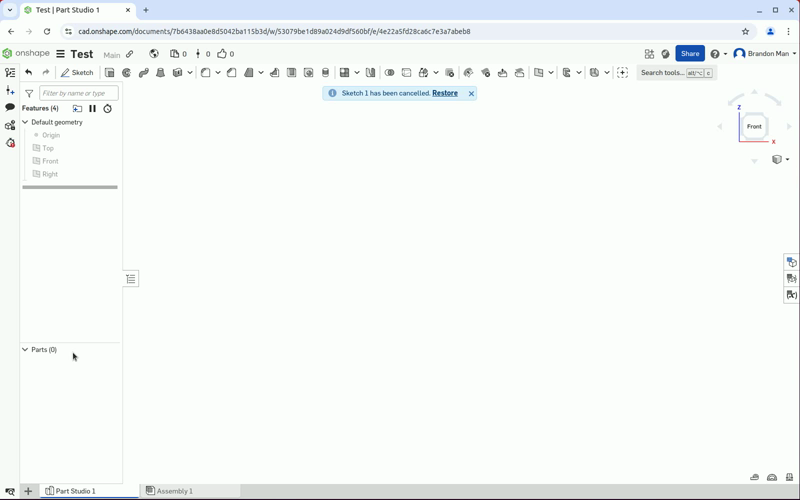
mouse_move(73, 352)
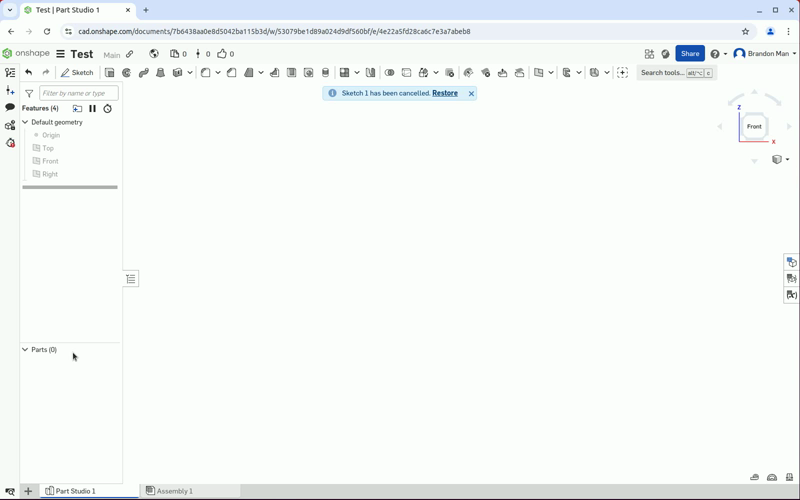
key(shift+y)
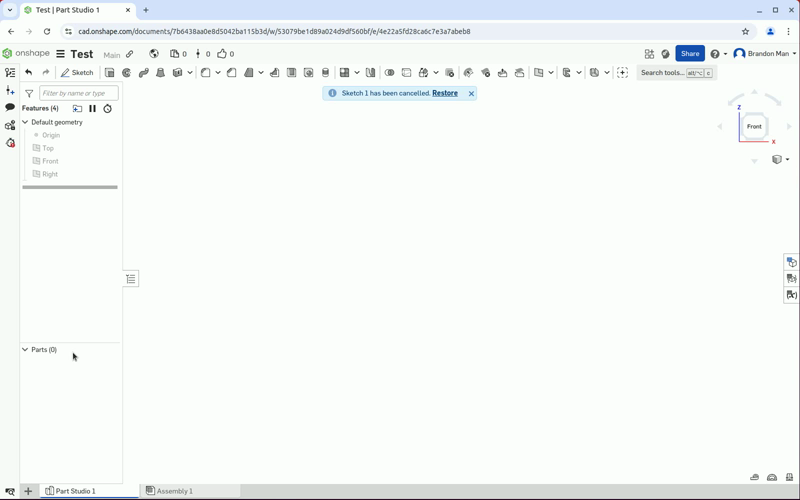
key(shift+s)
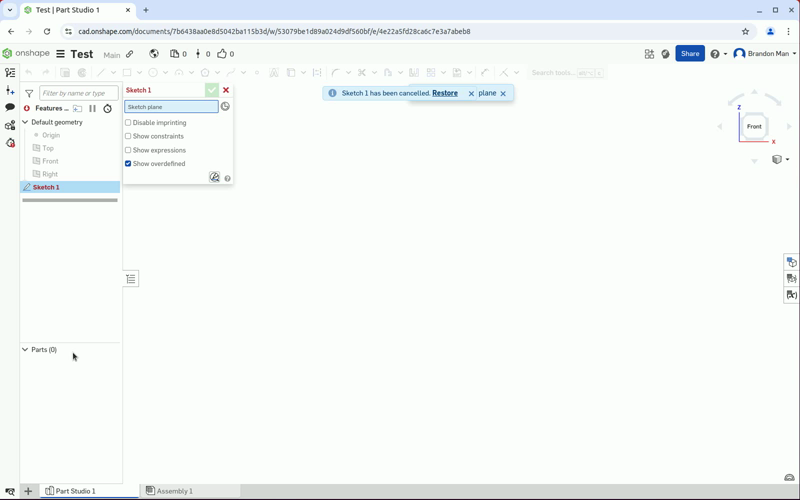
mouse_move(73, 163)
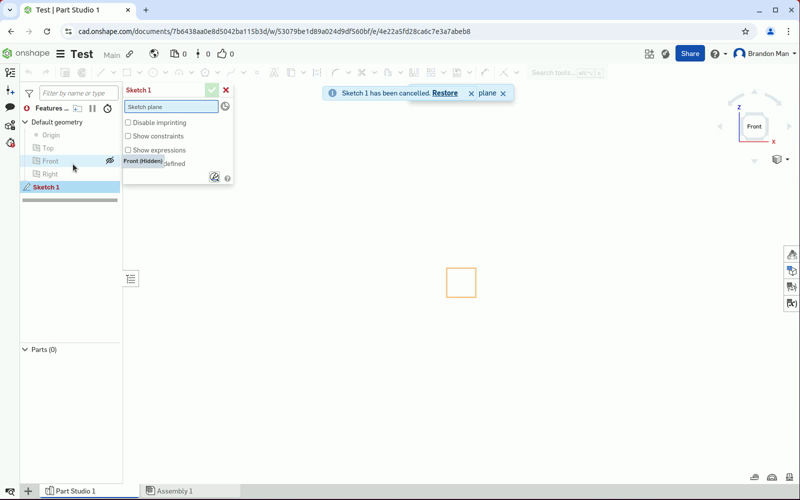
click(73, 163)
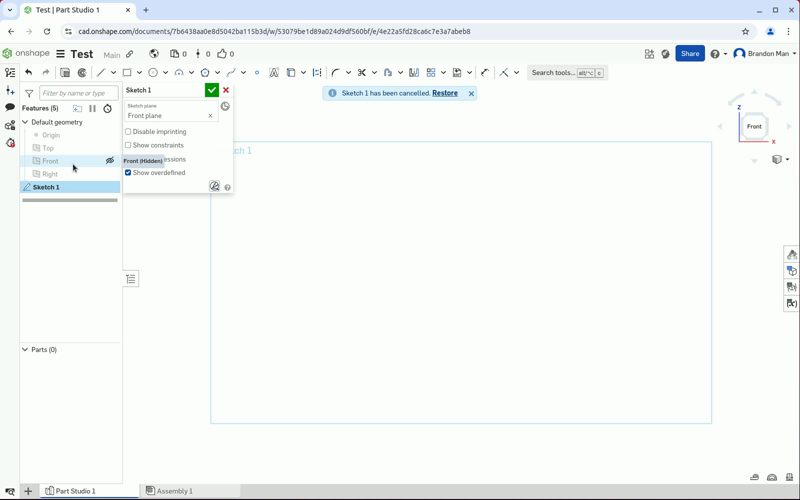
mouse_move(73, 352)
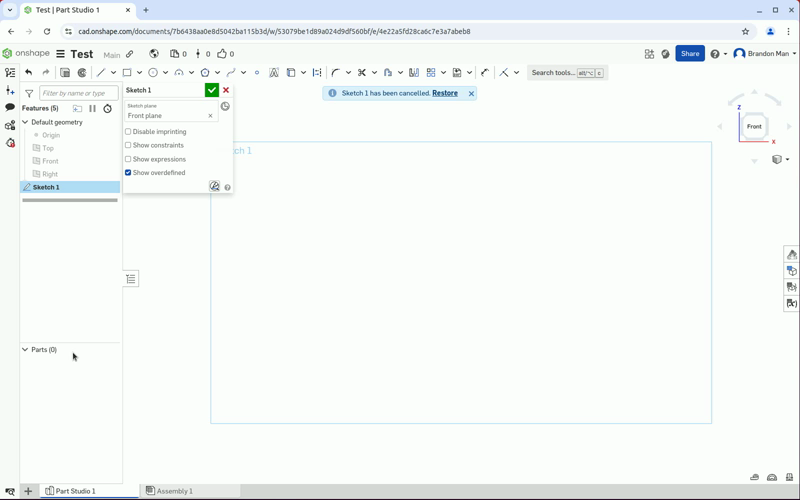
key(y)
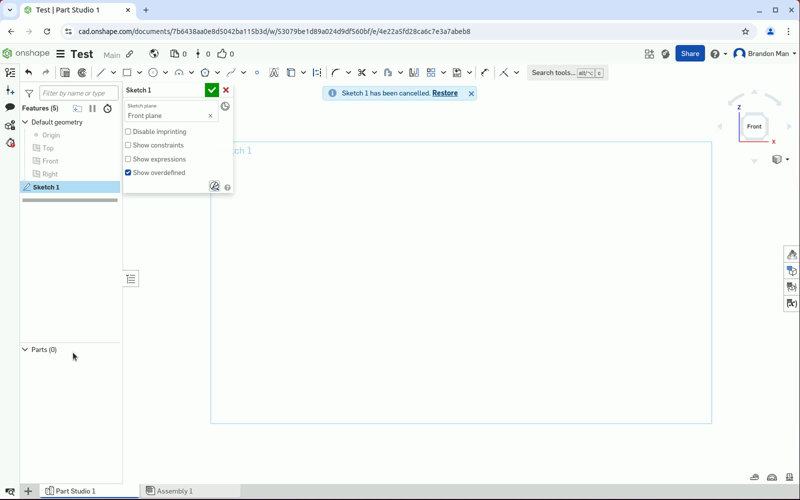
key(c)
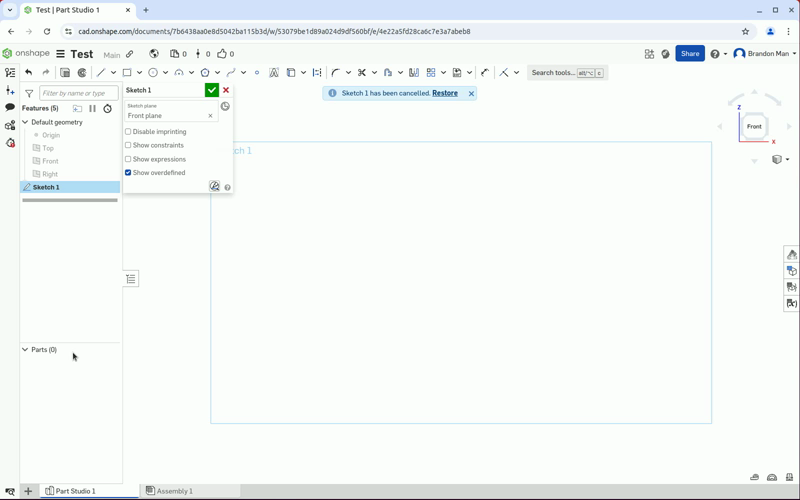
key_down(shift)
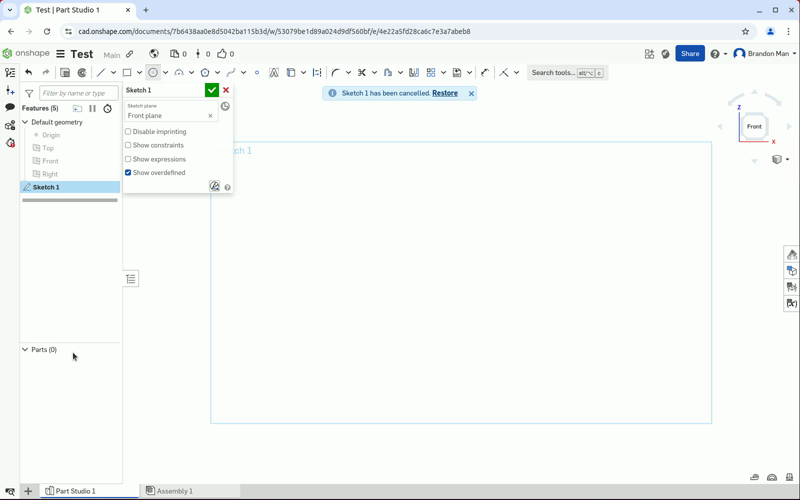
mouse_move(455, 282)
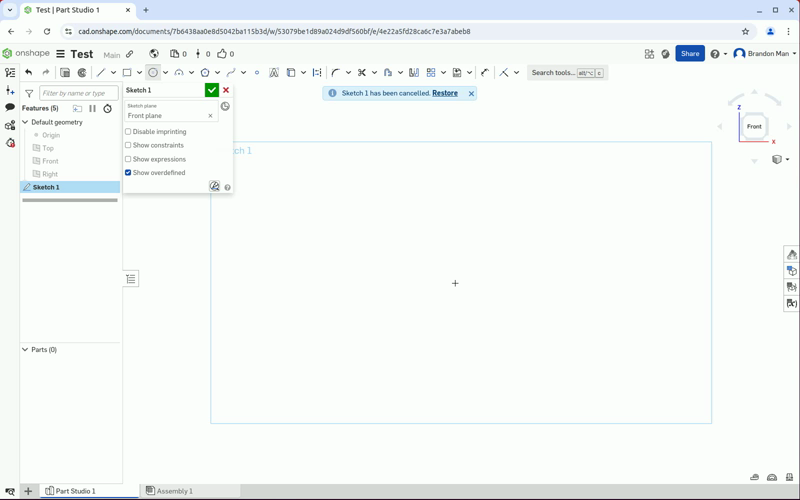
click(455, 282)
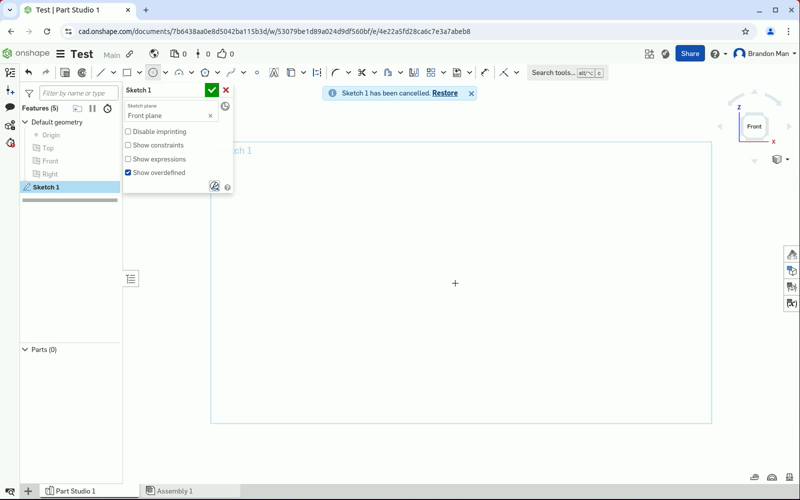
key_up(shift)
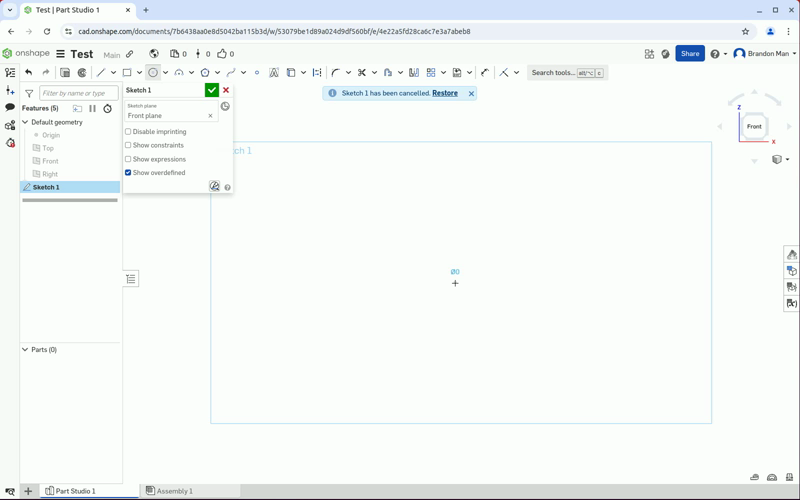
mouse_move(459, 282)
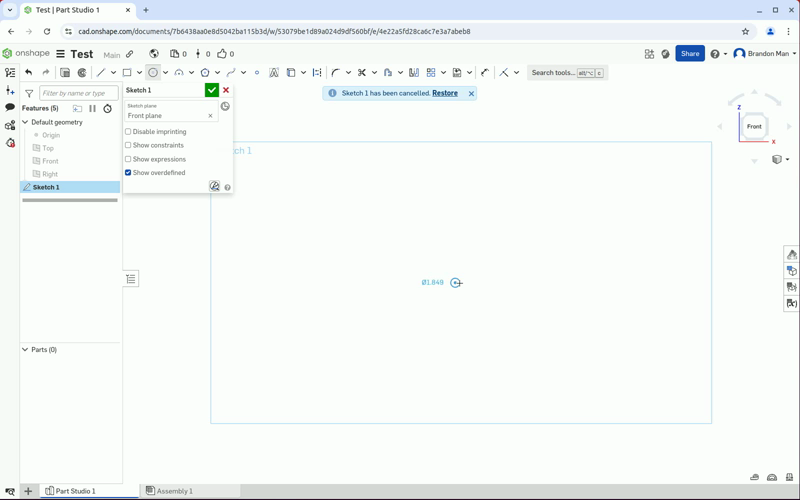
click(459, 282)
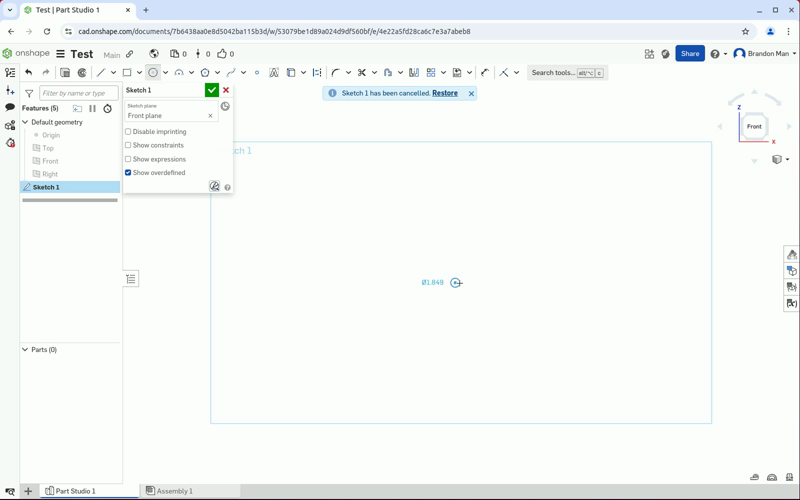
key(esc)
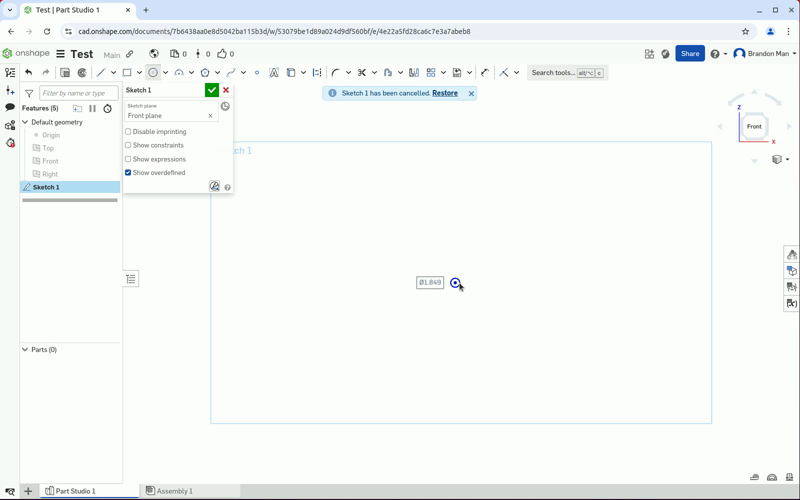
key(c)
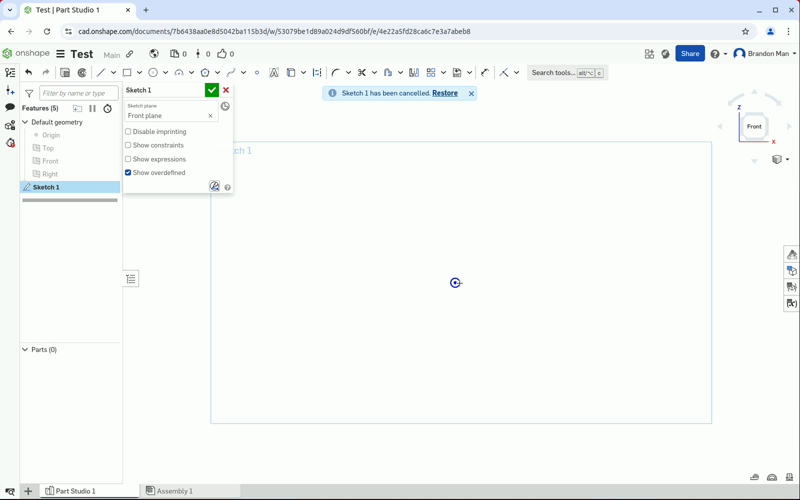
key_down(shift)
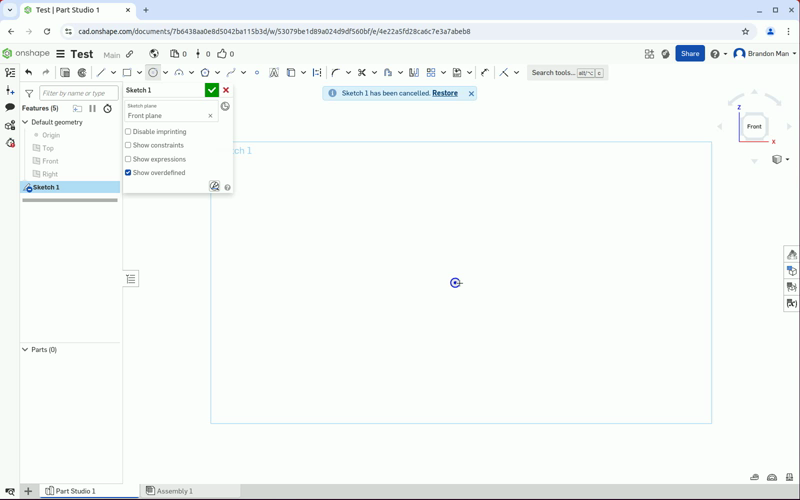
mouse_move(455, 282)
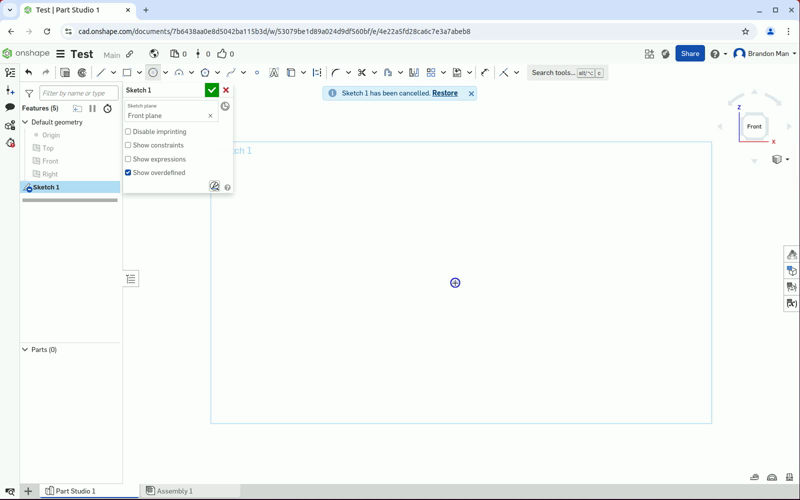
click(455, 282)
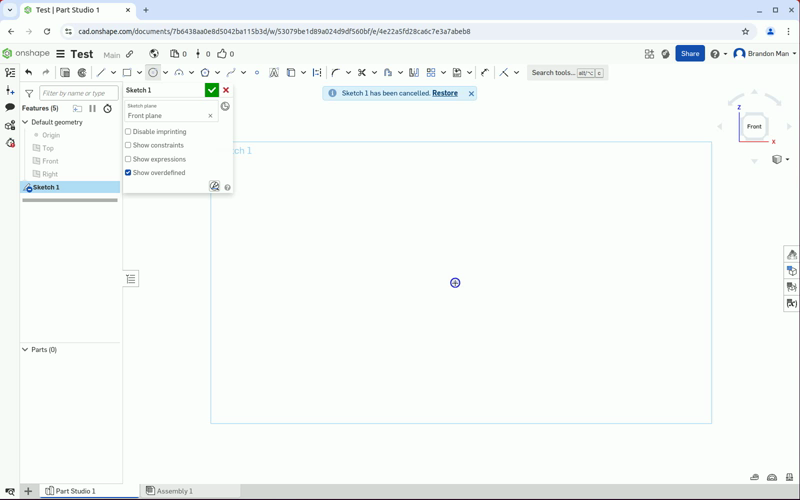
key_up(shift)
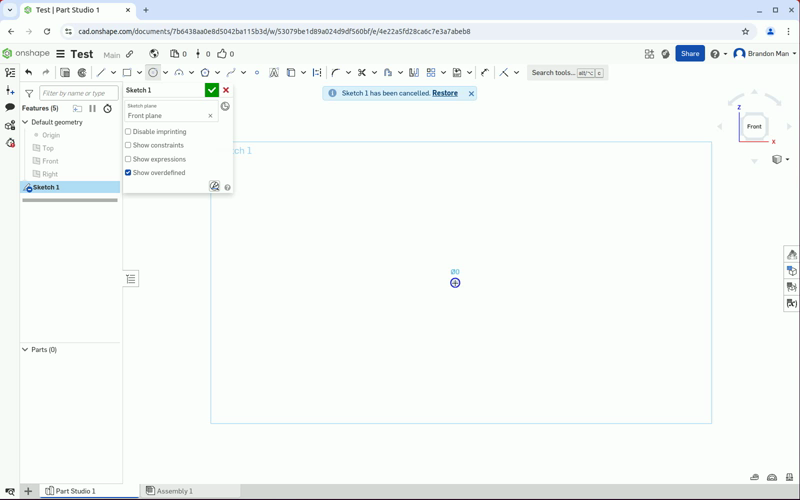
mouse_move(459, 282)
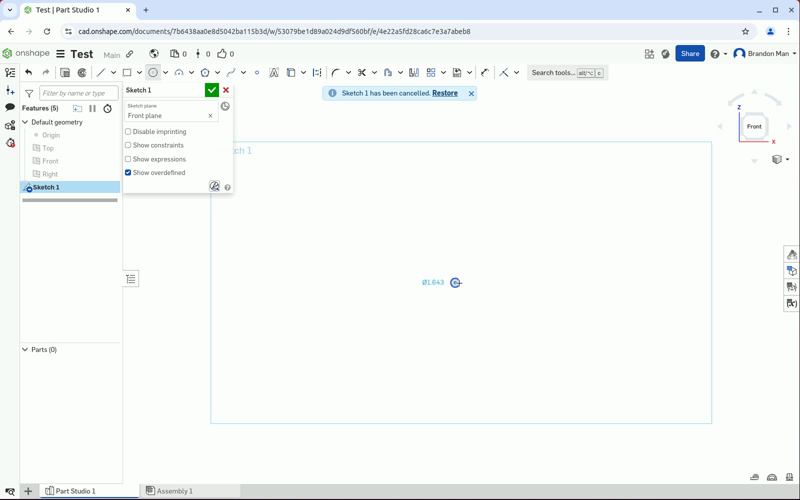
scroll(6)
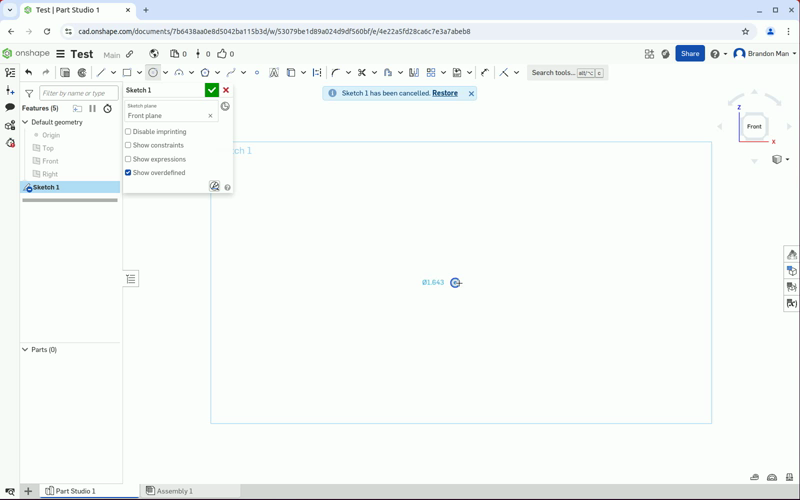
scroll(6)
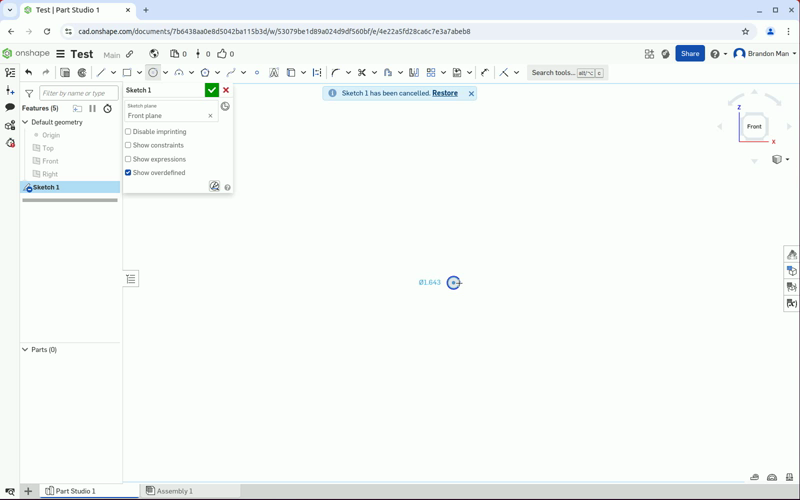
scroll(6)
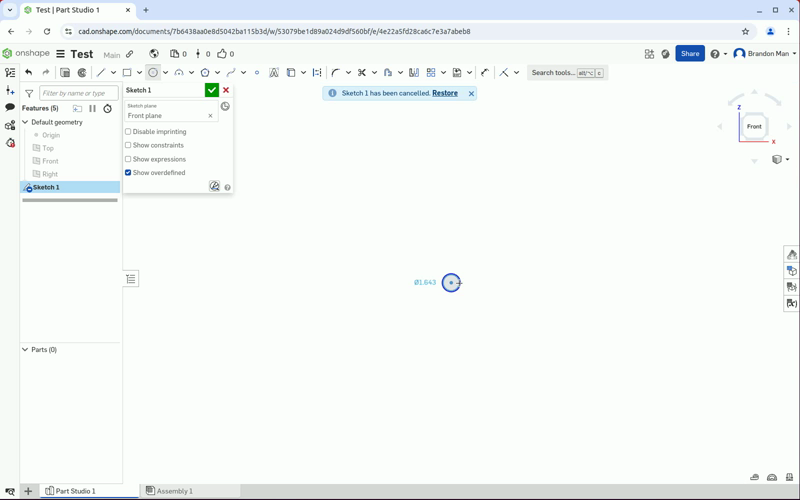
scroll(6)
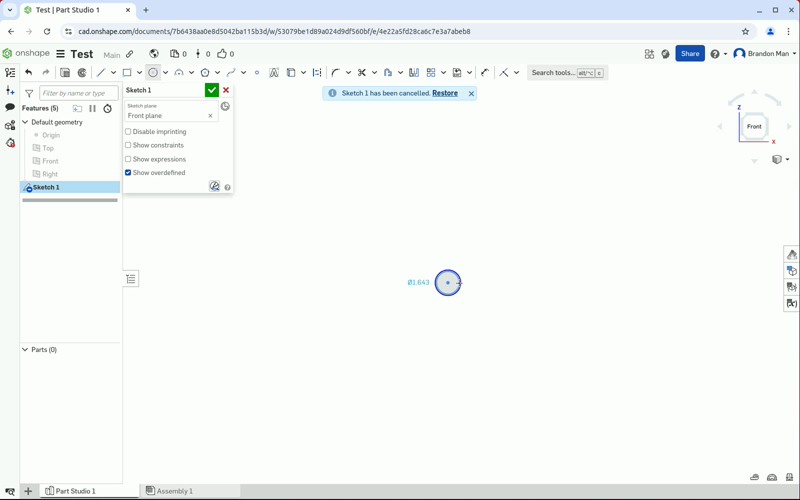
scroll(6)
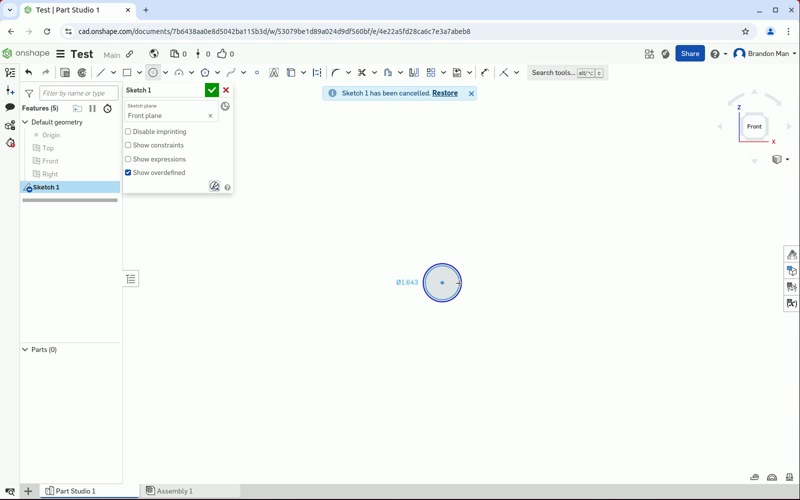
scroll(6)
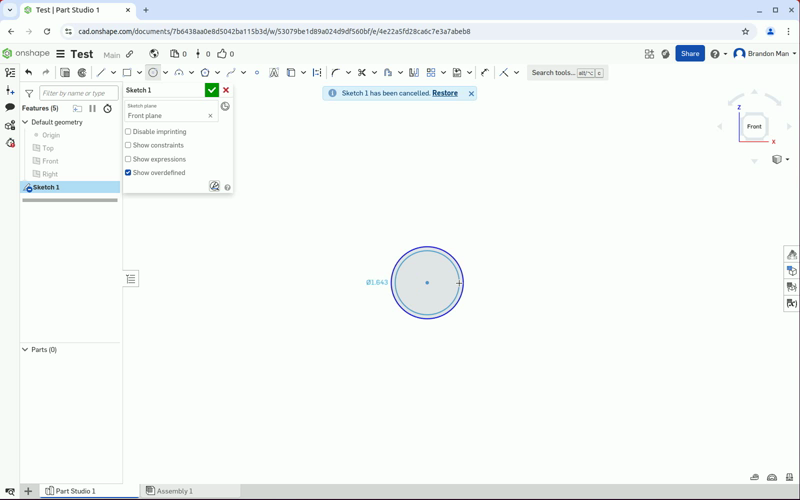
scroll(6)
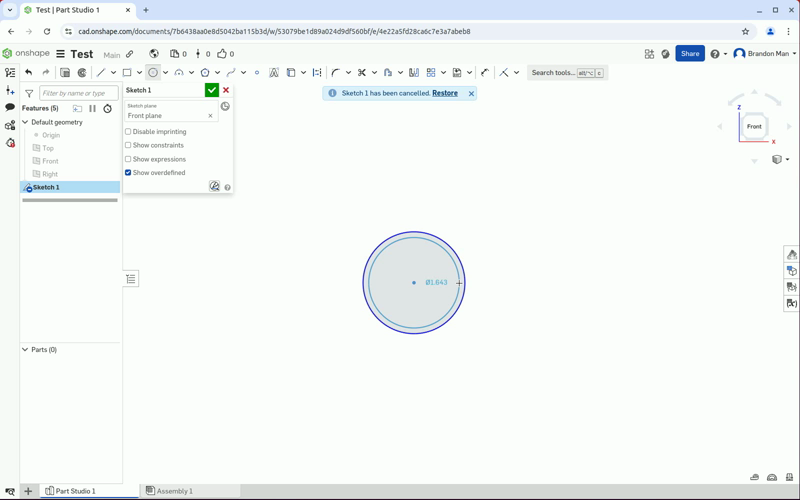
click(459, 282)
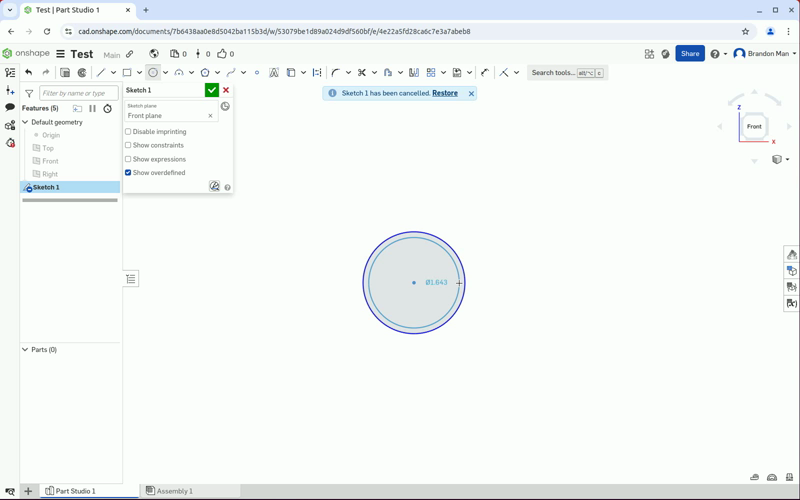
scroll(-6)
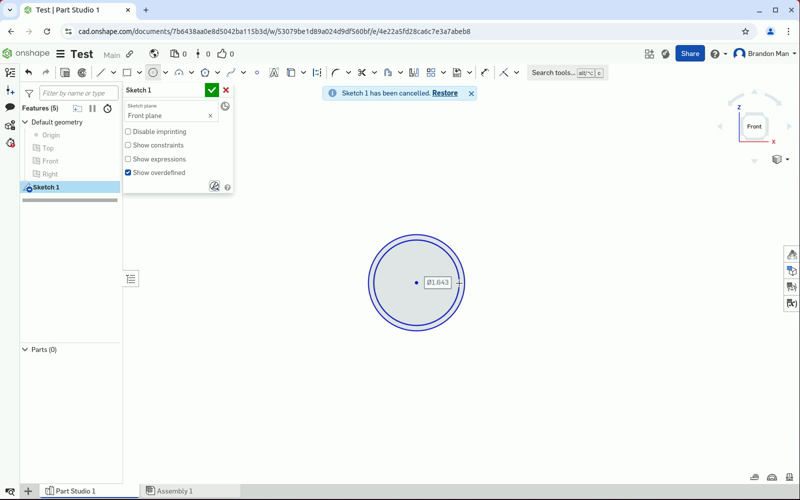
scroll(-6)
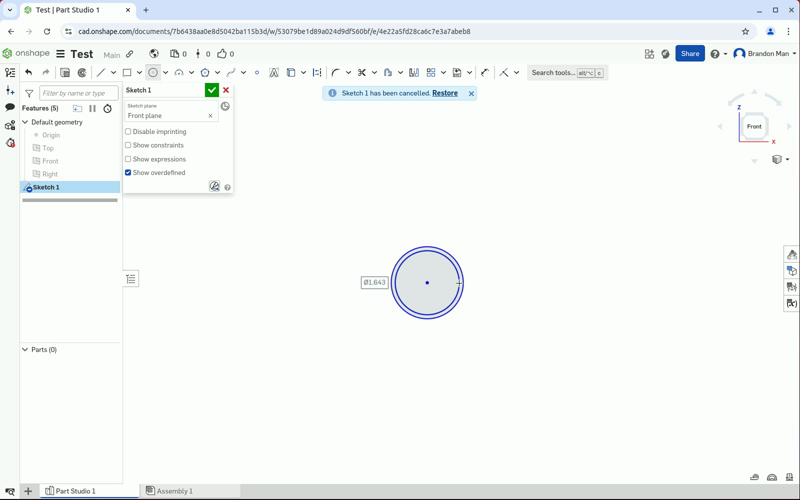
scroll(-6)
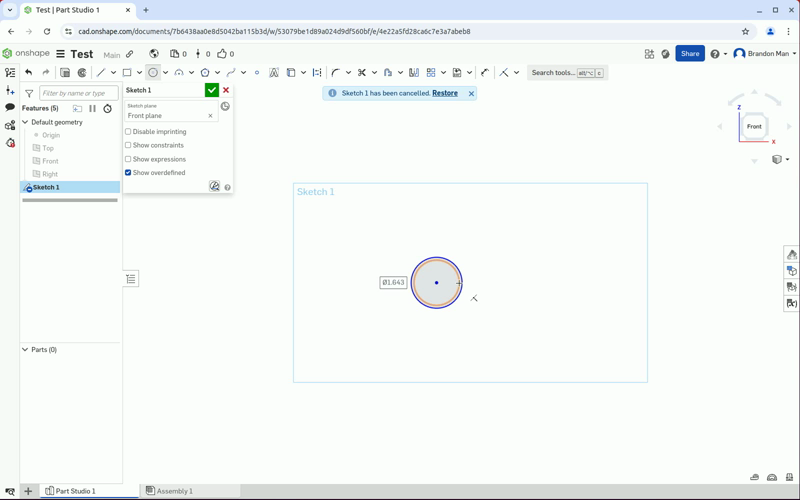
scroll(-6)
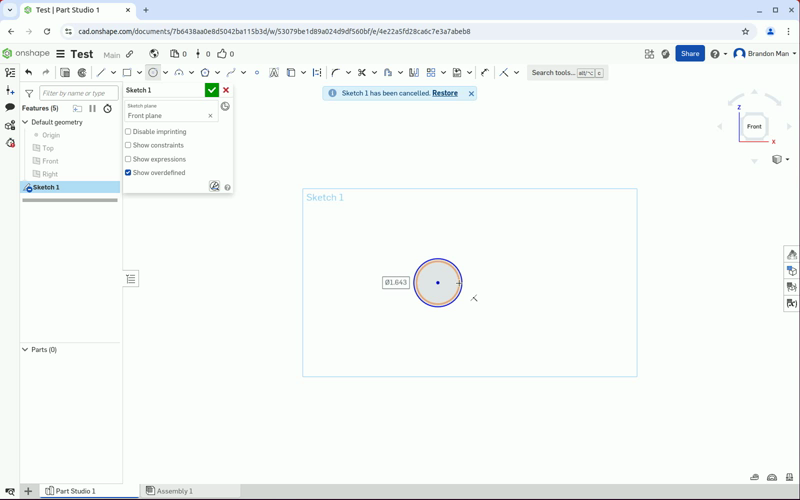
scroll(-6)
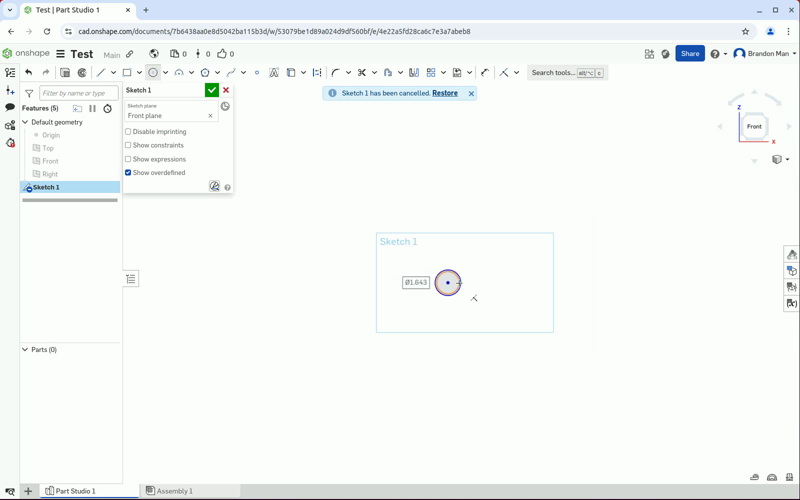
scroll(-6)
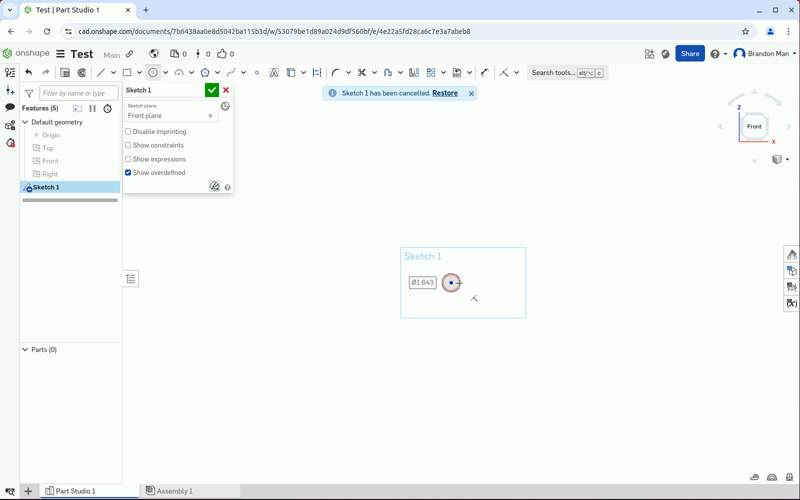
scroll(-6)
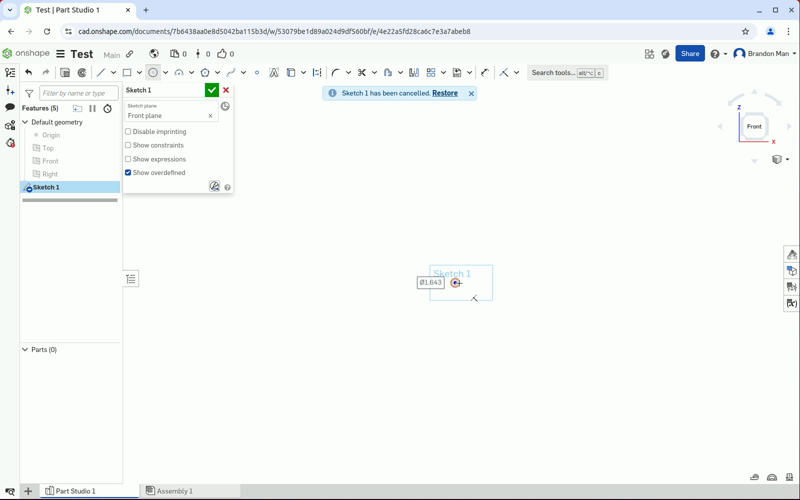
key(esc)
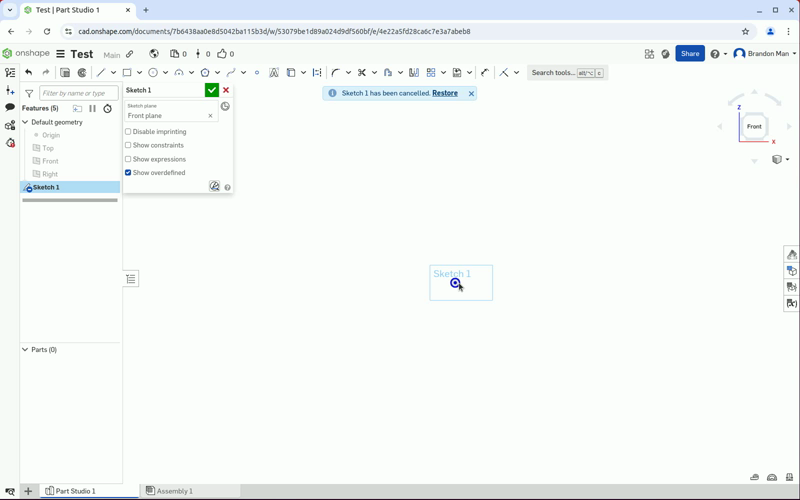
mouse_move(459, 282)
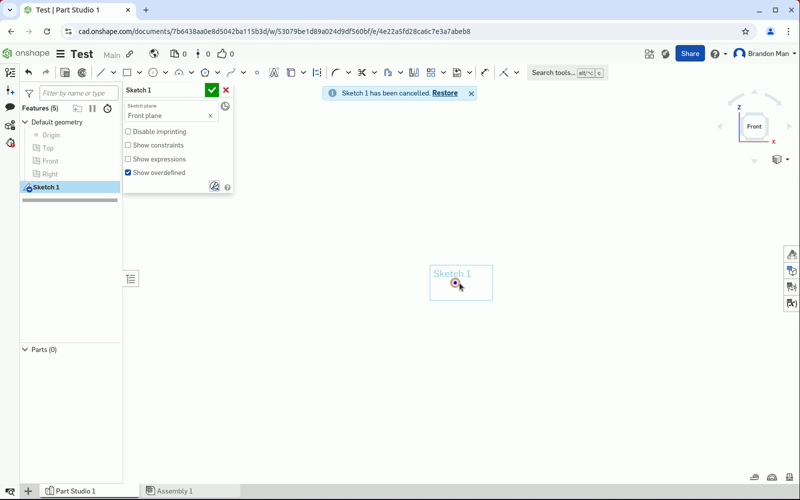
scroll(6)
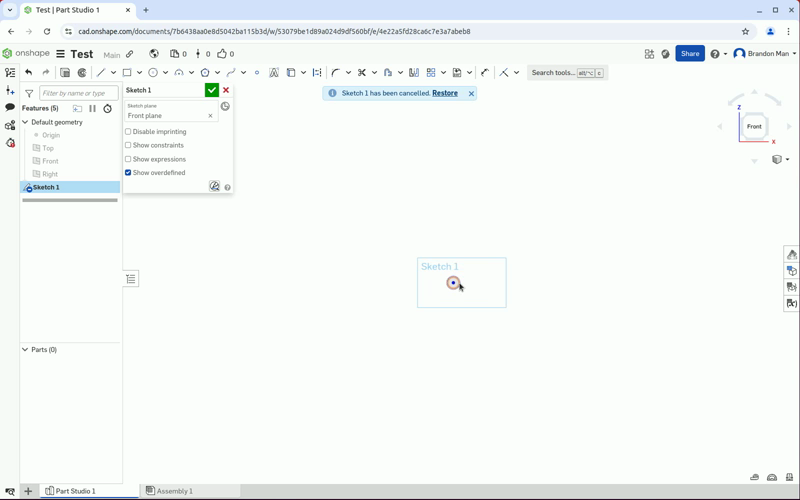
scroll(6)
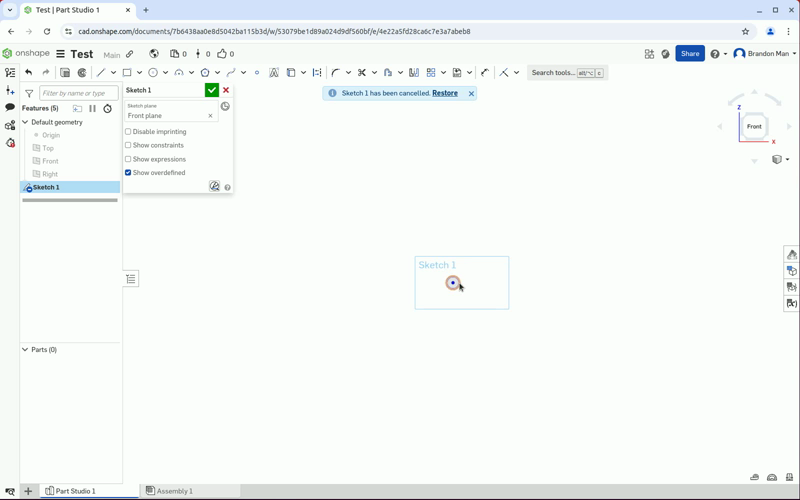
scroll(6)
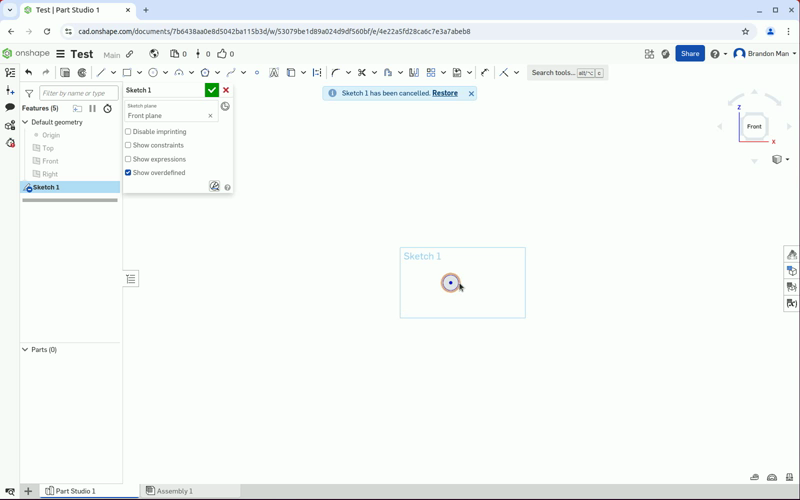
scroll(6)
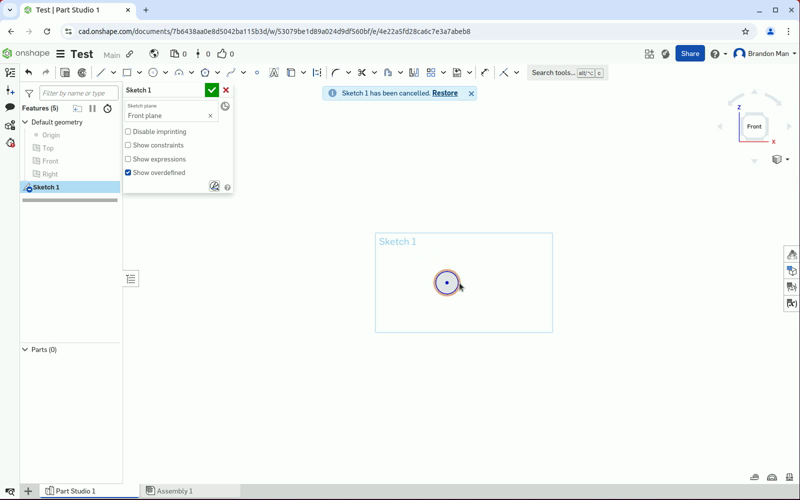
scroll(6)
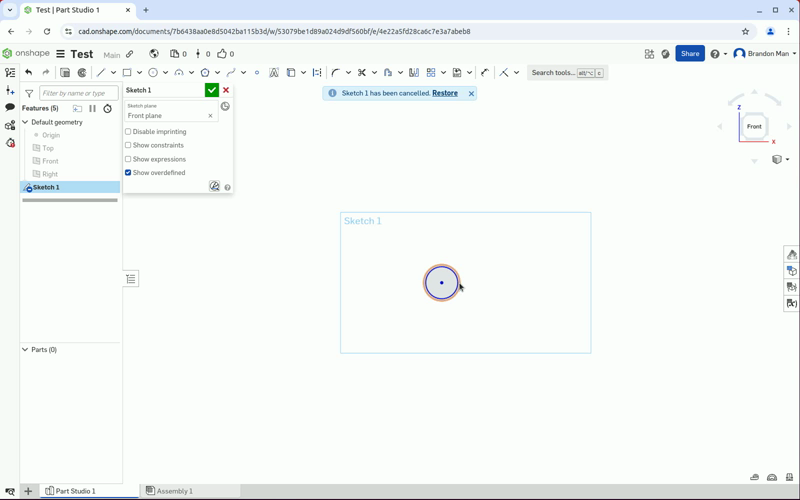
scroll(6)
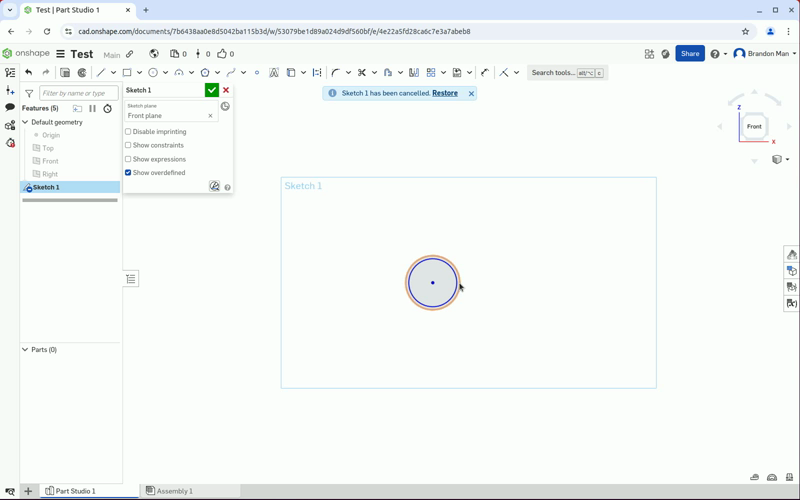
scroll(6)
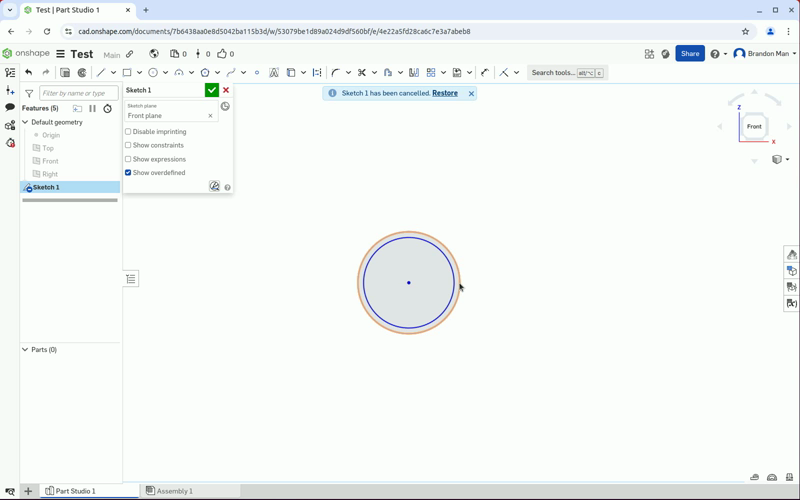
click(459, 282)
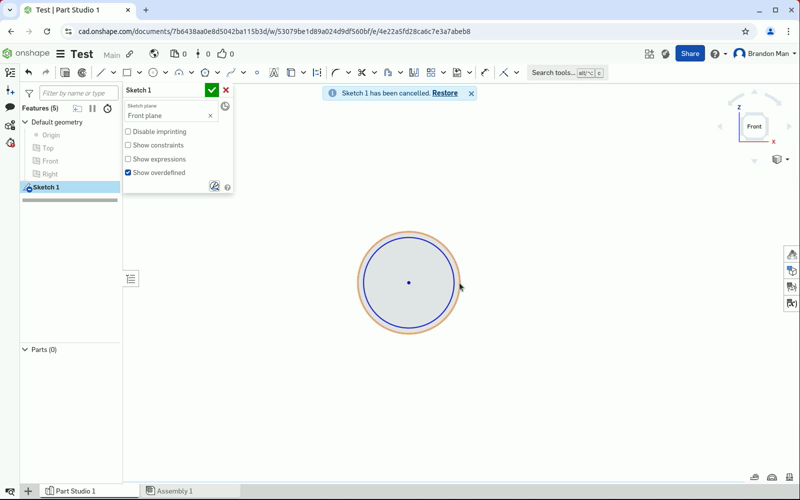
scroll(-6)
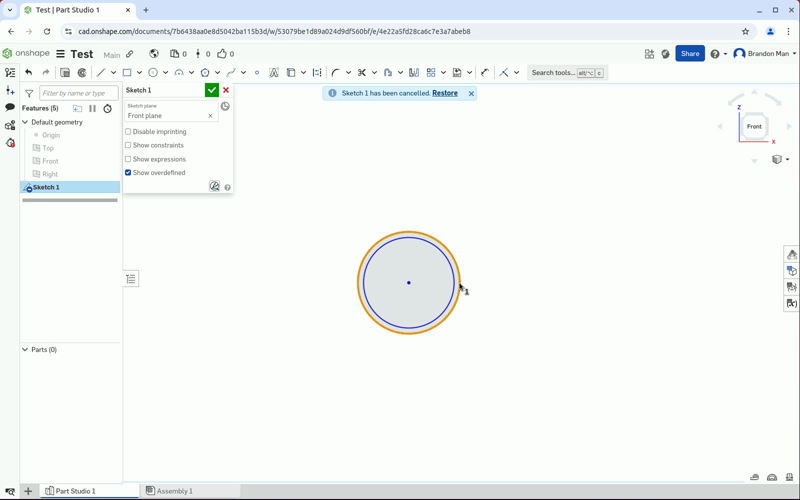
scroll(-6)
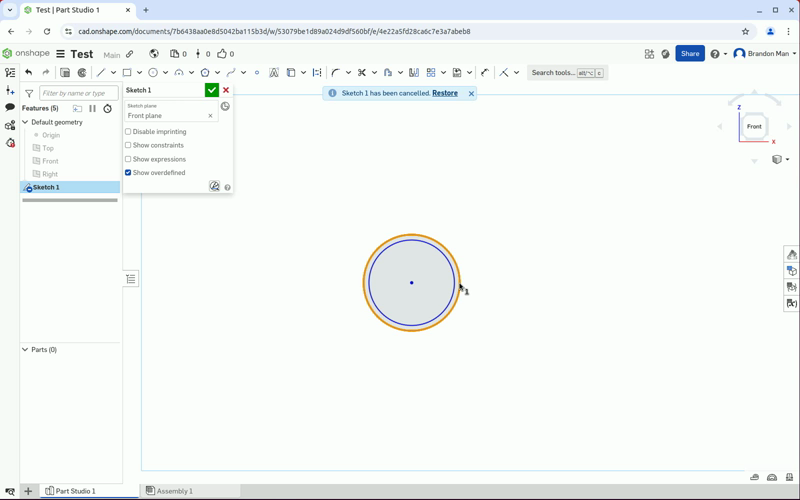
scroll(-6)
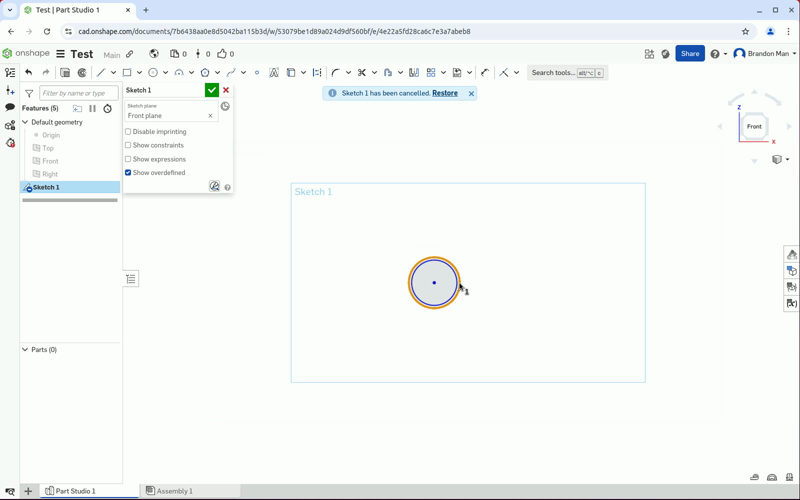
scroll(-6)
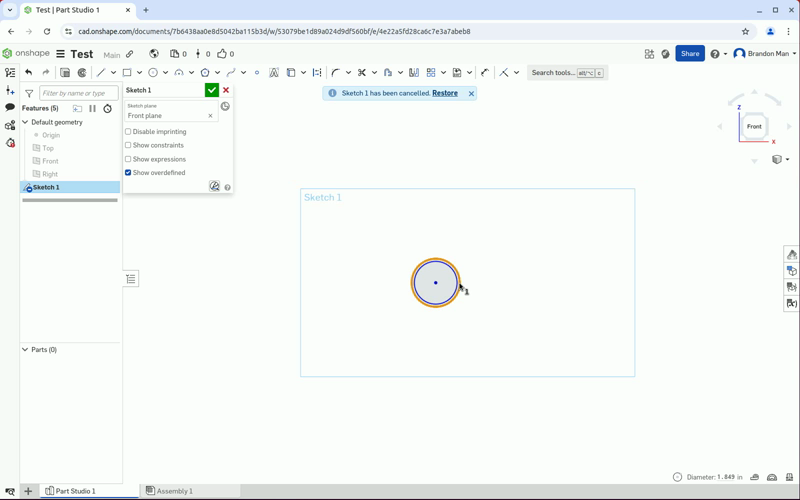
scroll(-6)
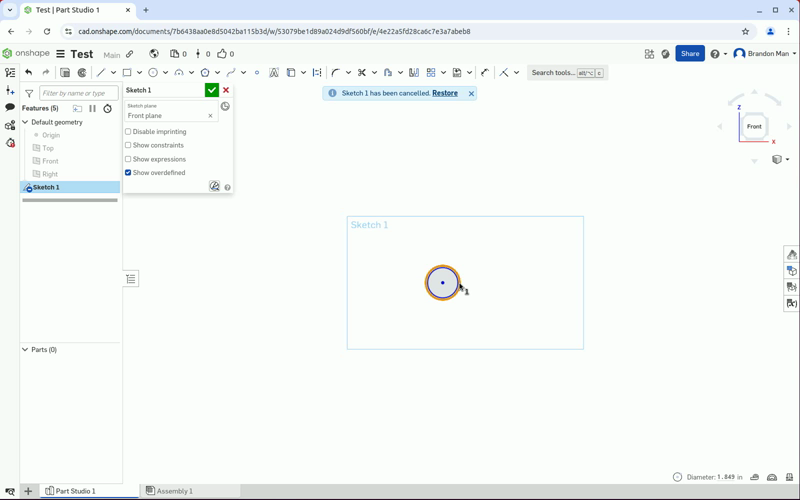
scroll(-6)
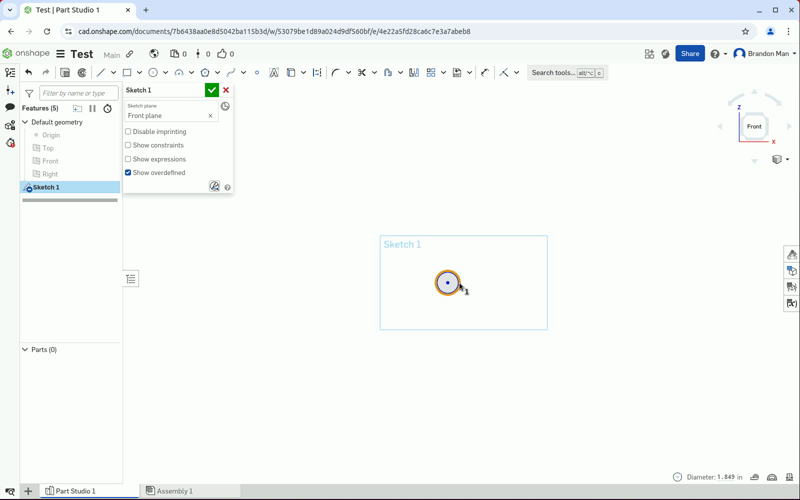
scroll(-6)
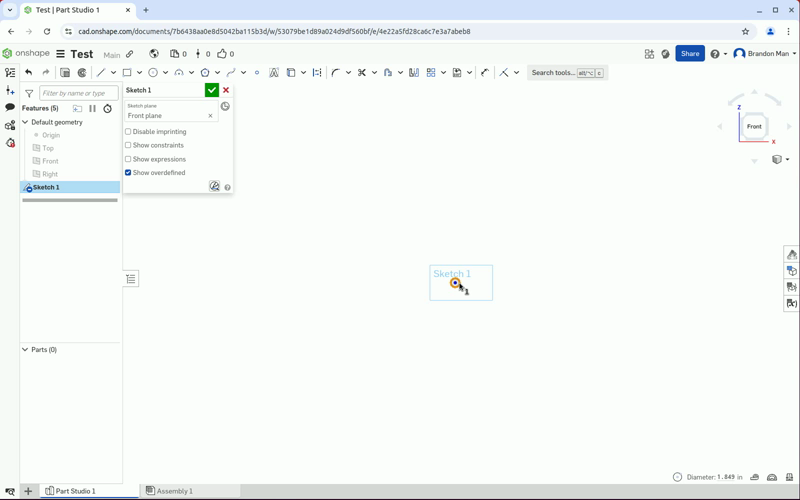
mouse_move(73, 352)
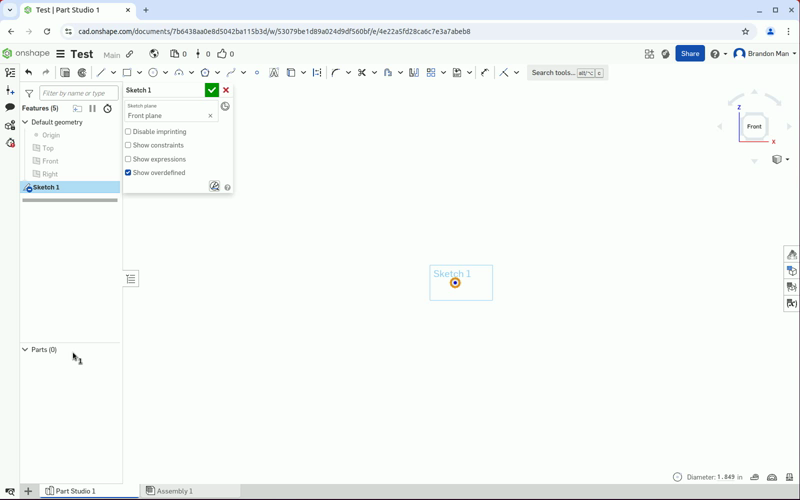
key(shift+y)
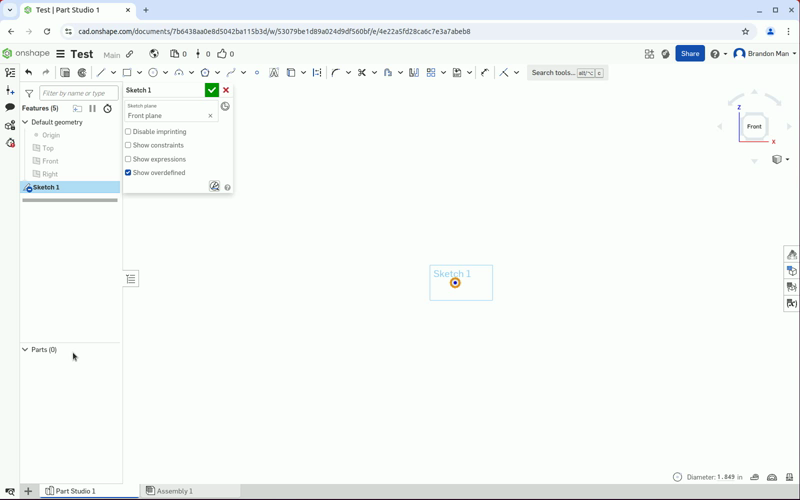
key(shift+e)
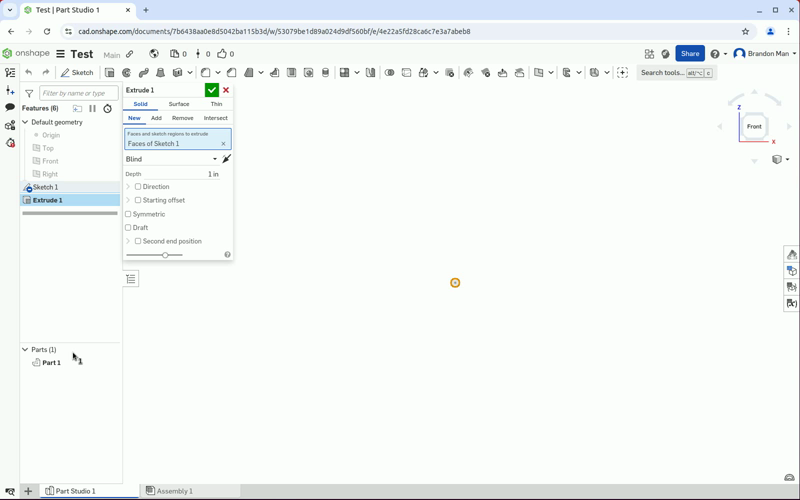
mouse_move(143, 106)
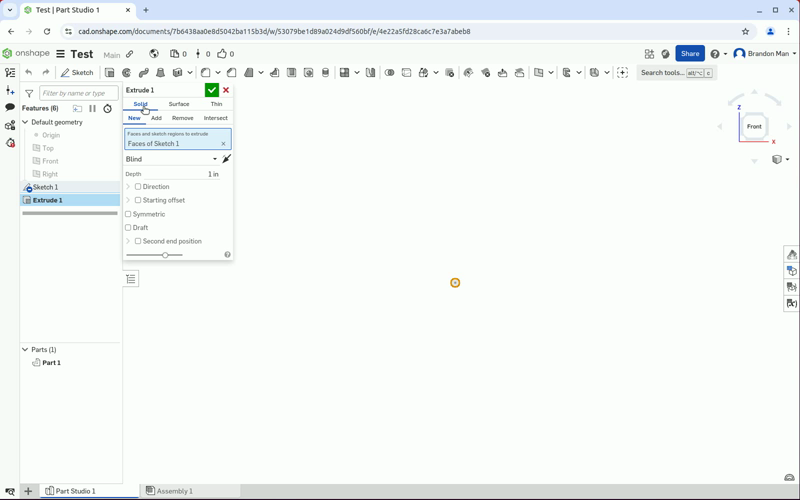
click(143, 106)
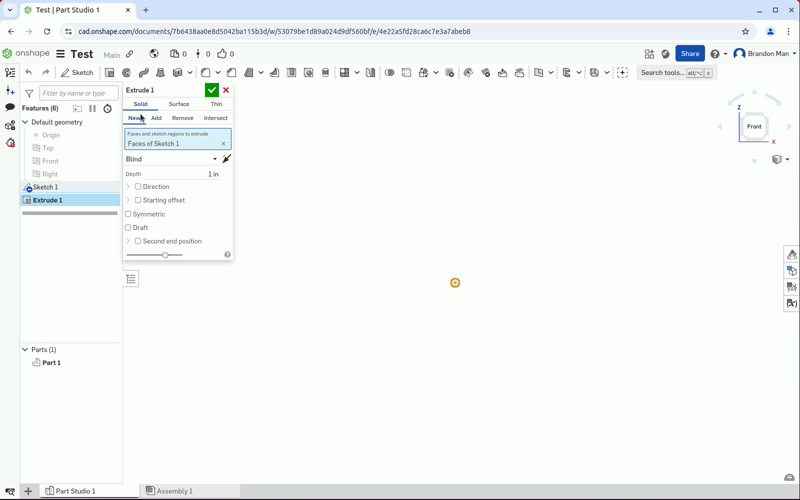
mouse_move(137, 120)
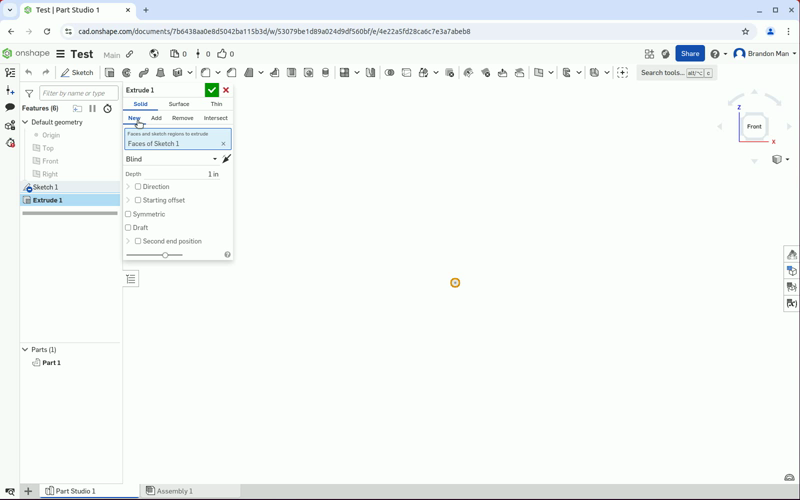
click(137, 120)
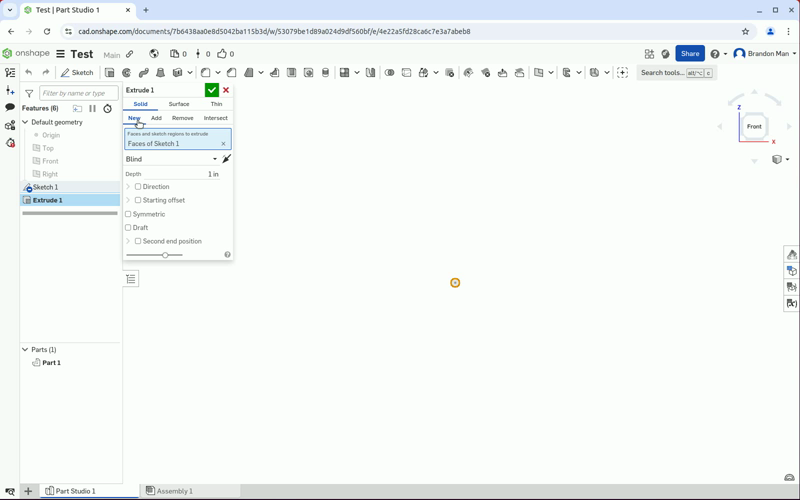
key(tab, 4)
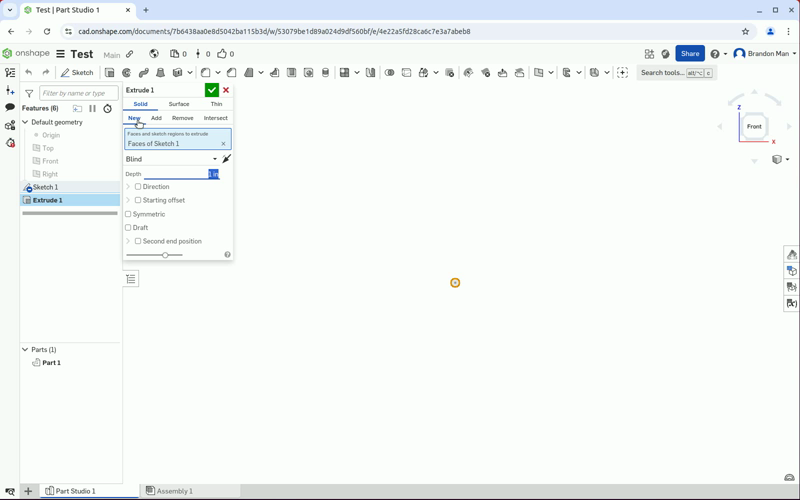
text(-23.108)
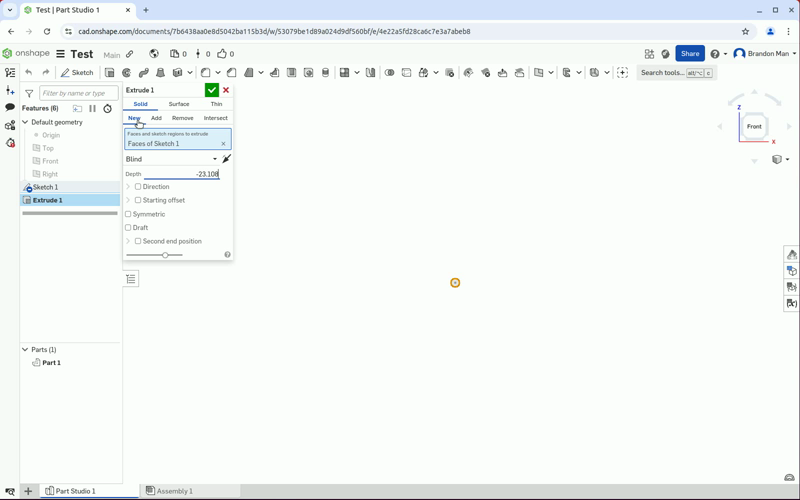
key(enter)
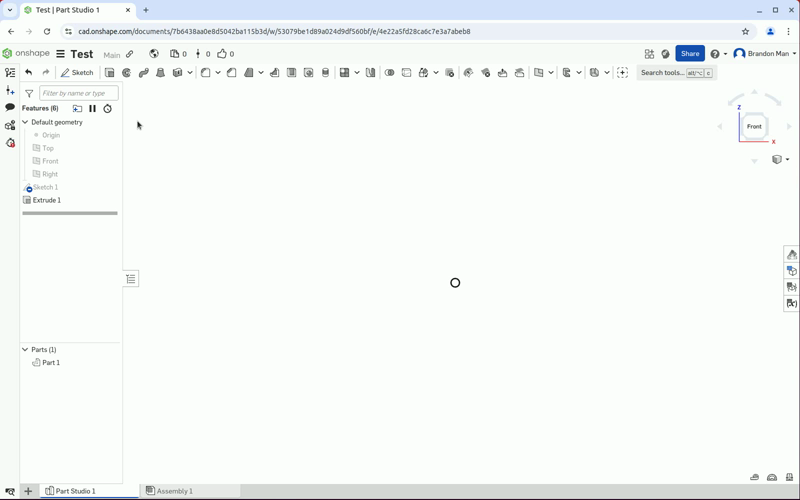
key(shift+h)
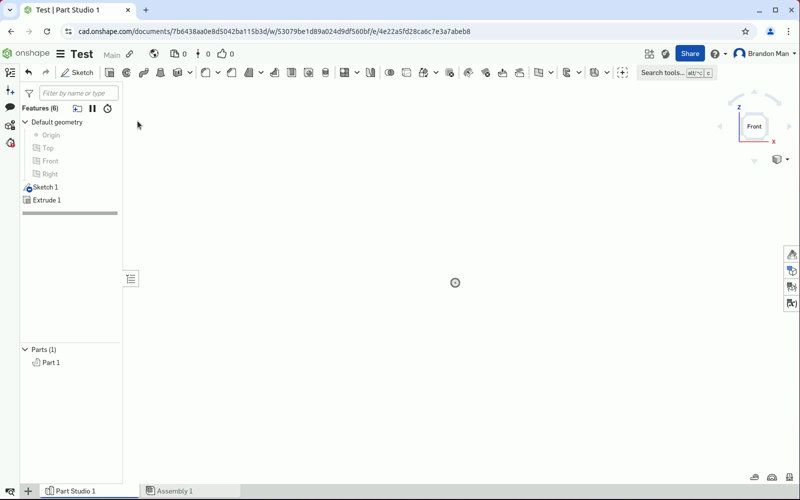
key(shift+h)
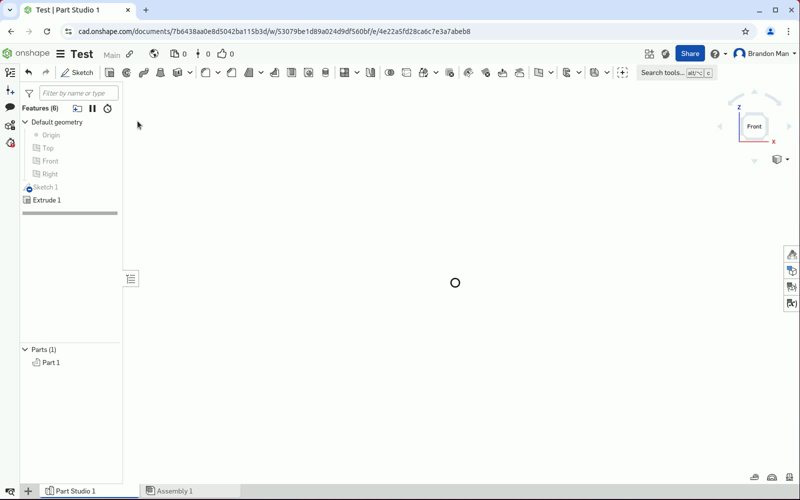
mouse_move(73, 189)
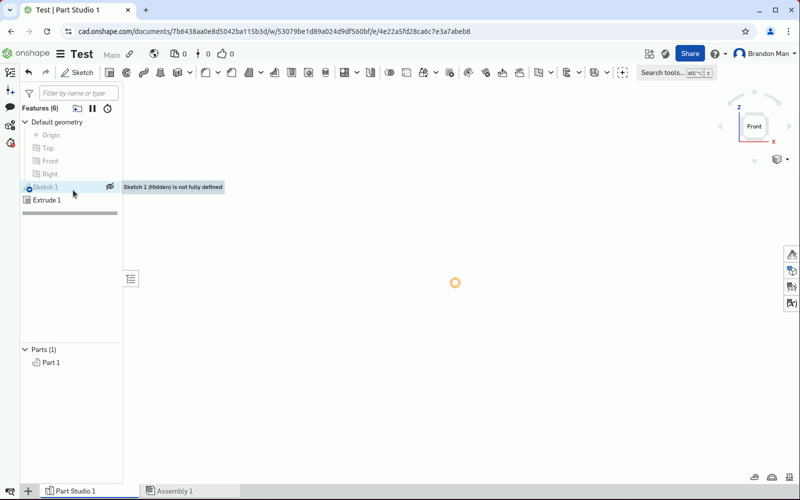
click(73, 189)
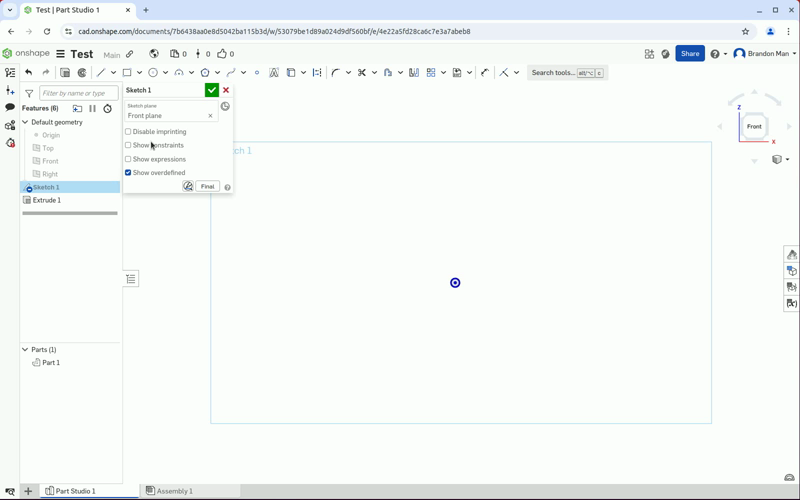
mouse_move(229, 92)
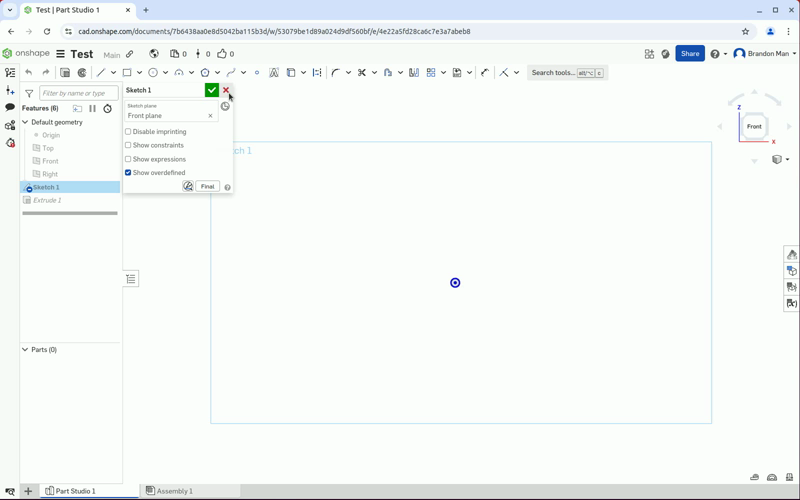
click(229, 92)
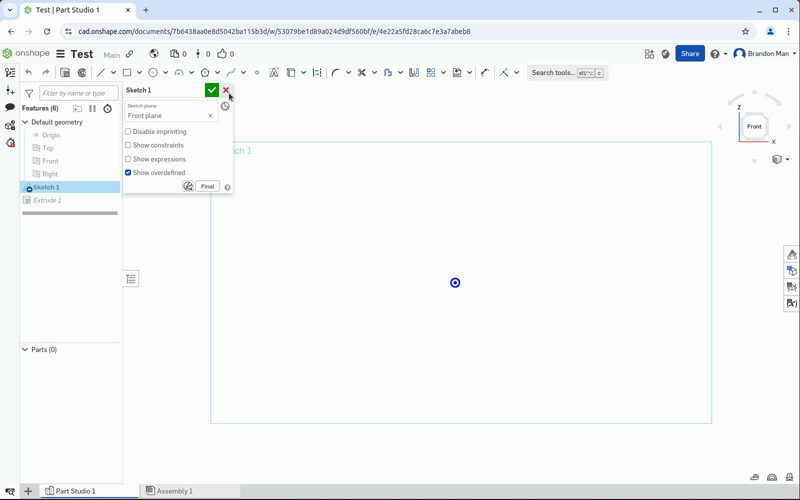
key(shift+s)
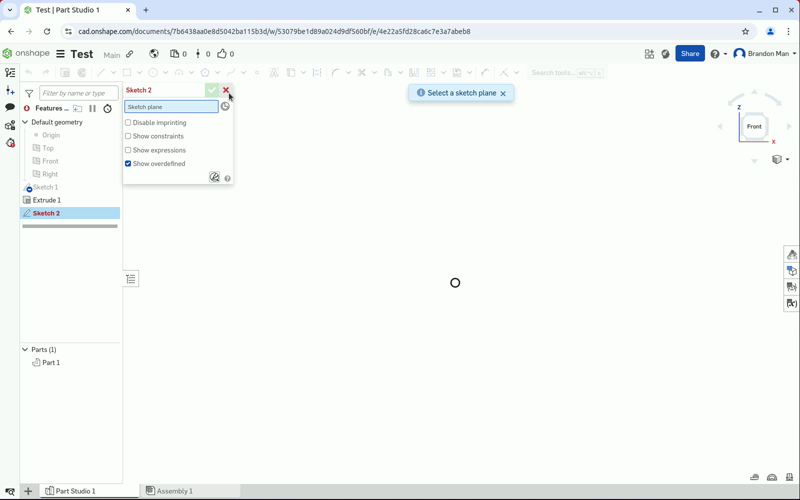
mouse_move(73, 163)
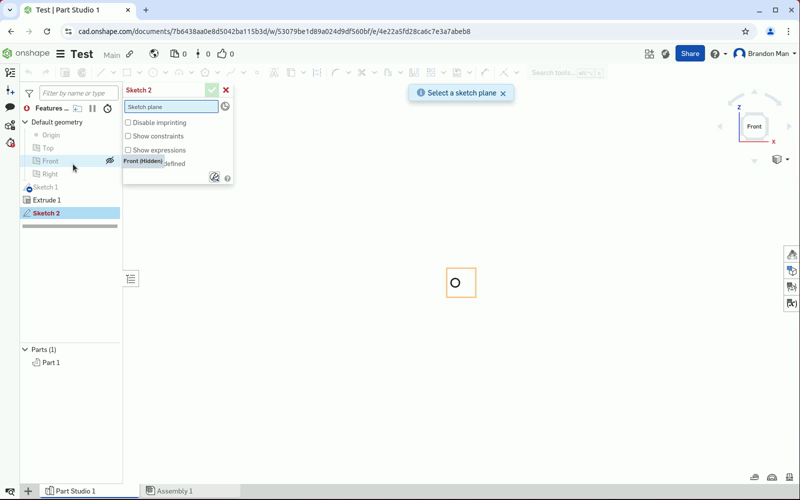
click(73, 163)
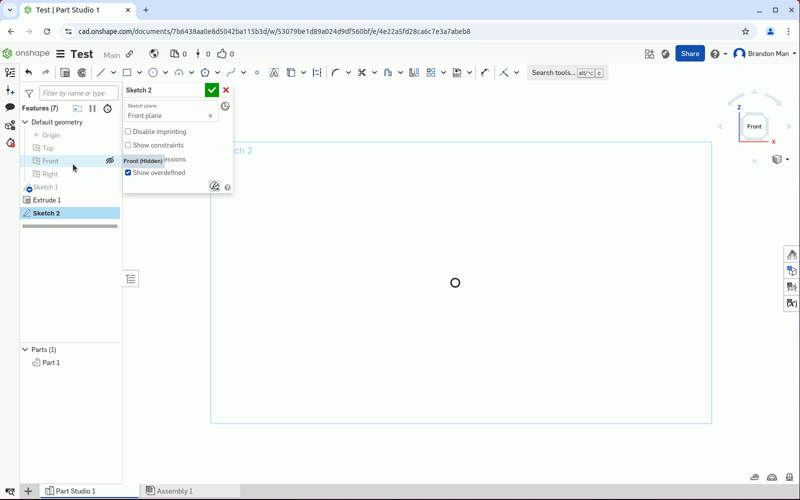
mouse_move(73, 352)
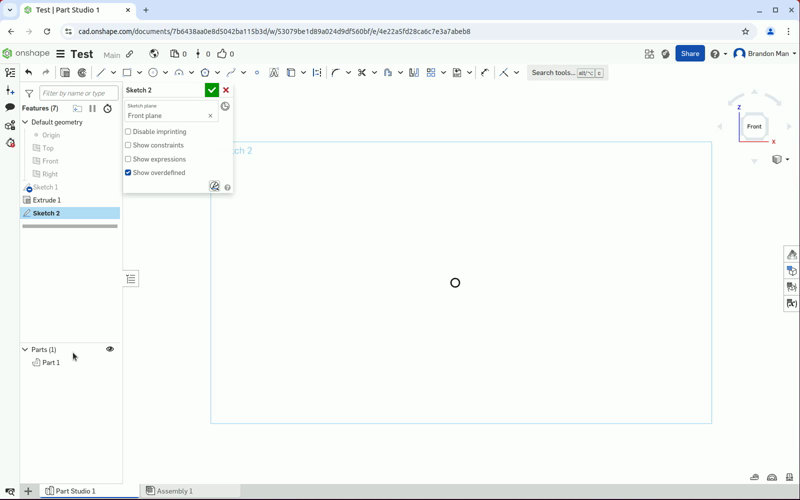
key(y)
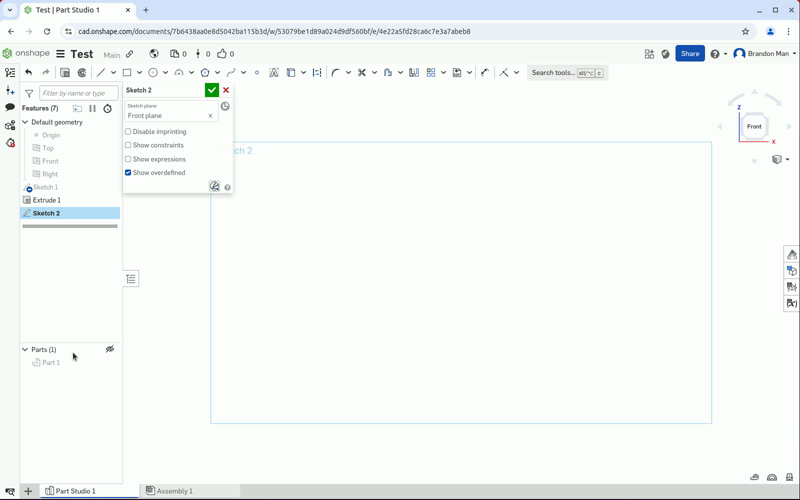
key(c)
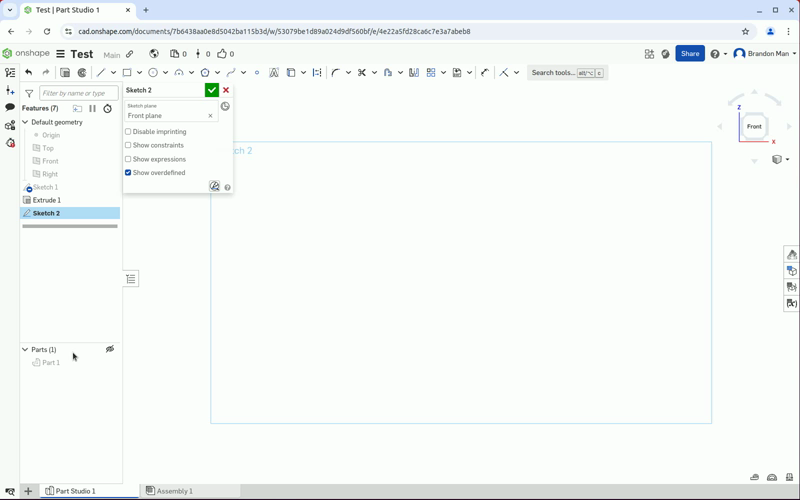
key_down(shift)
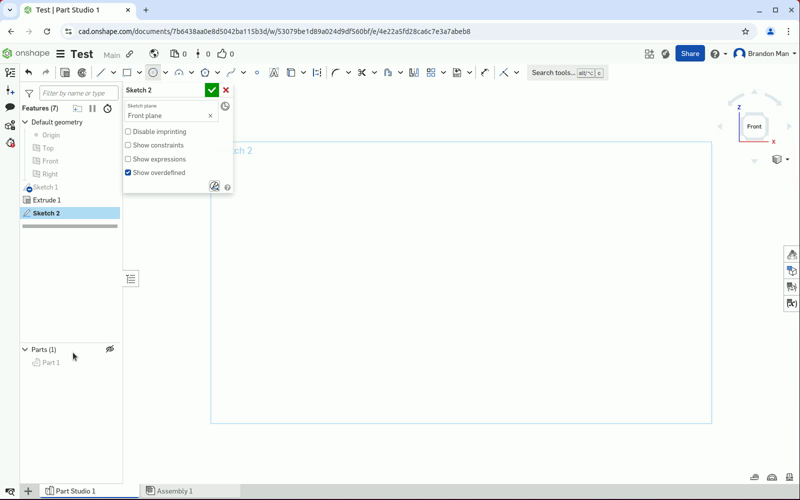
mouse_move(467, 282)
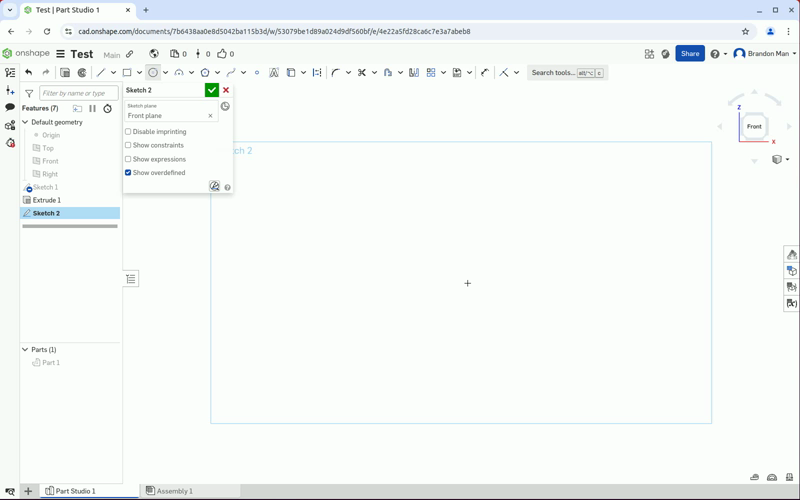
click(467, 282)
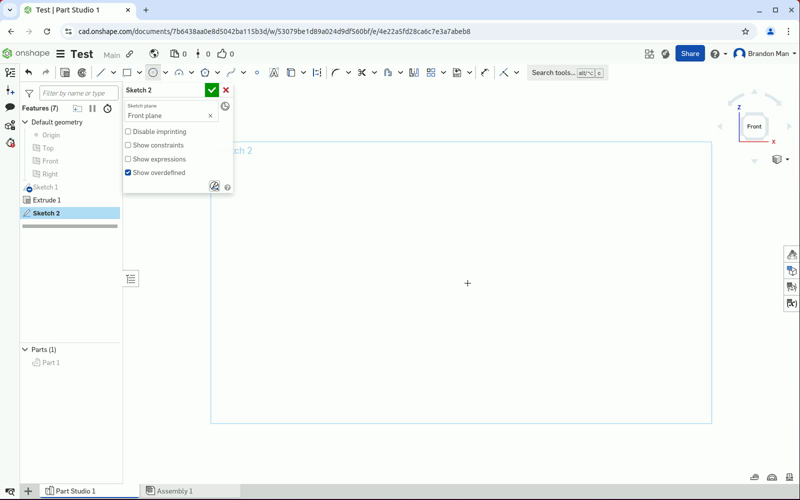
key_up(shift)
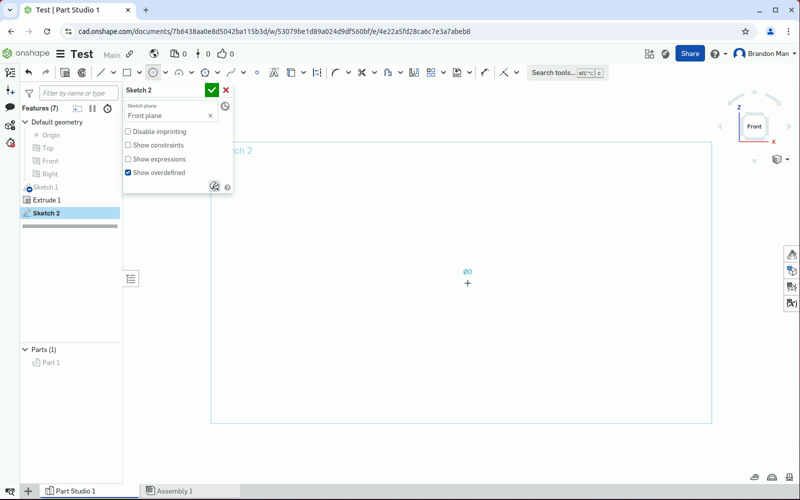
mouse_move(472, 282)
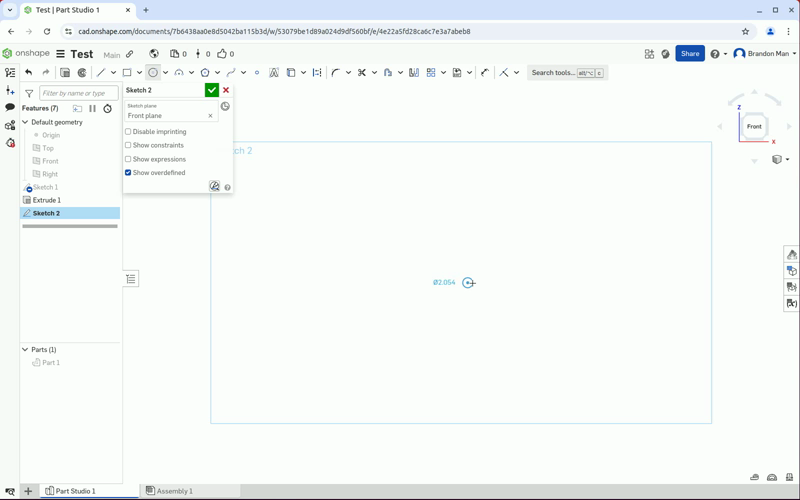
click(472, 282)
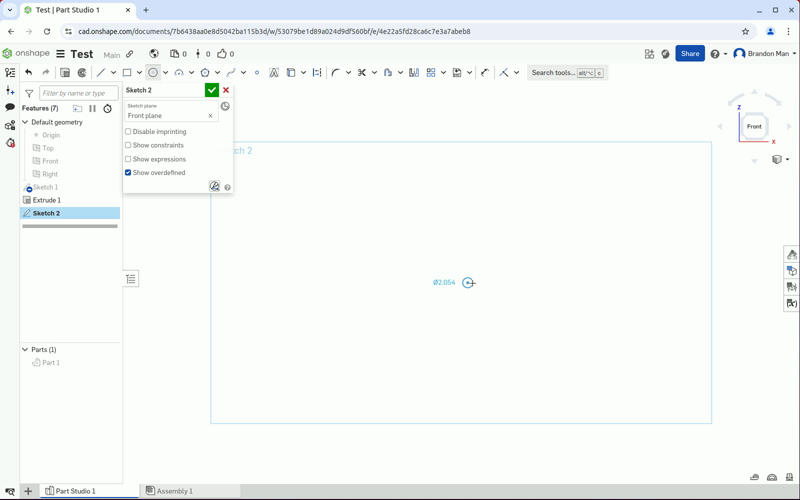
key(esc)
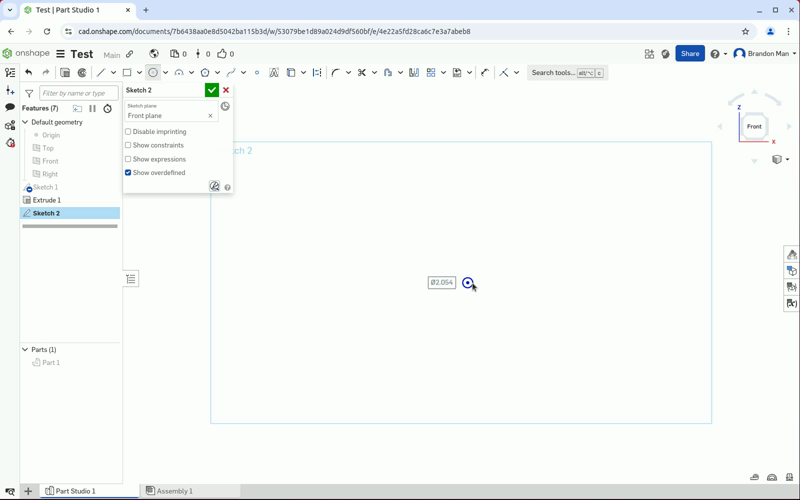
key(c)
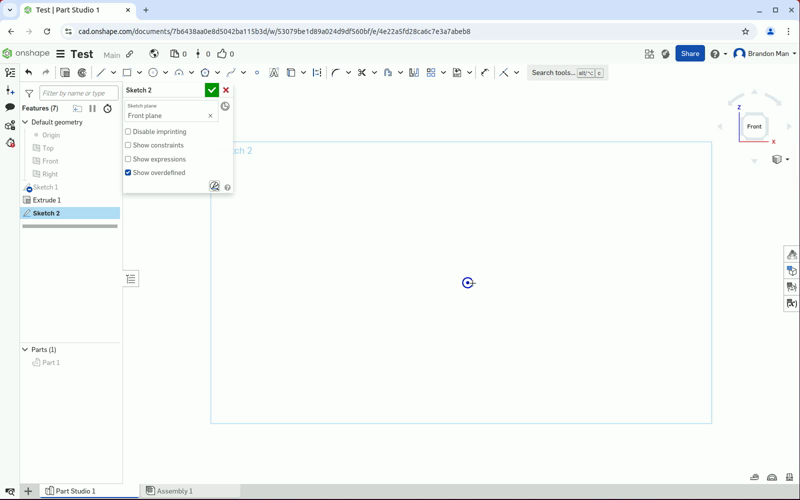
key_down(shift)
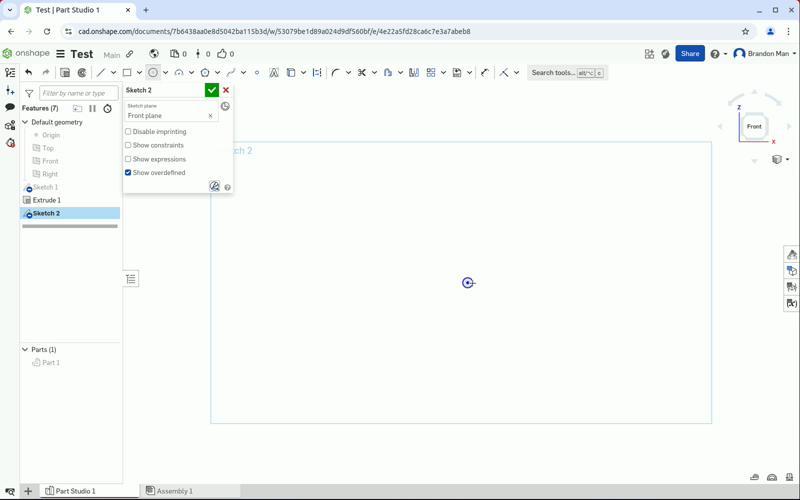
mouse_move(467, 282)
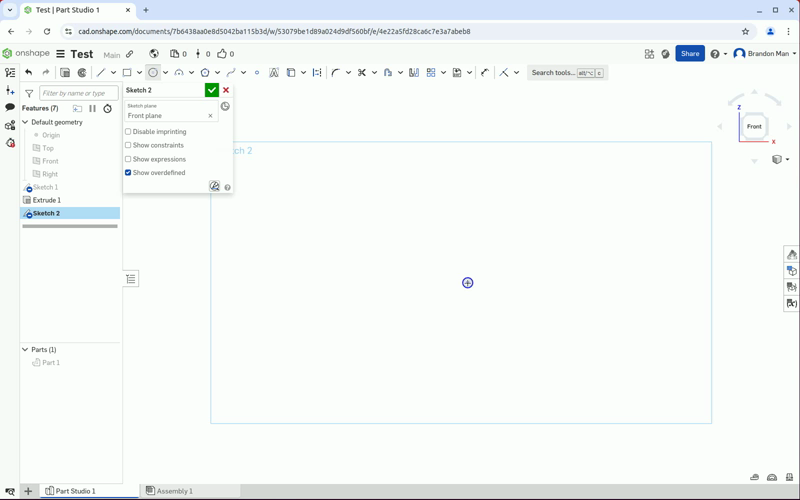
click(467, 282)
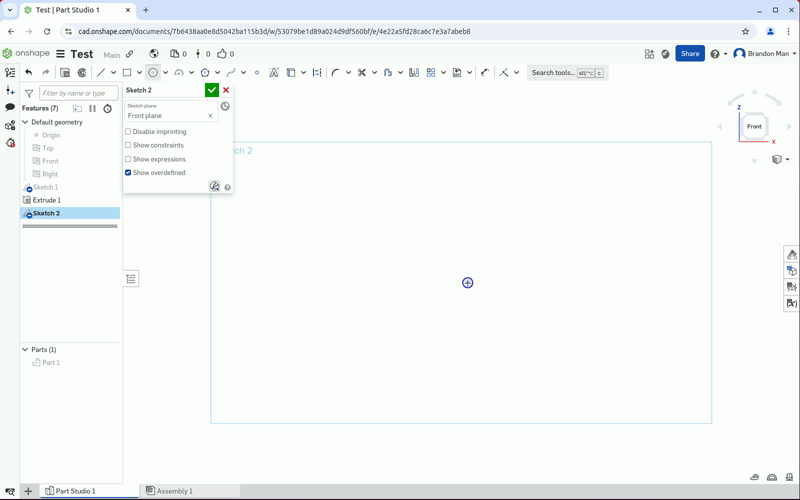
key_up(shift)
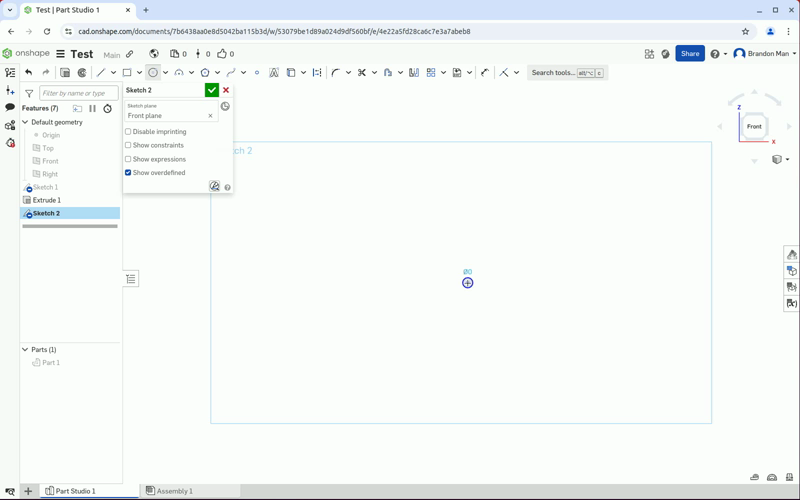
mouse_move(472, 282)
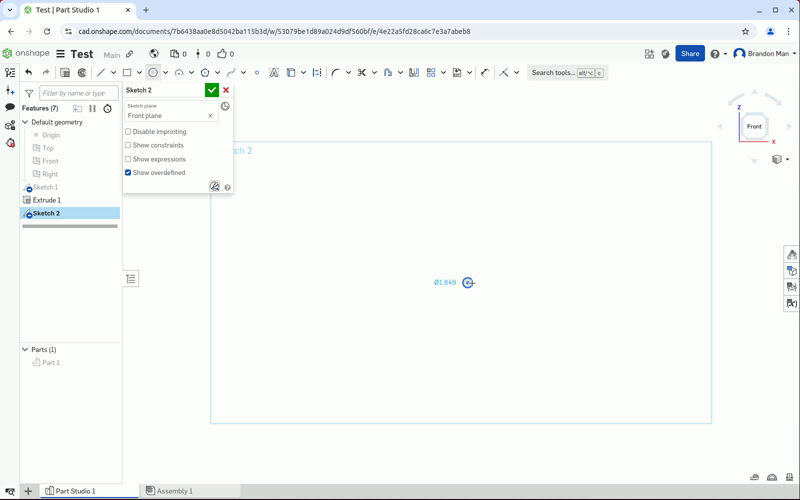
scroll(6)
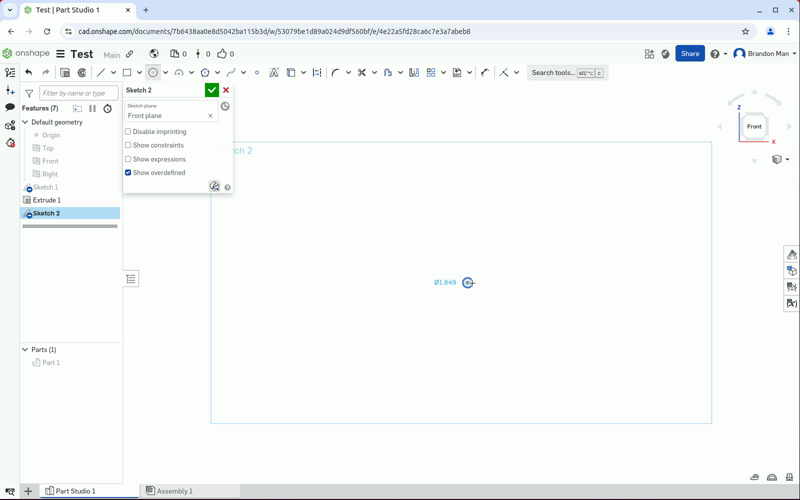
scroll(6)
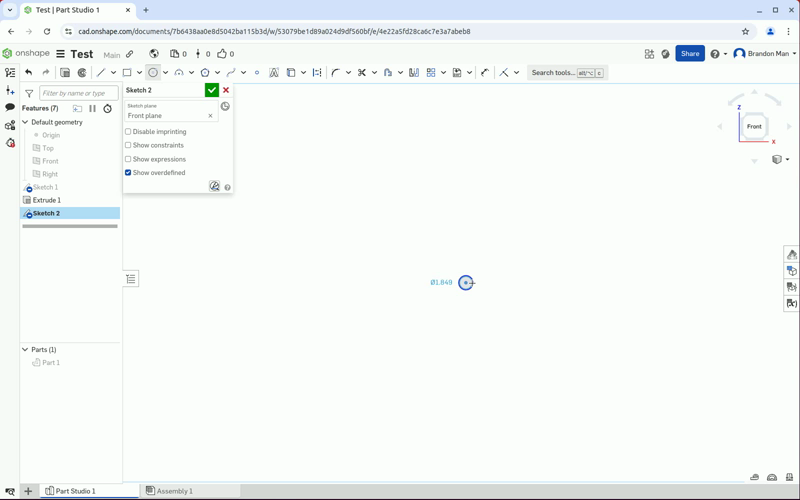
scroll(6)
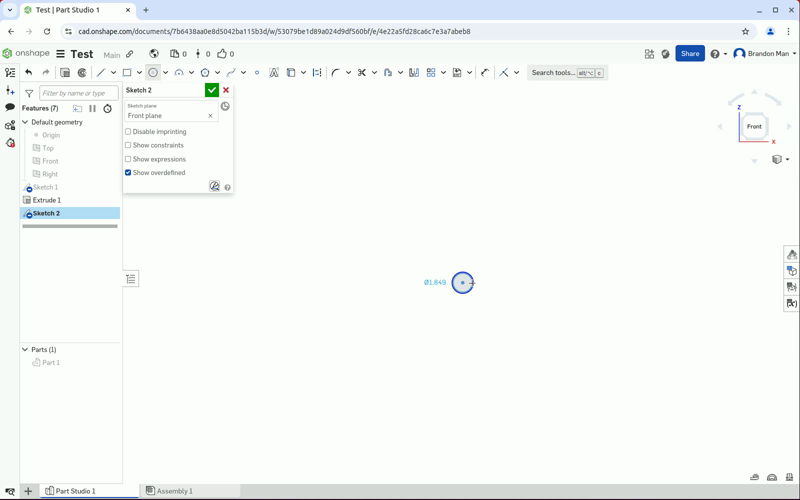
scroll(6)
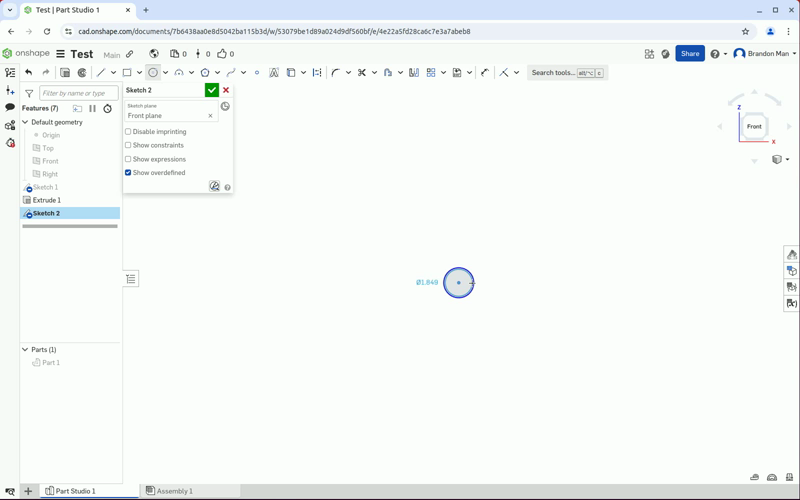
scroll(6)
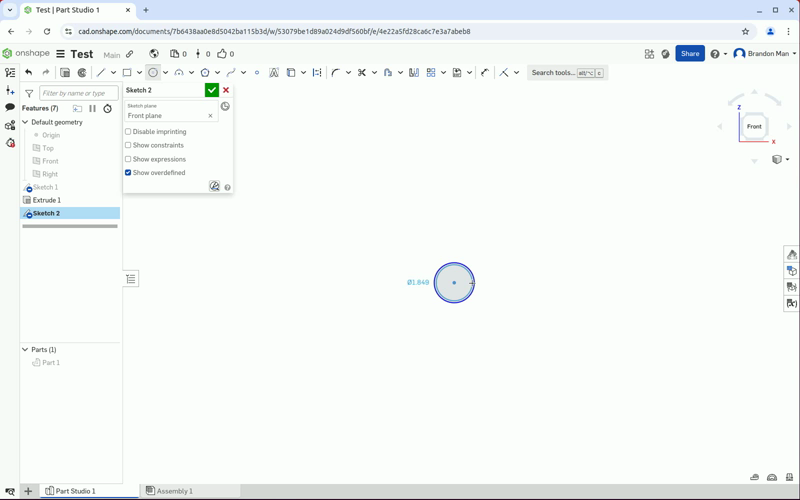
scroll(6)
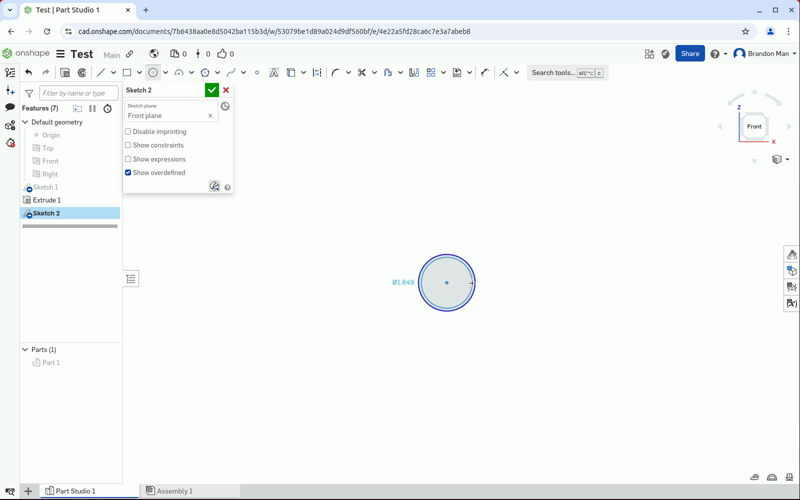
scroll(6)
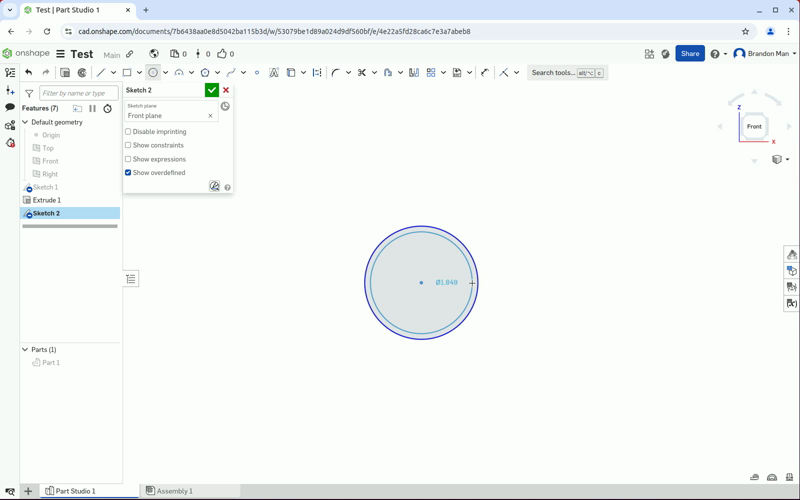
click(472, 282)
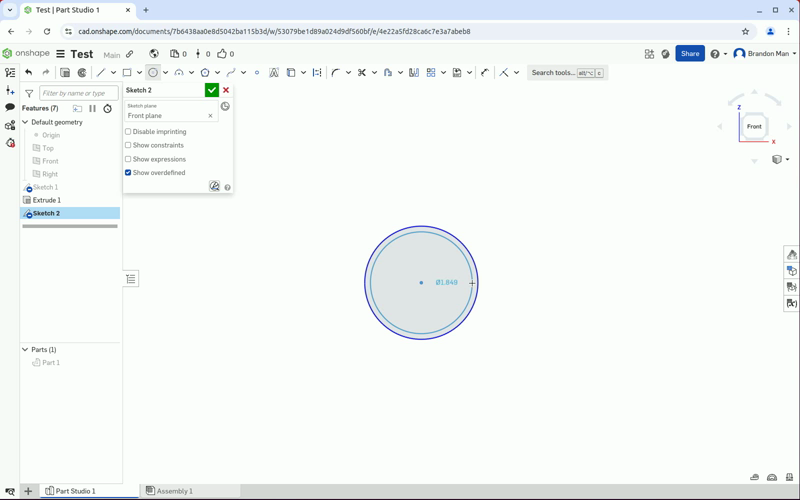
scroll(-6)
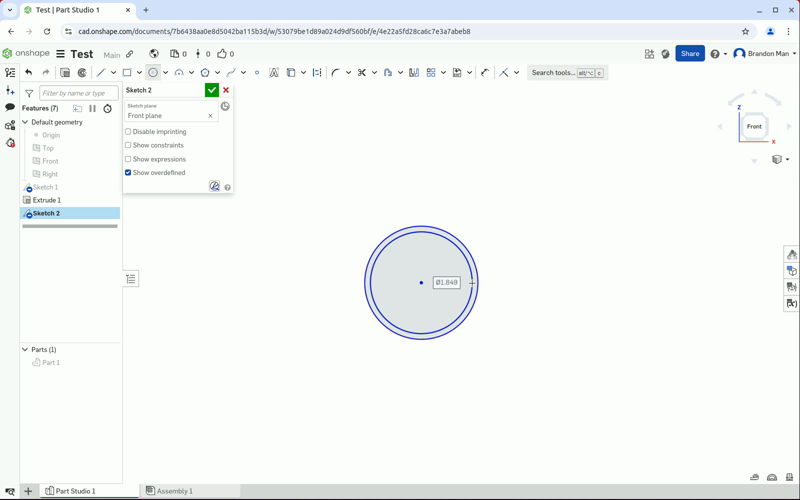
scroll(-6)
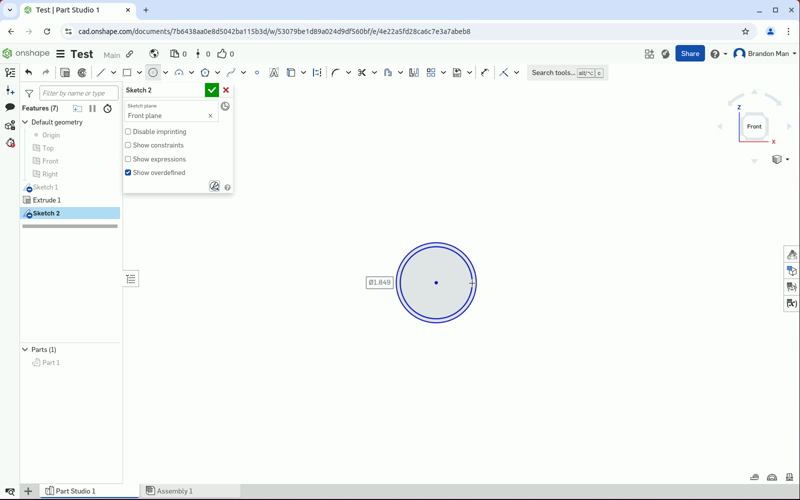
scroll(-6)
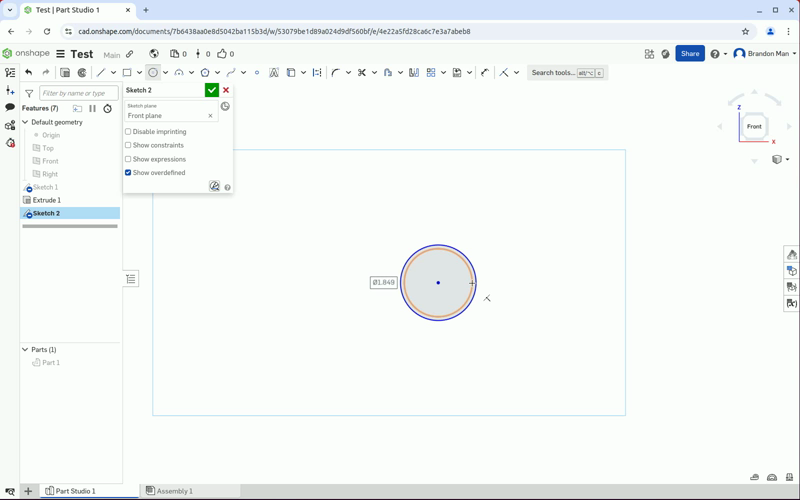
scroll(-6)
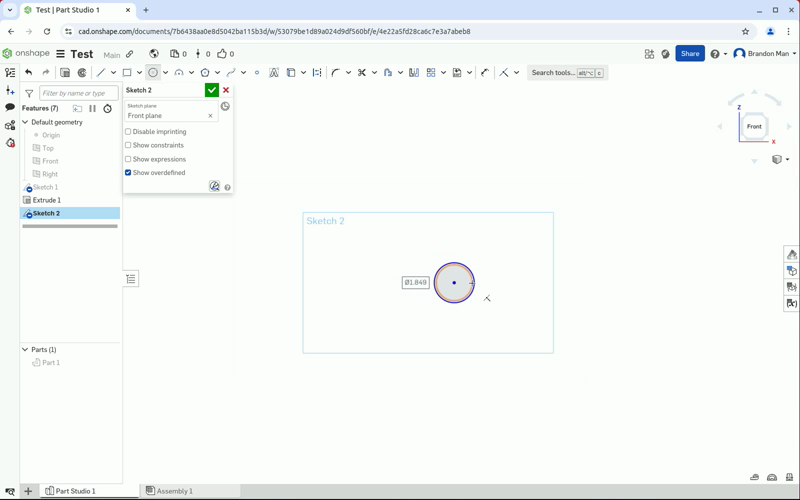
scroll(-6)
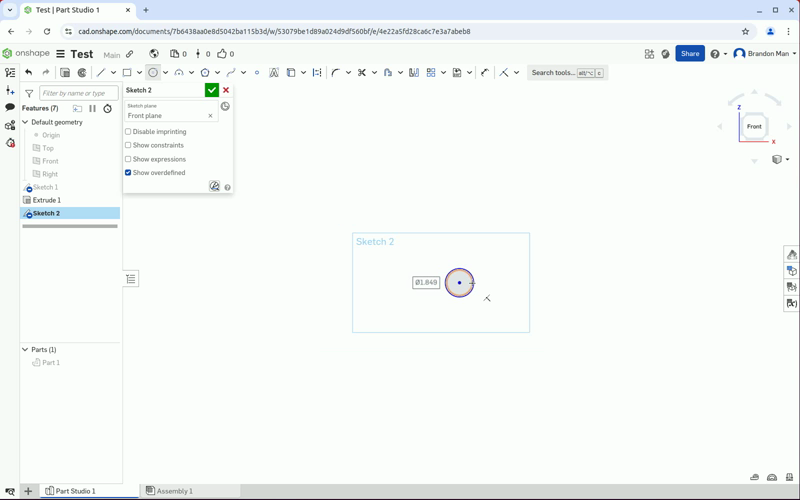
scroll(-6)
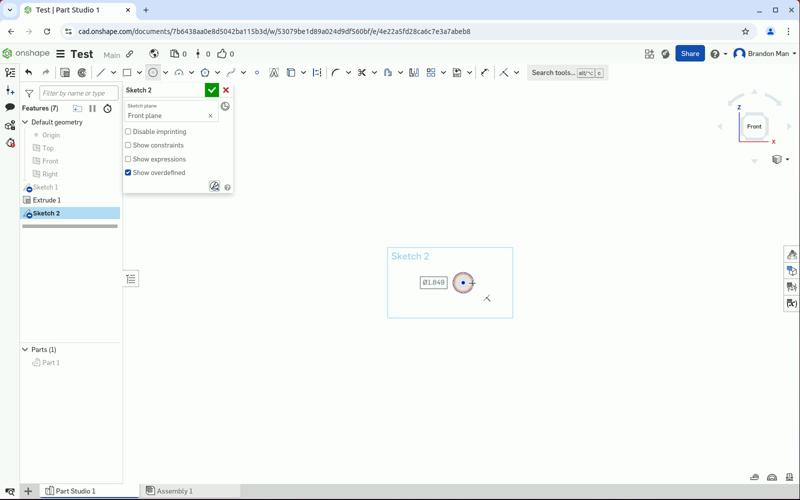
scroll(-6)
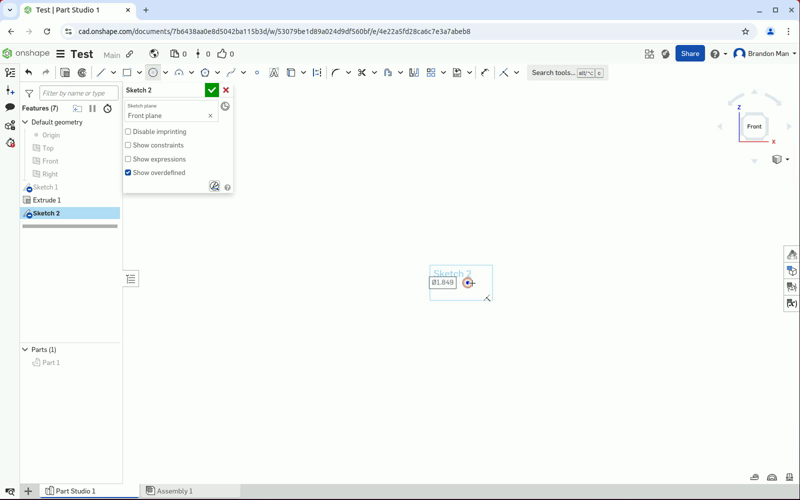
key(esc)
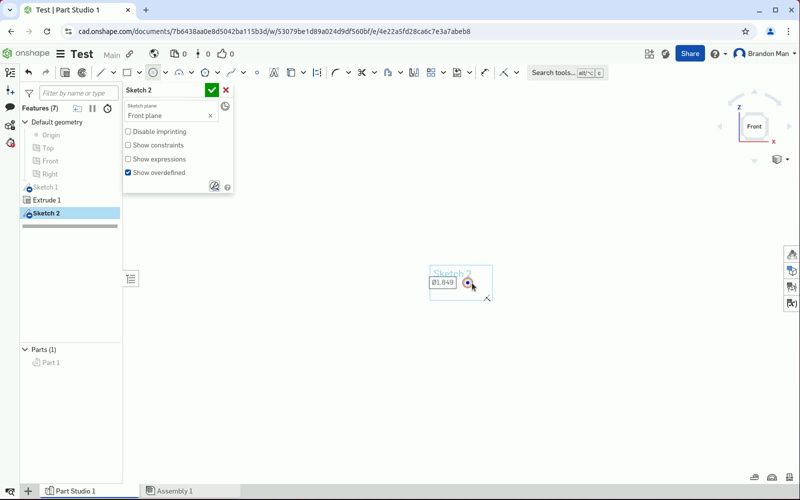
mouse_move(472, 281)
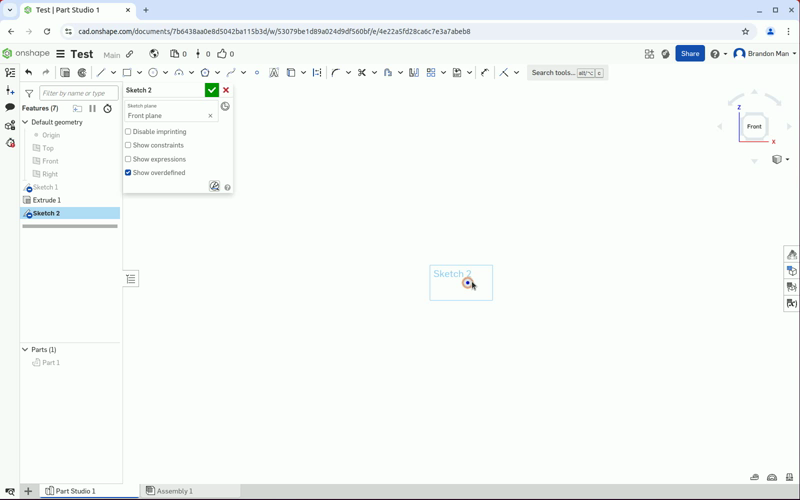
scroll(6)
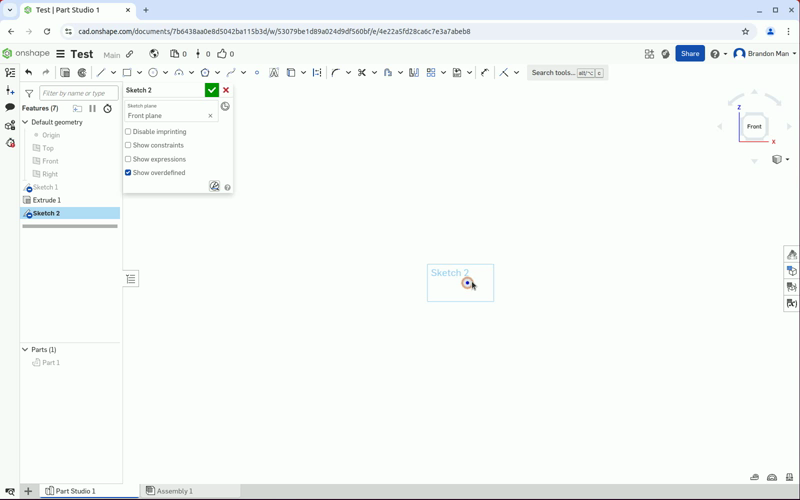
scroll(6)
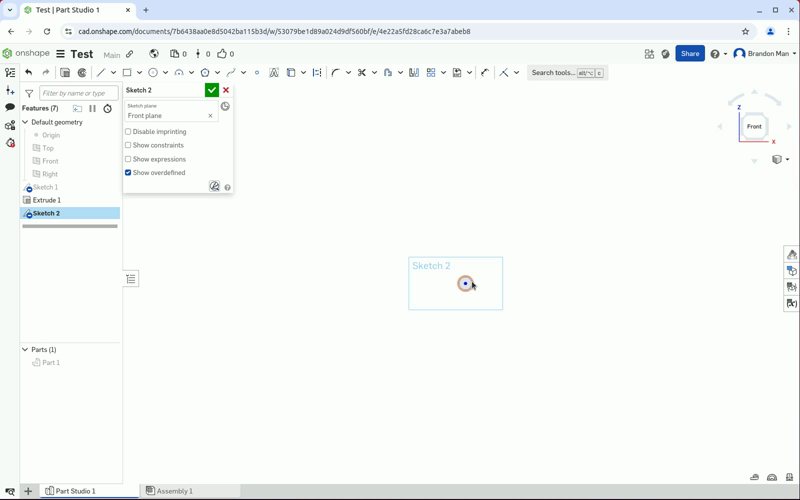
scroll(6)
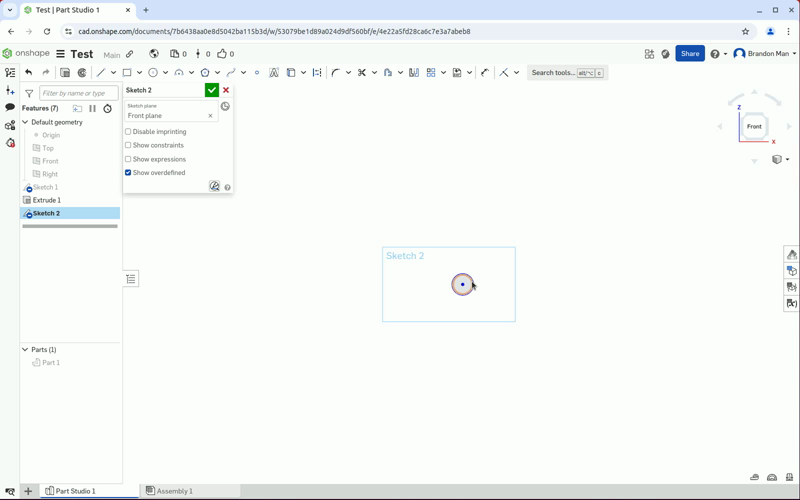
scroll(6)
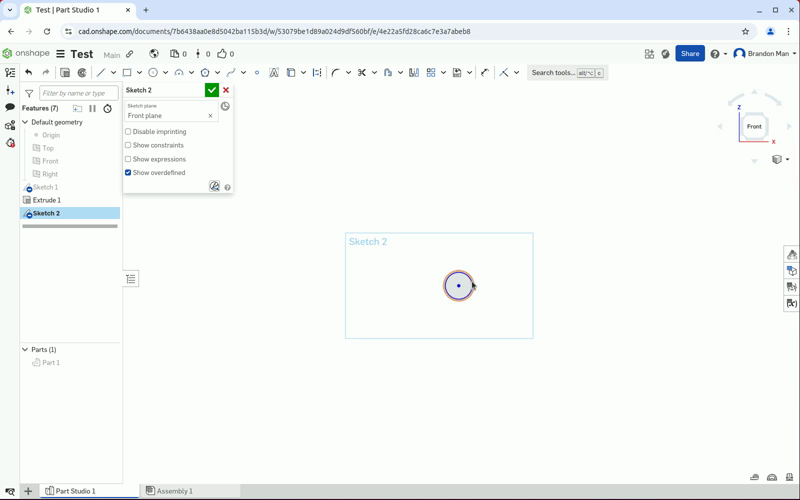
scroll(6)
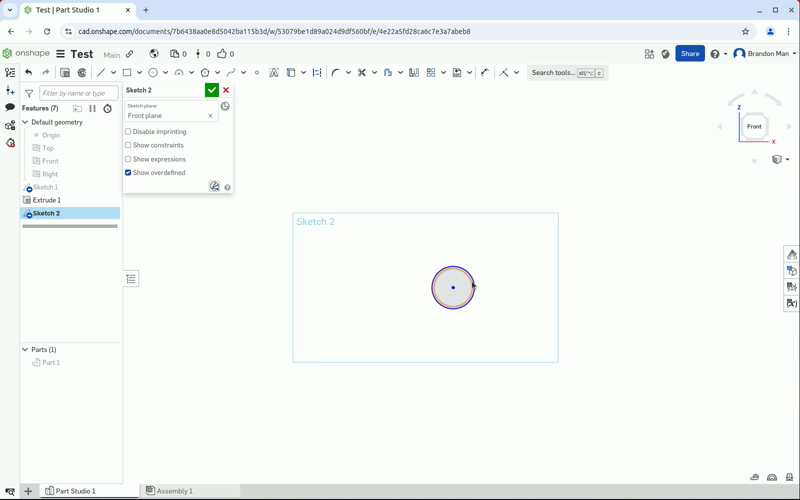
scroll(6)
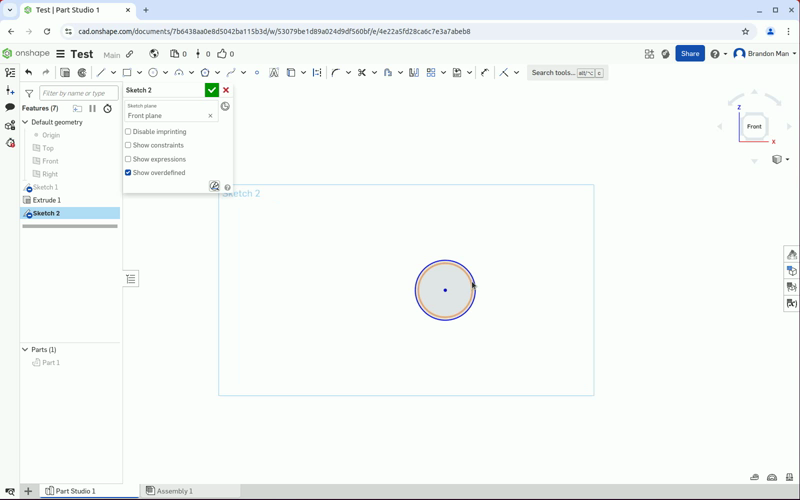
scroll(6)
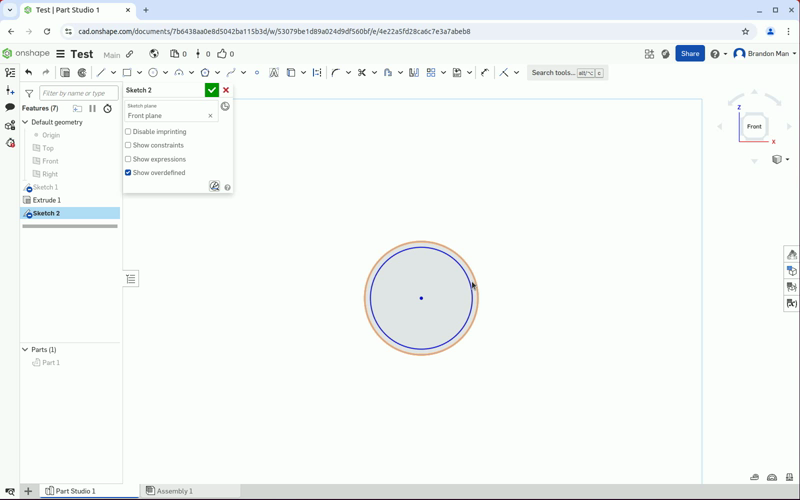
click(472, 281)
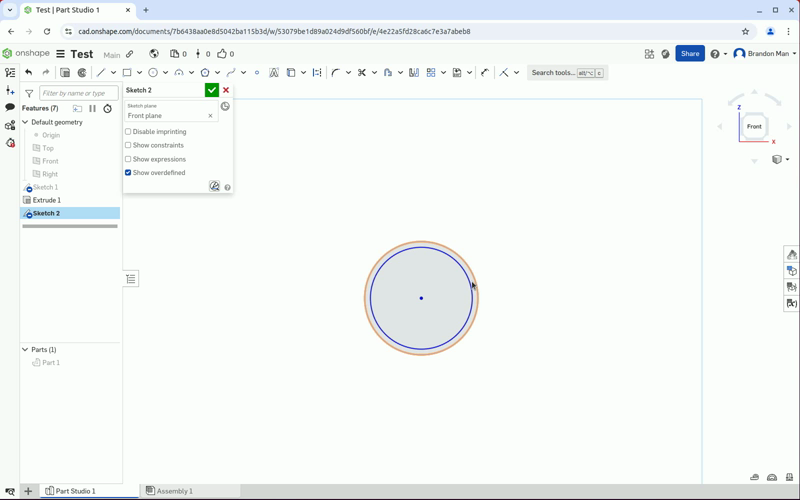
scroll(-6)
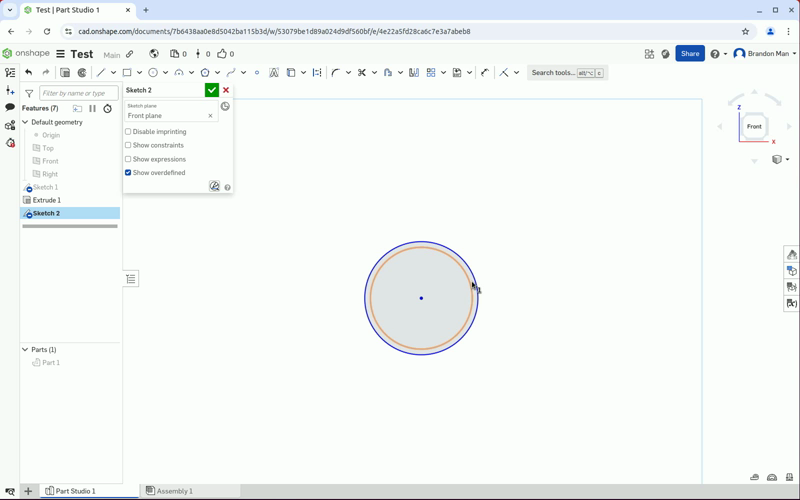
scroll(-6)
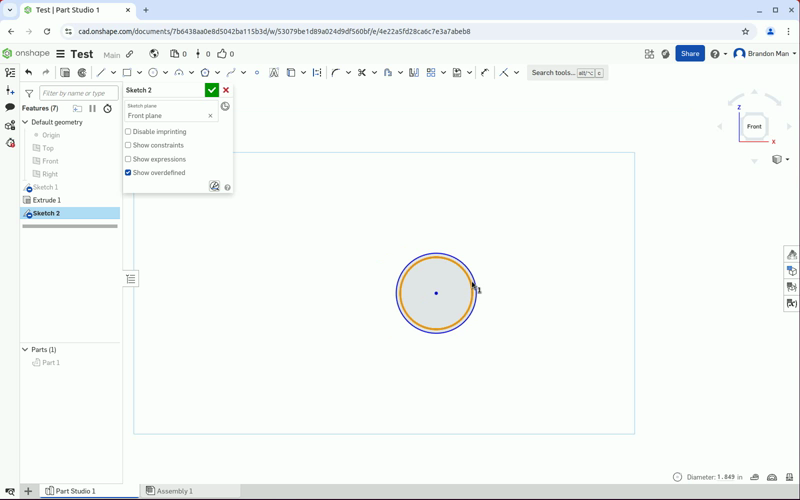
scroll(-6)
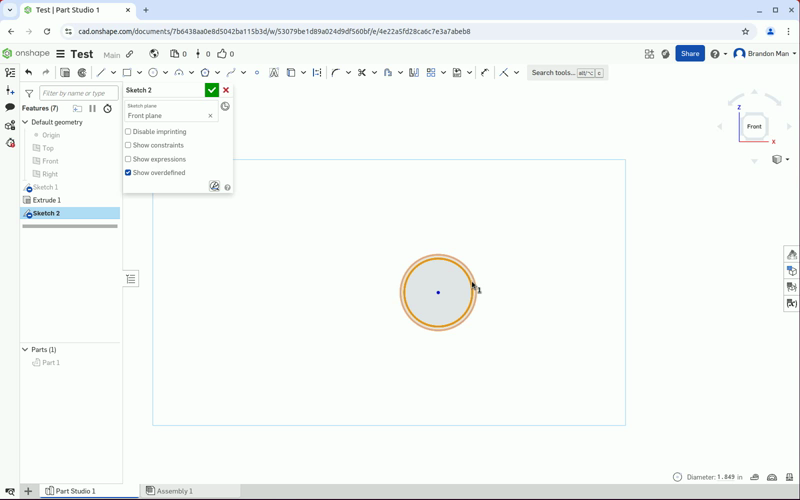
scroll(-6)
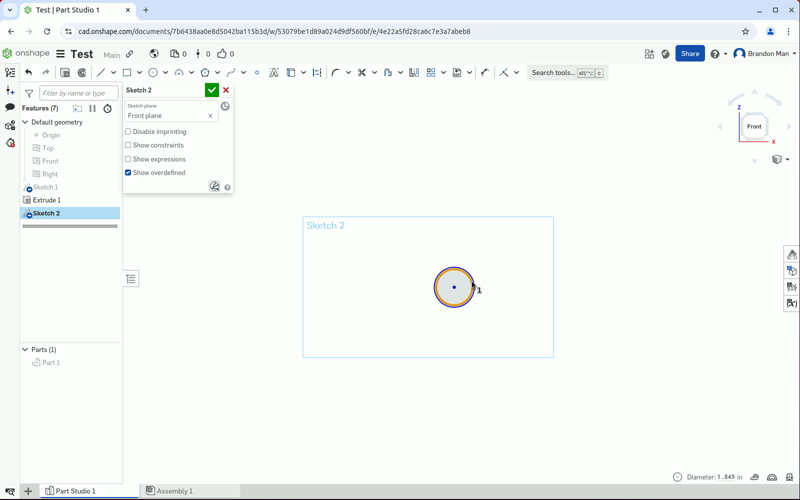
scroll(-6)
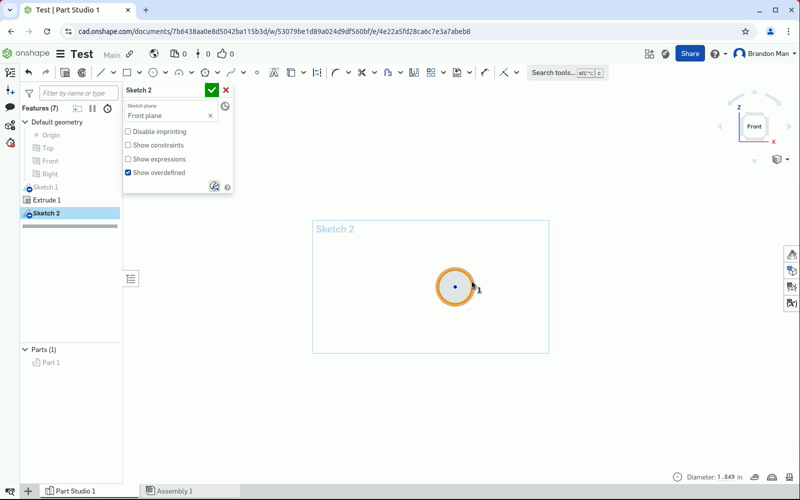
scroll(-6)
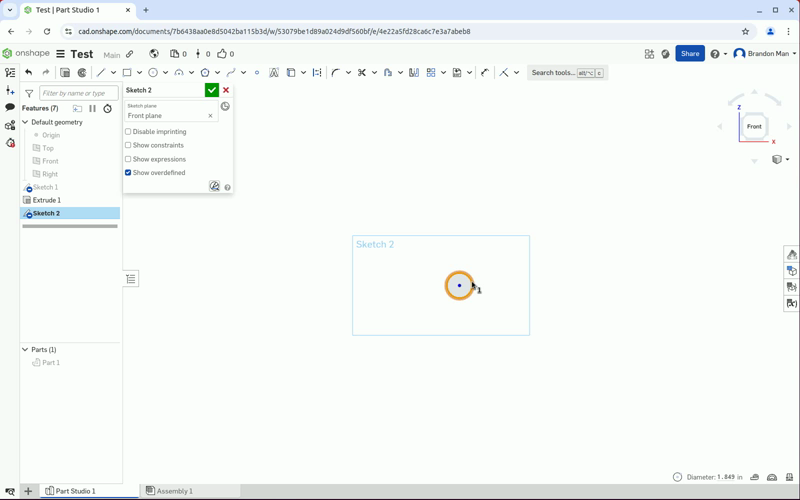
scroll(-6)
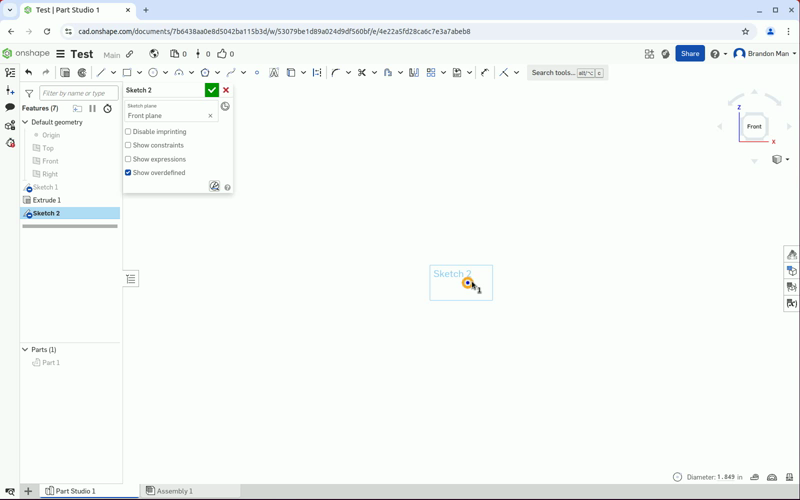
mouse_move(73, 352)
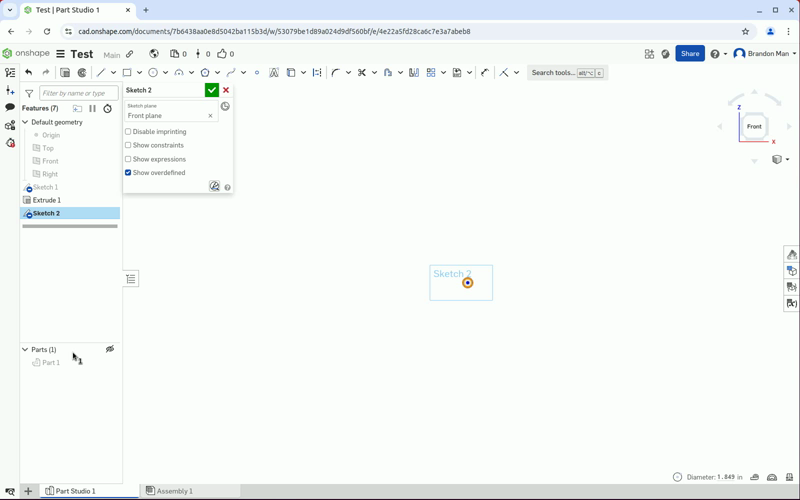
key(shift+y)
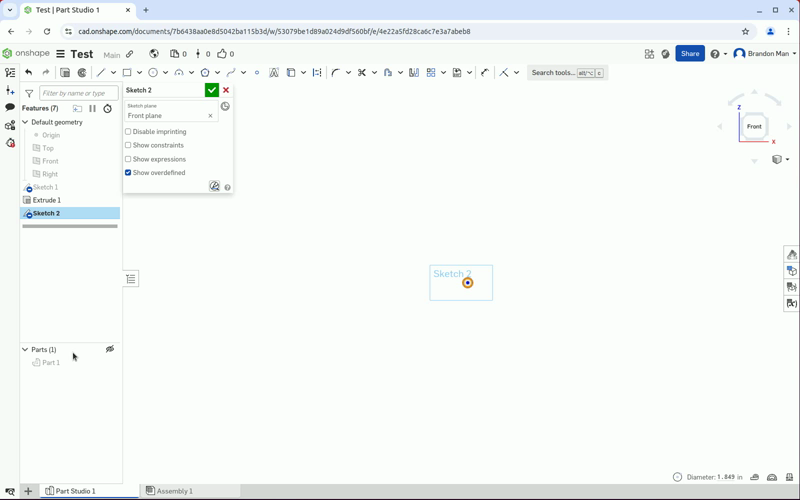
key(shift+e)
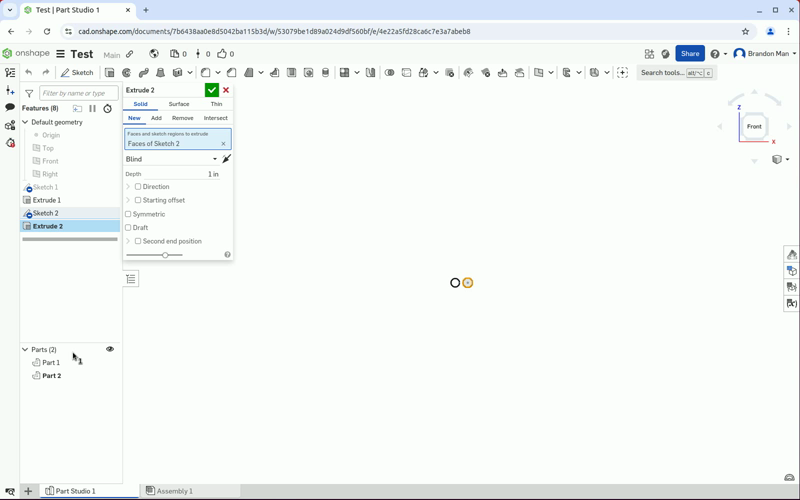
mouse_move(143, 106)
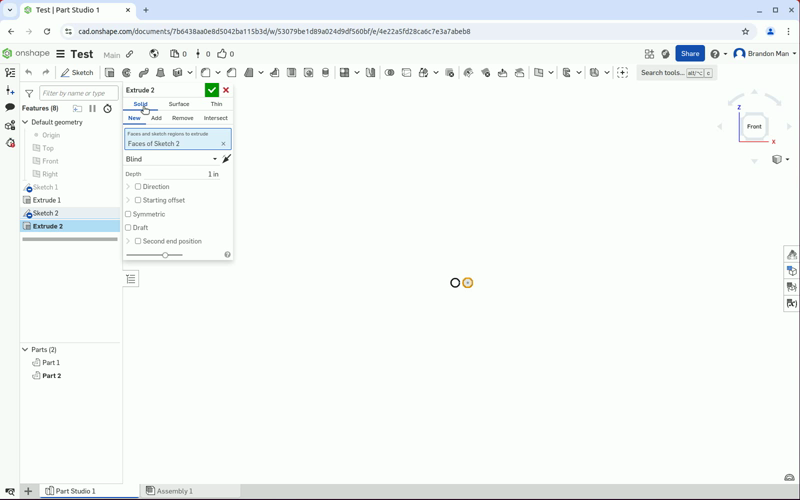
click(143, 106)
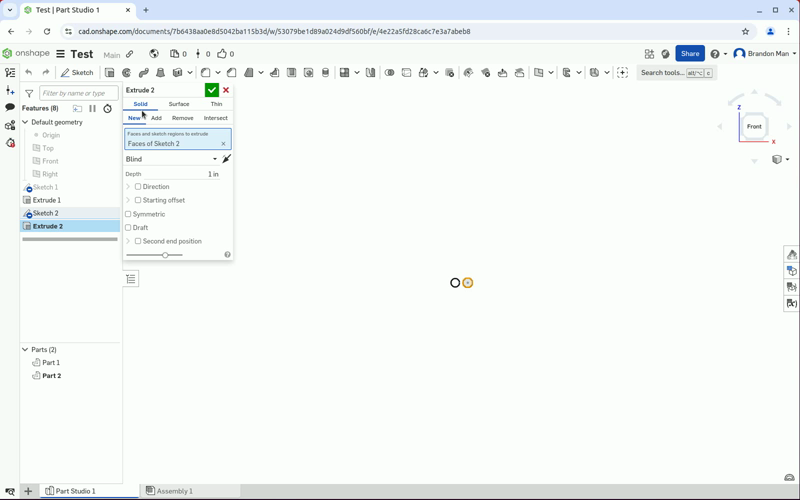
mouse_move(137, 120)
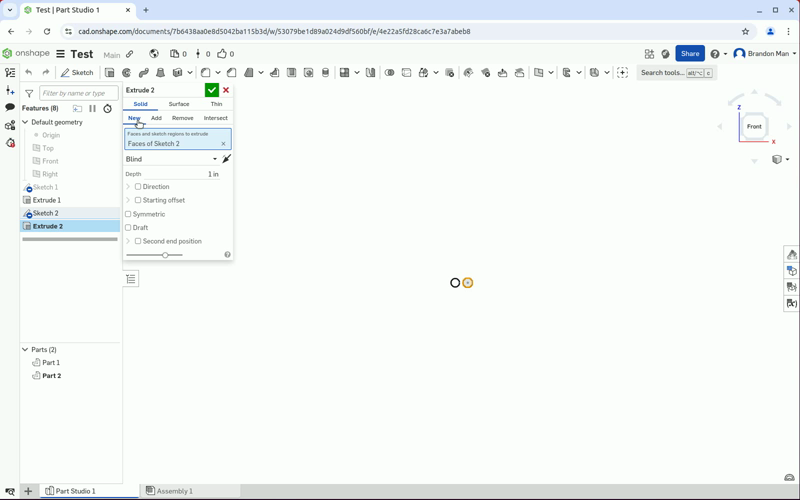
click(137, 120)
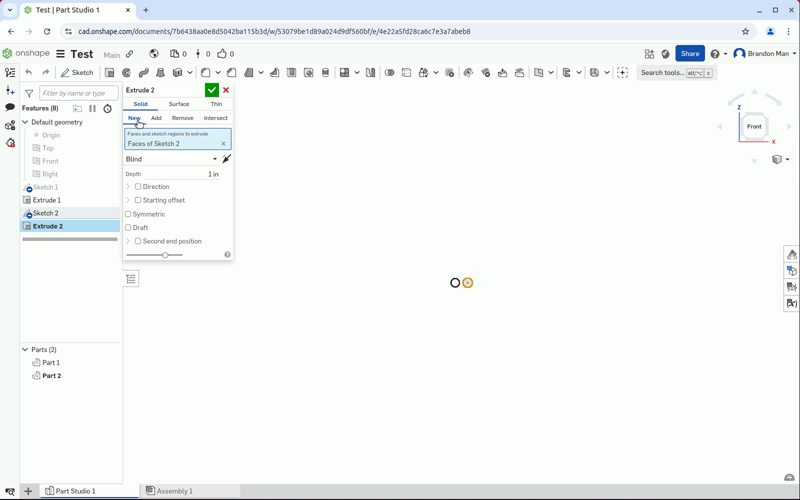
key(tab, 4)
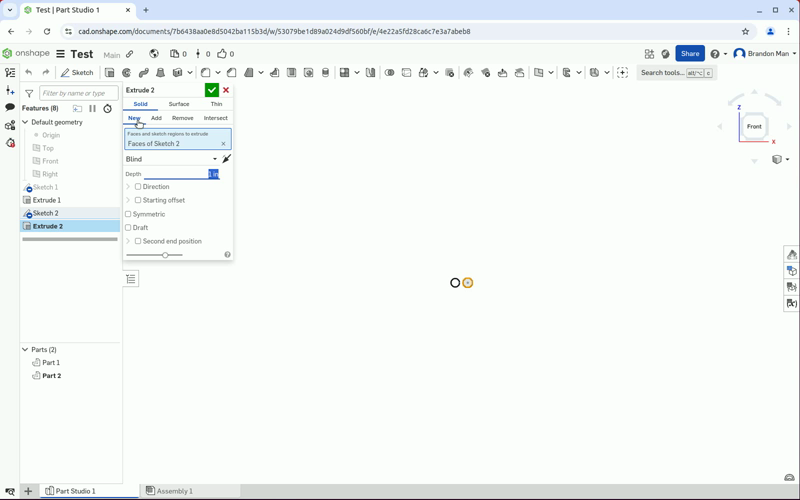
text(-23.108)
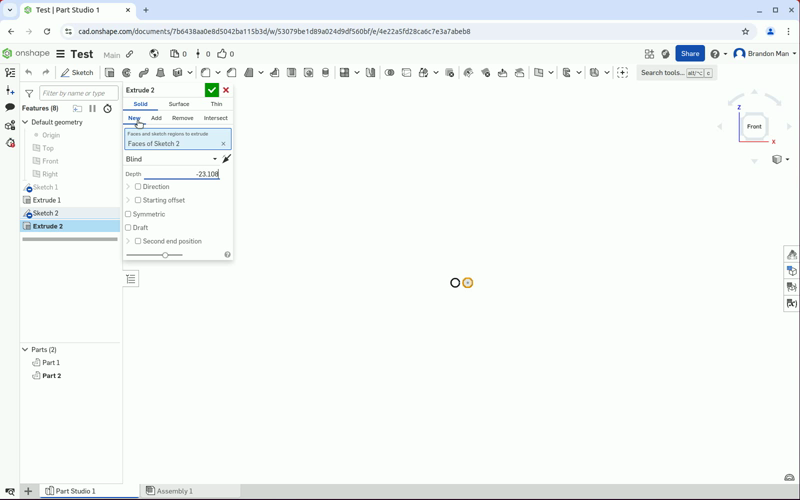
key(enter)
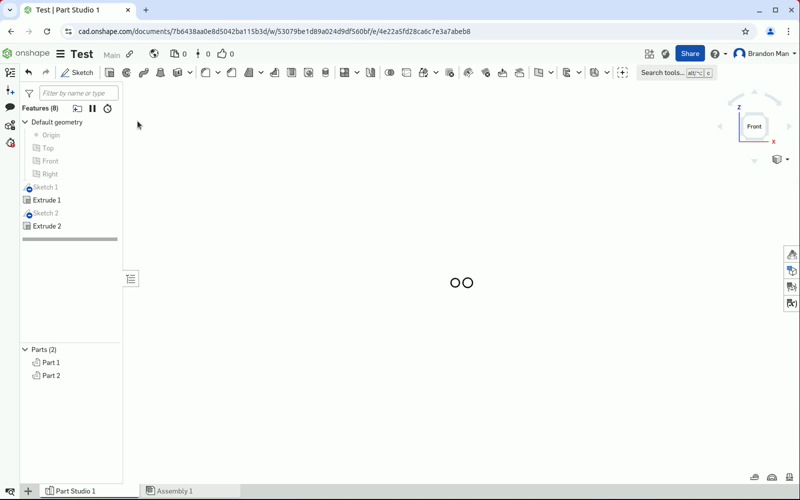
key(shift+h)
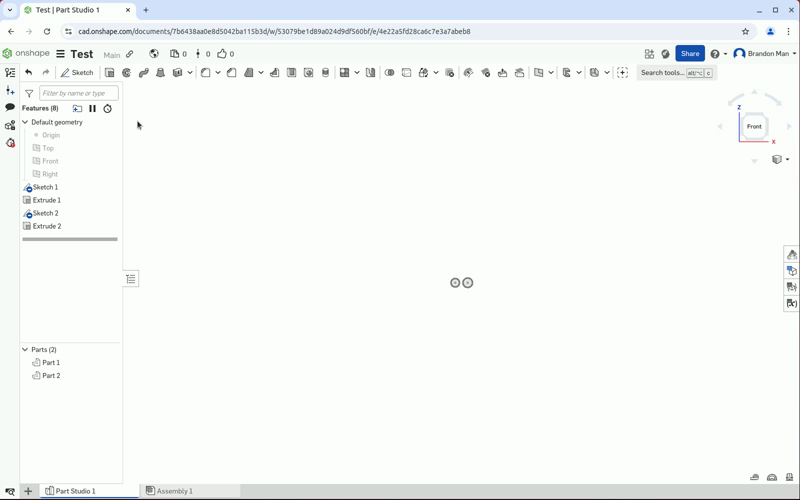
key(shift+h)
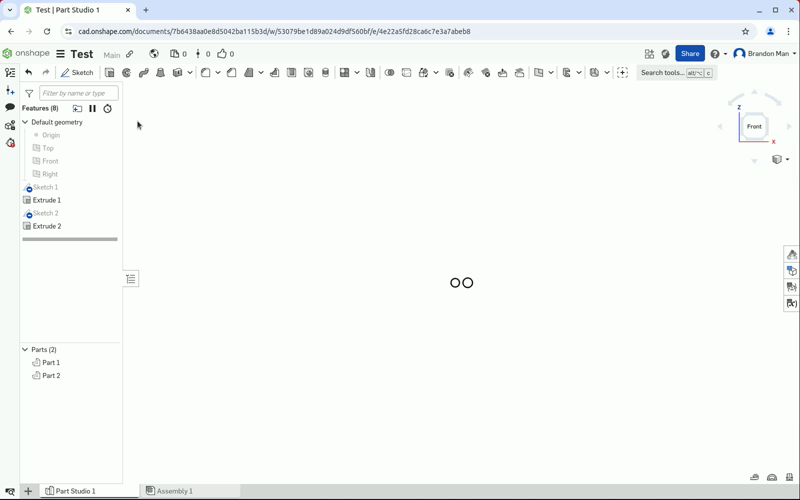
mouse_move(73, 189)
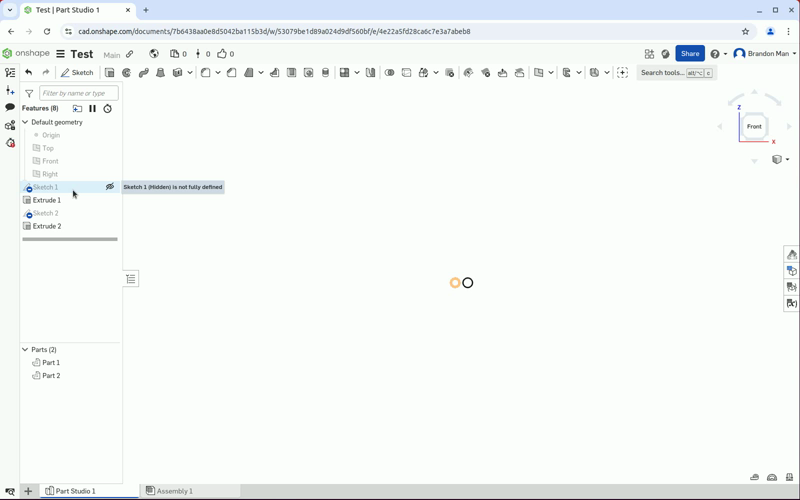
click(73, 189)
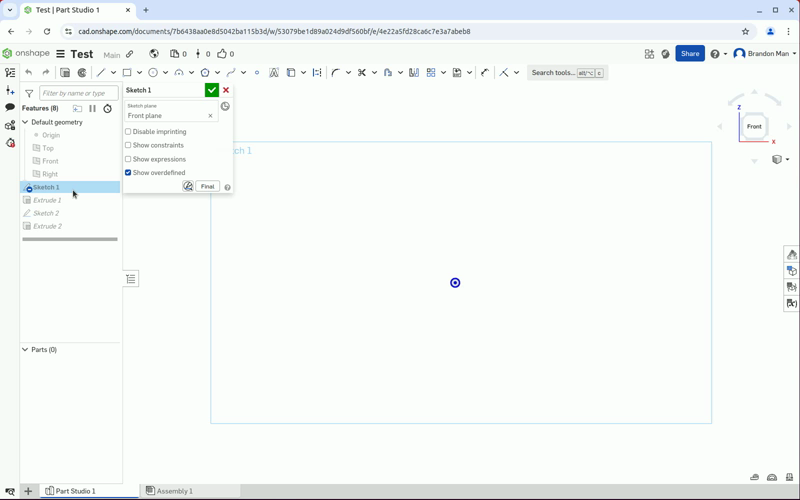
mouse_move(229, 92)
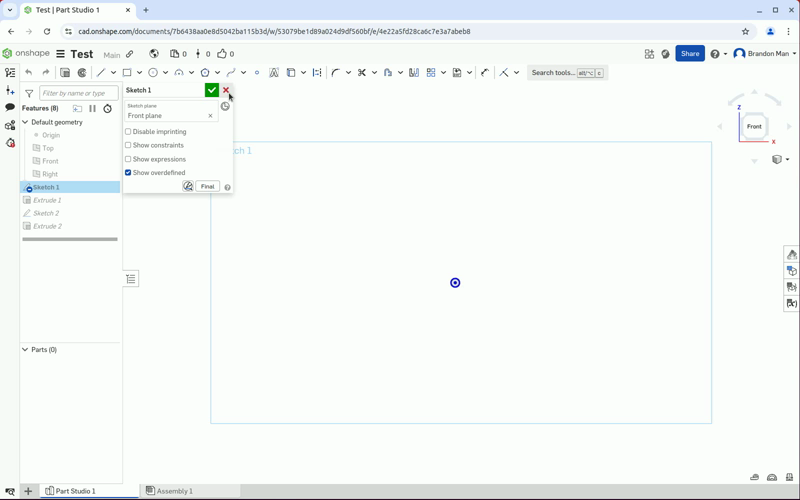
click(229, 92)
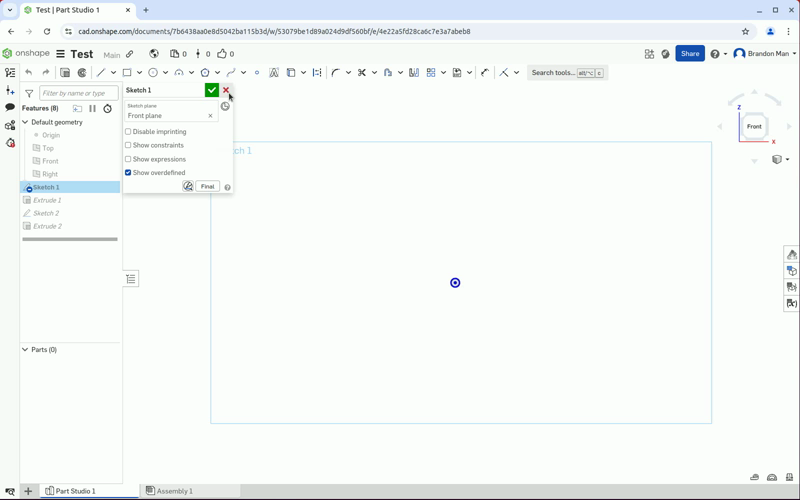
key(shift+s)
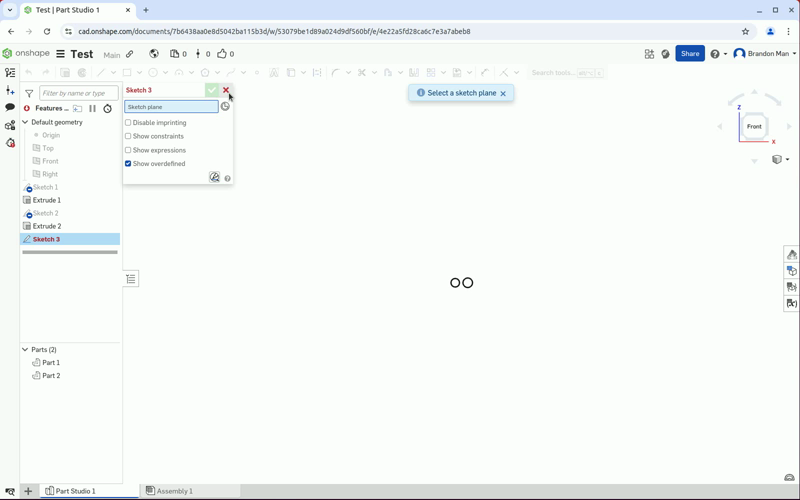
mouse_move(73, 163)
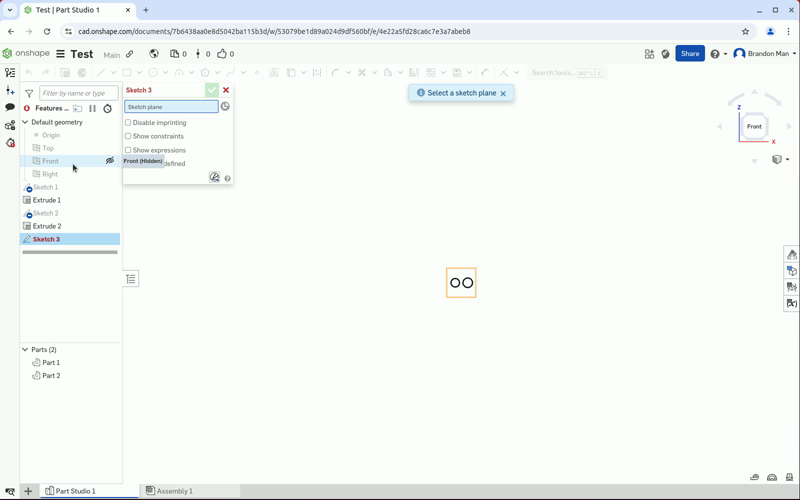
click(73, 163)
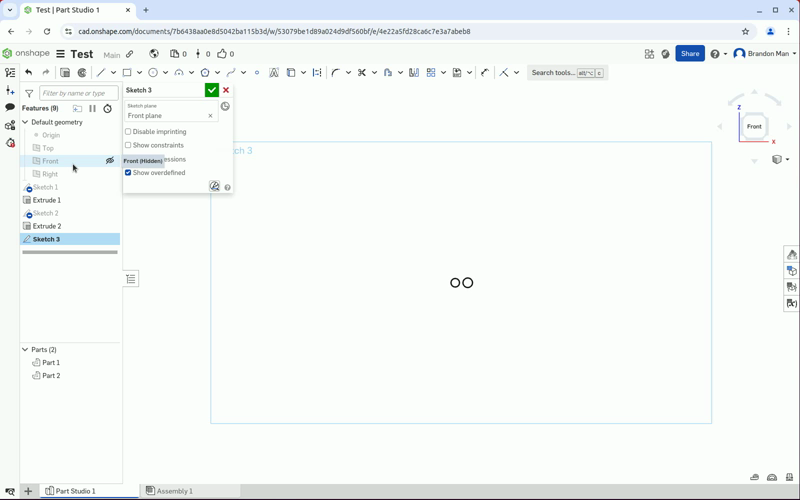
mouse_move(73, 352)
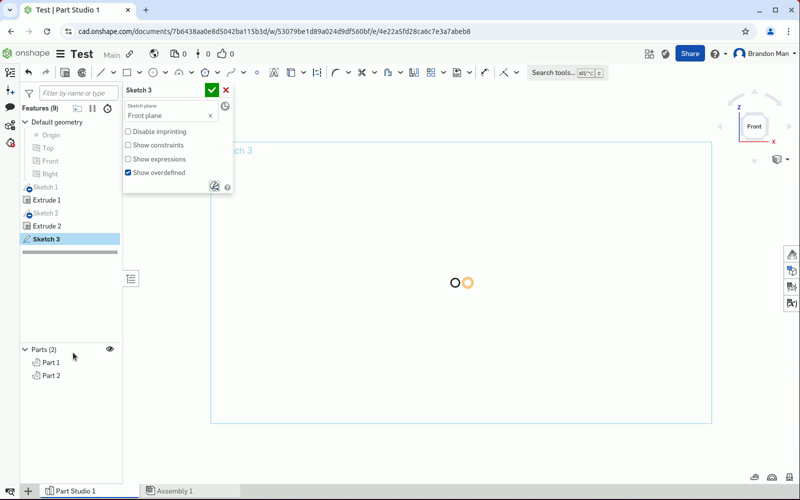
key(y)
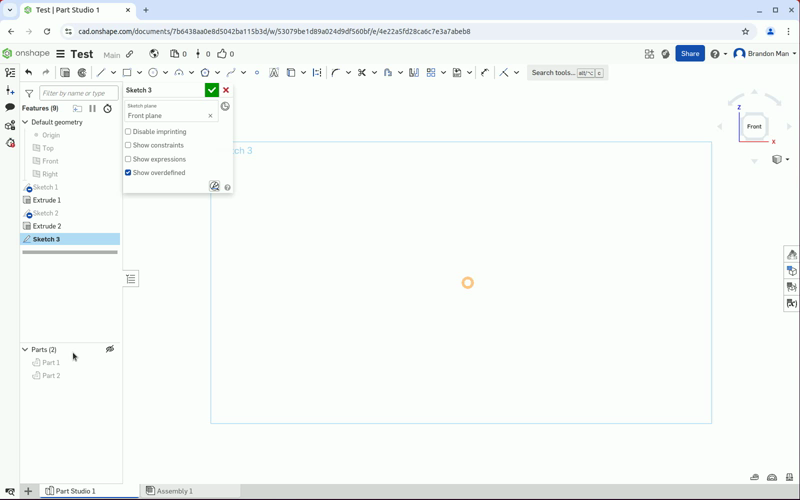
key(l)
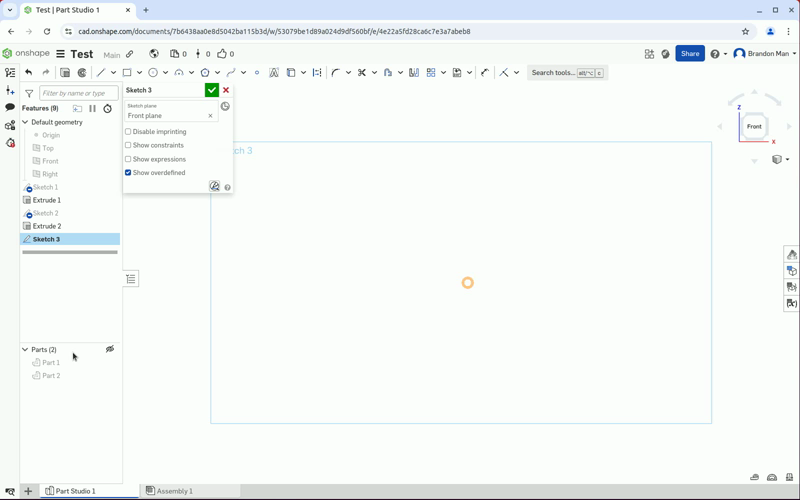
key_down(shift)
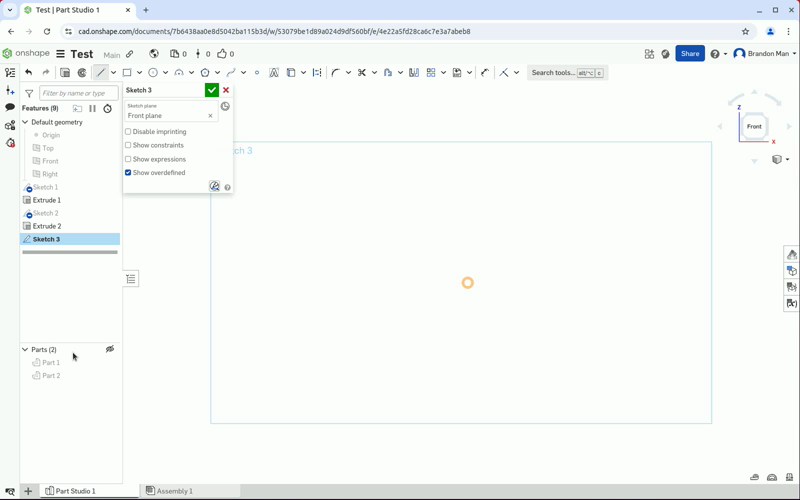
mouse_move(450, 286)
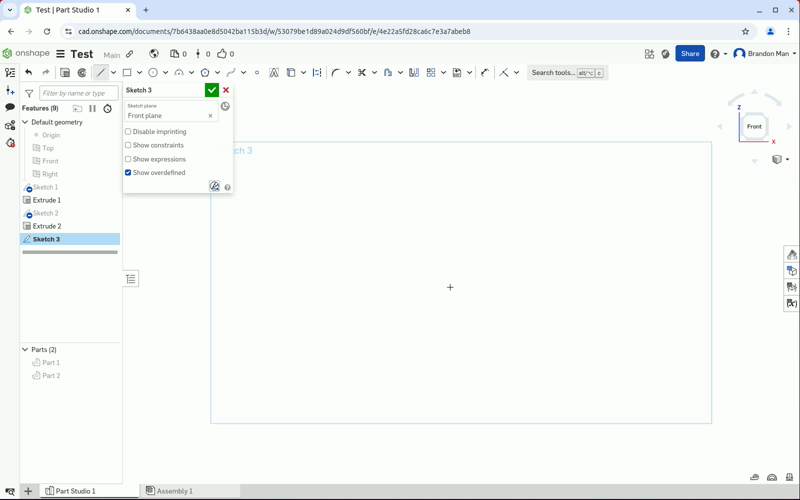
click(450, 286)
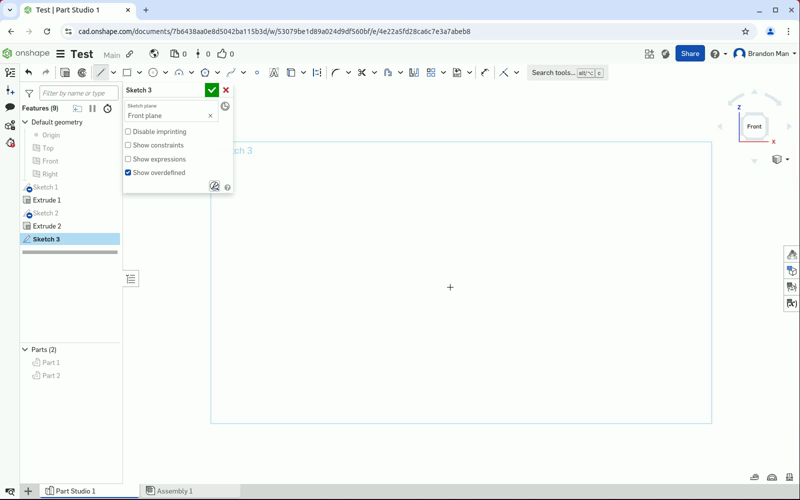
key_up(shift)
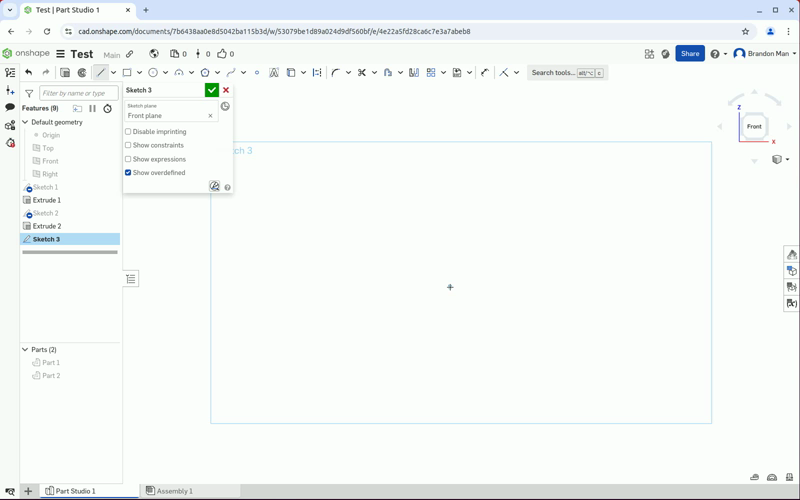
key_down(shift)
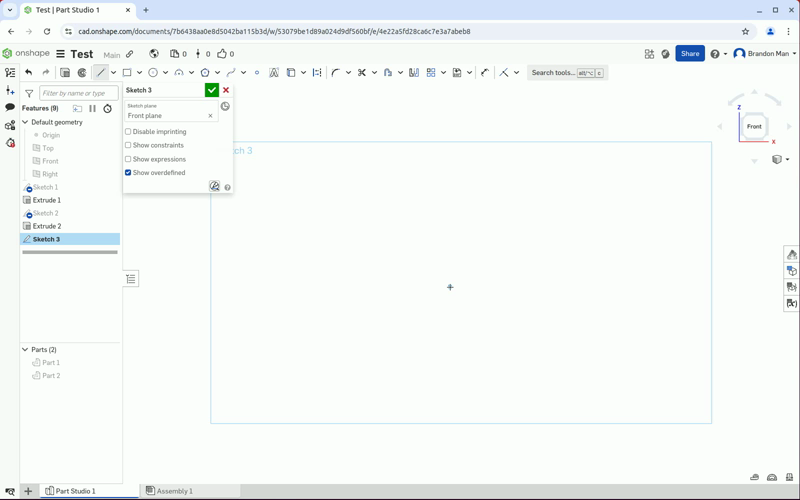
mouse_move(480, 286)
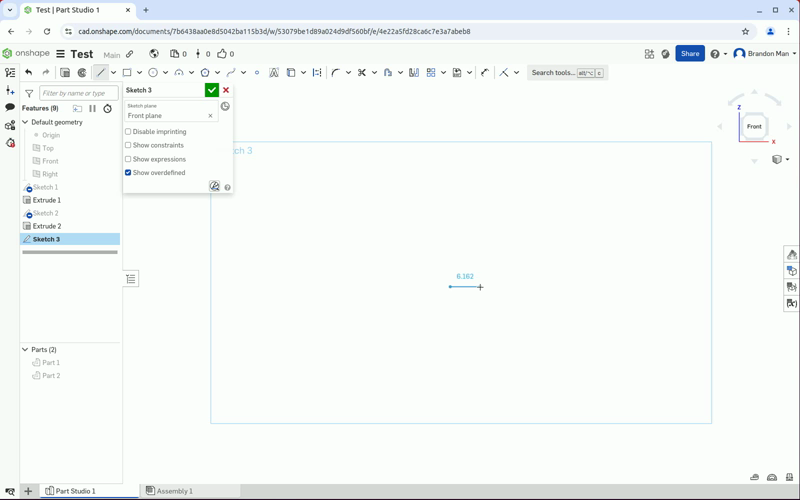
mouse_move(472, 286)
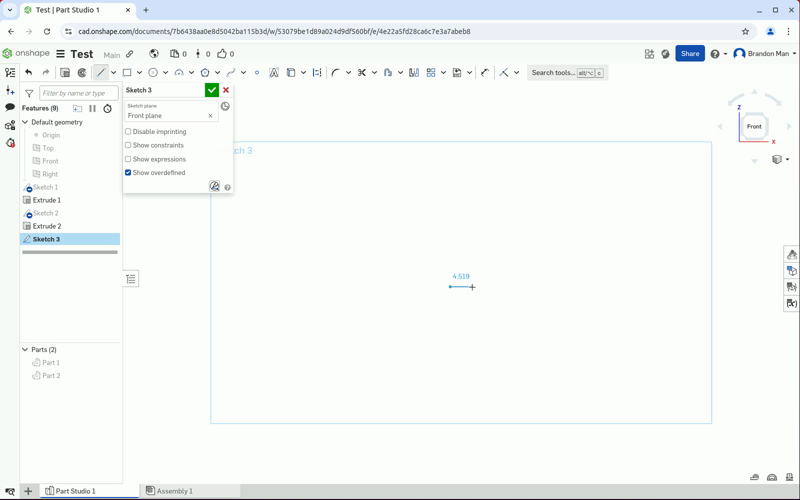
click(472, 286)
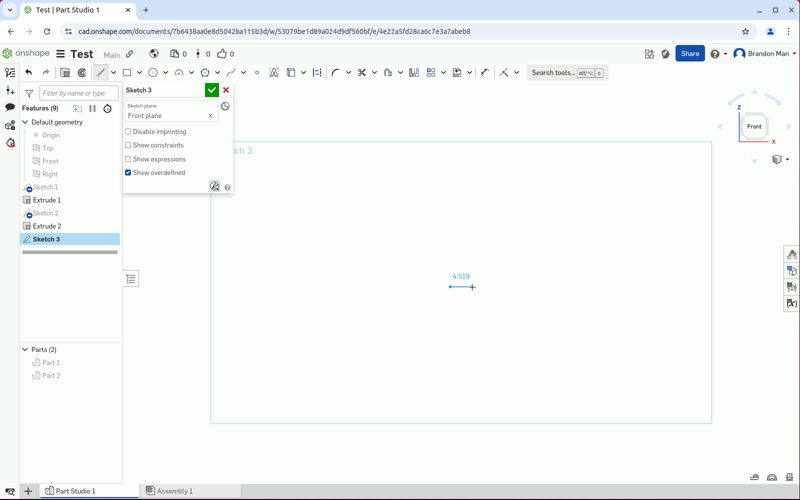
key_up(shift)
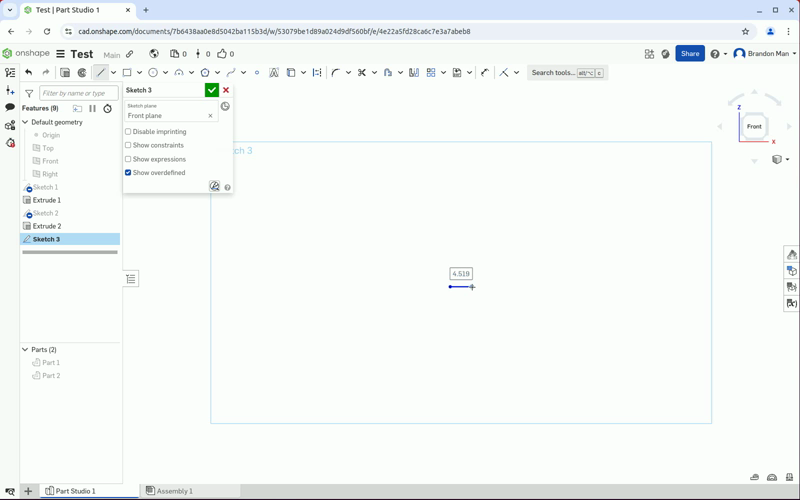
key_down(shift)
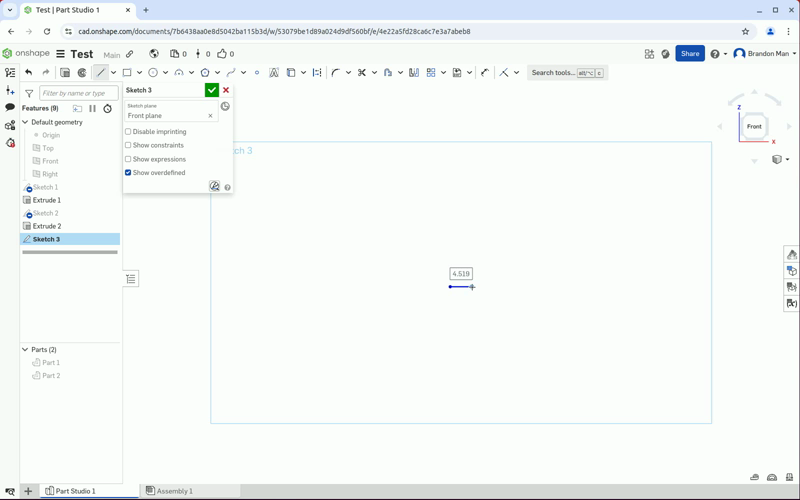
mouse_move(502, 286)
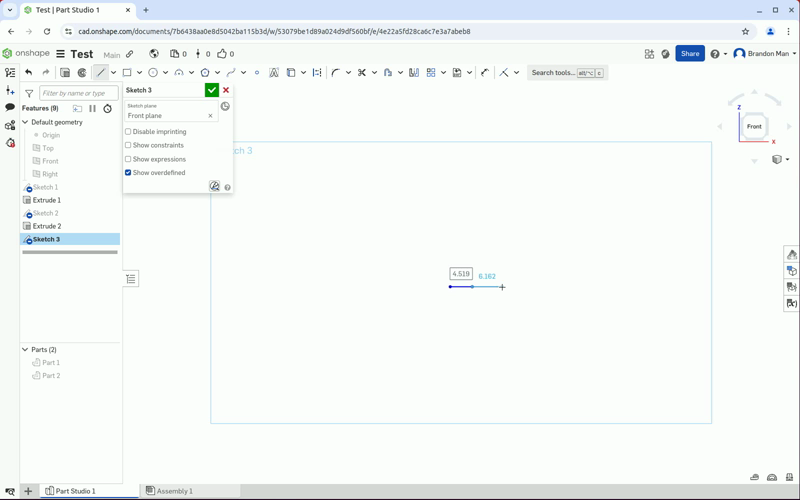
mouse_move(472, 278)
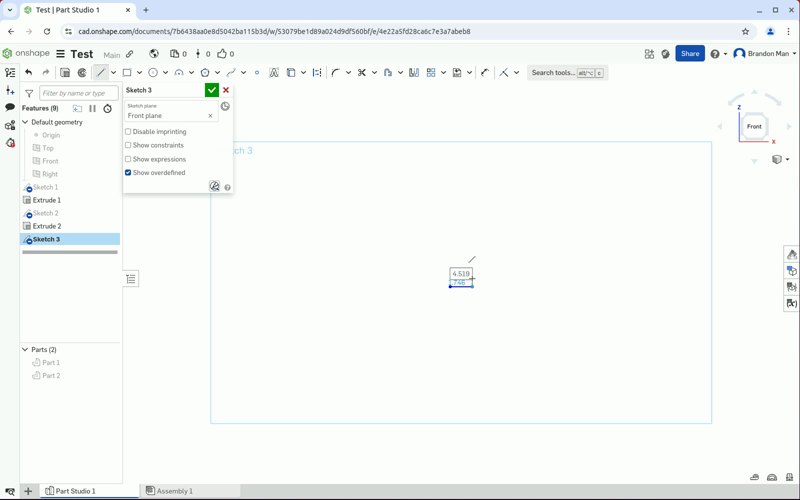
click(472, 278)
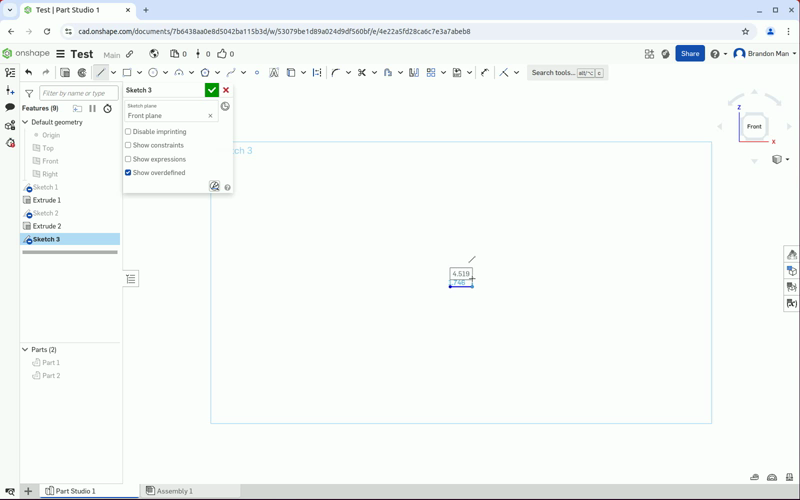
key_up(shift)
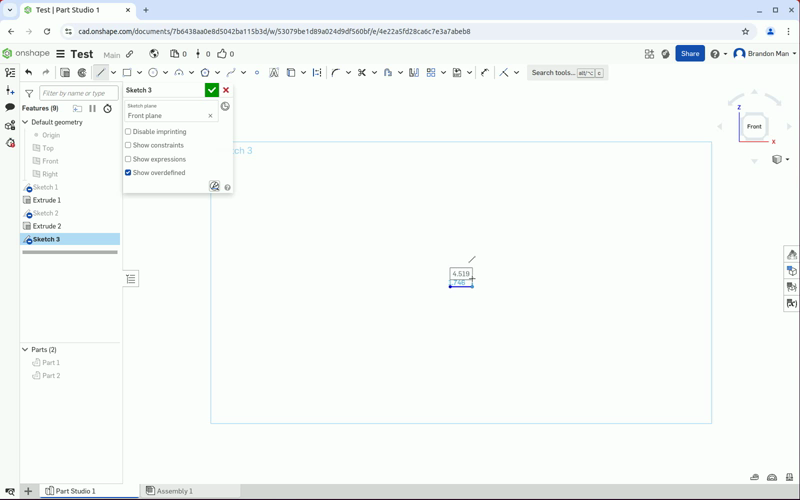
key_down(shift)
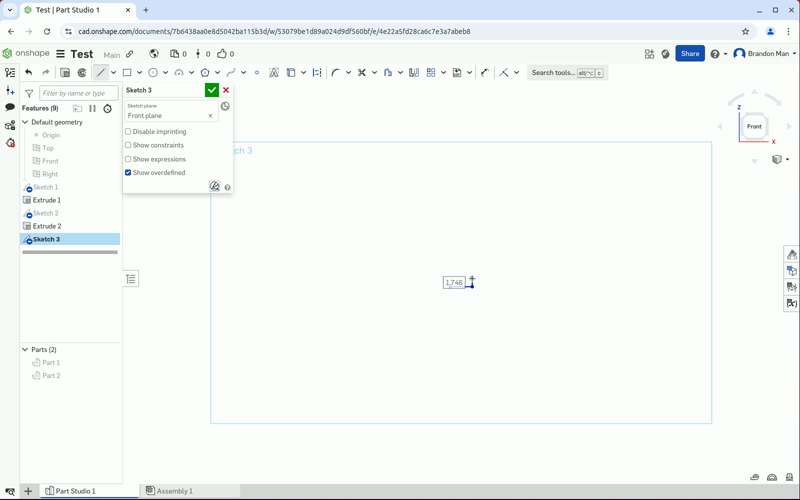
mouse_move(502, 278)
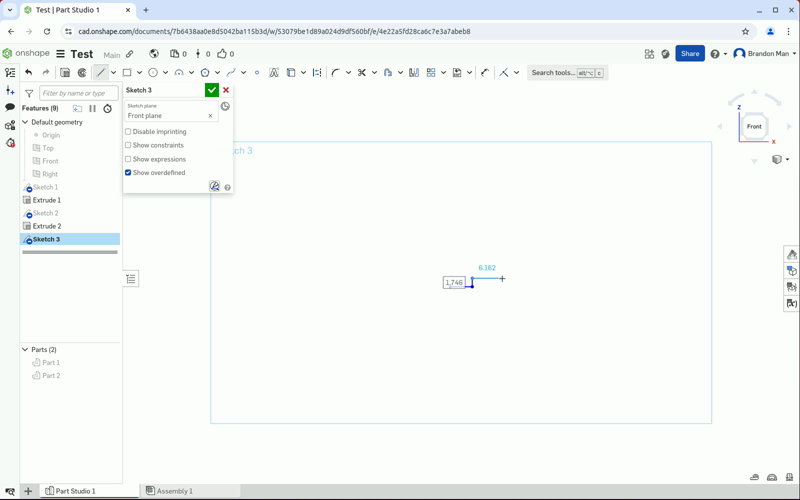
mouse_move(450, 278)
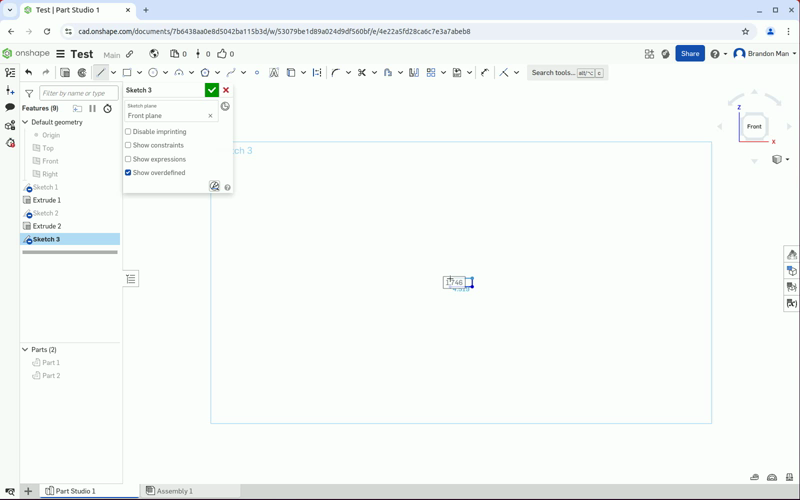
click(450, 278)
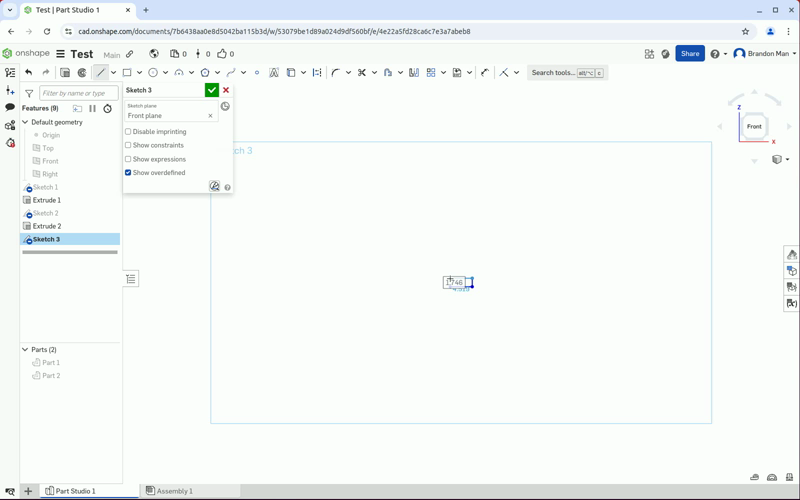
key_up(shift)
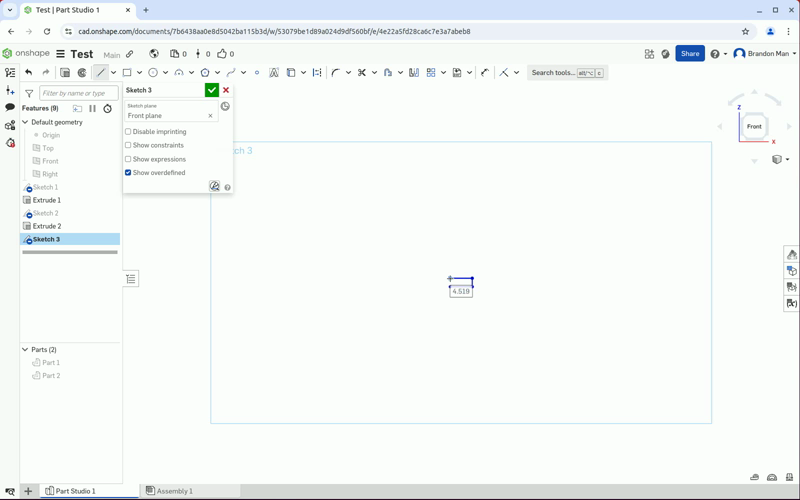
mouse_move(480, 278)
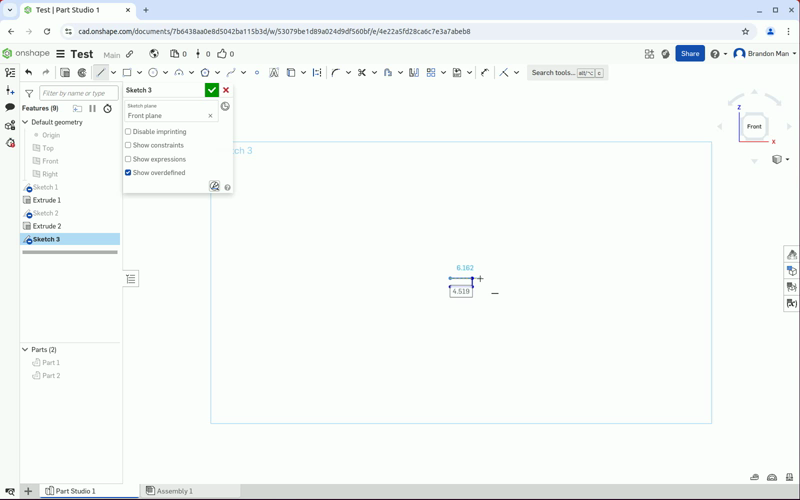
key_down(shift)
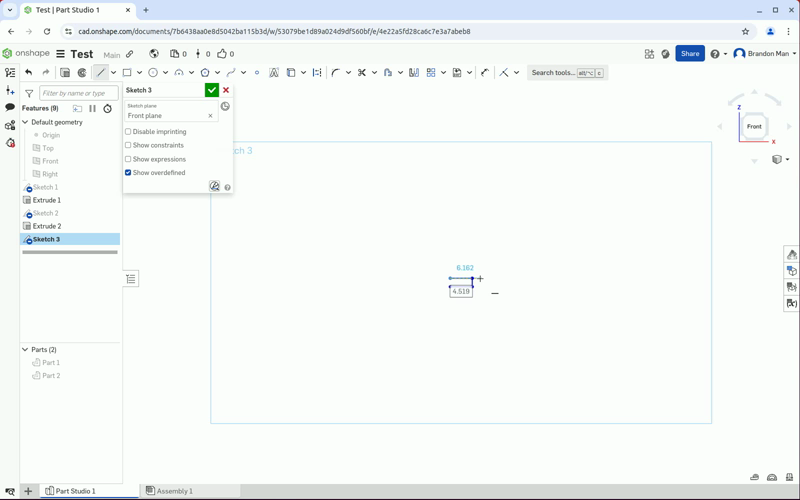
mouse_move(450, 286)
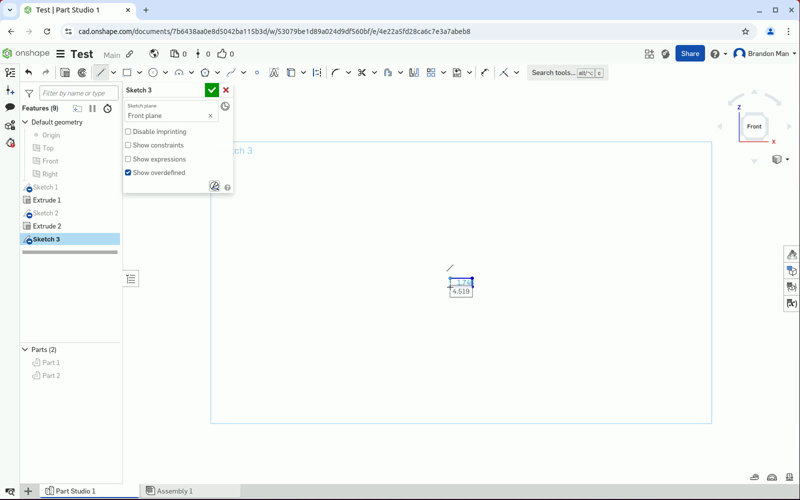
key_up(shift)
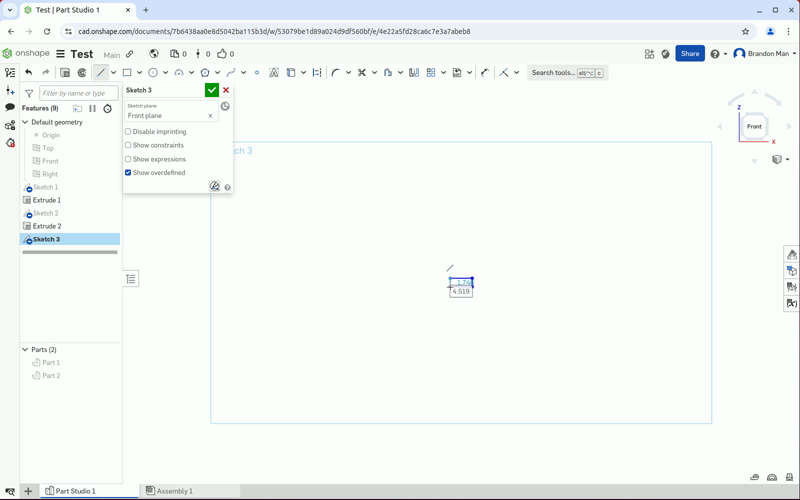
click(450, 286)
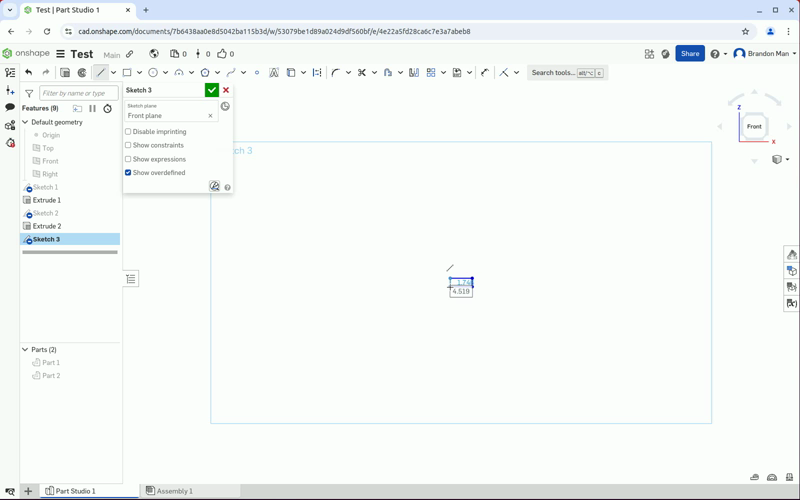
key(esc)
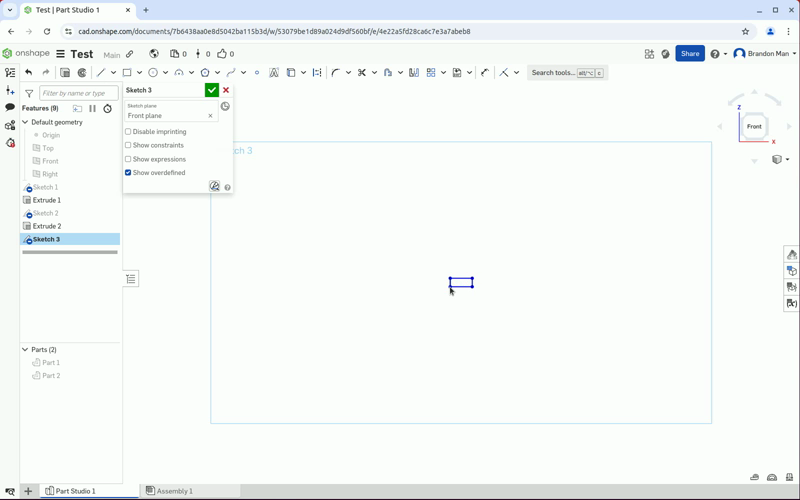
mouse_move(458, 278)
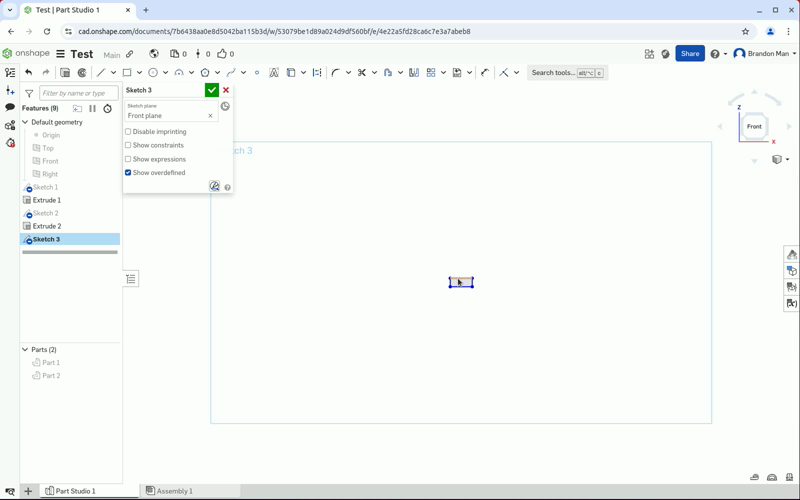
scroll(6)
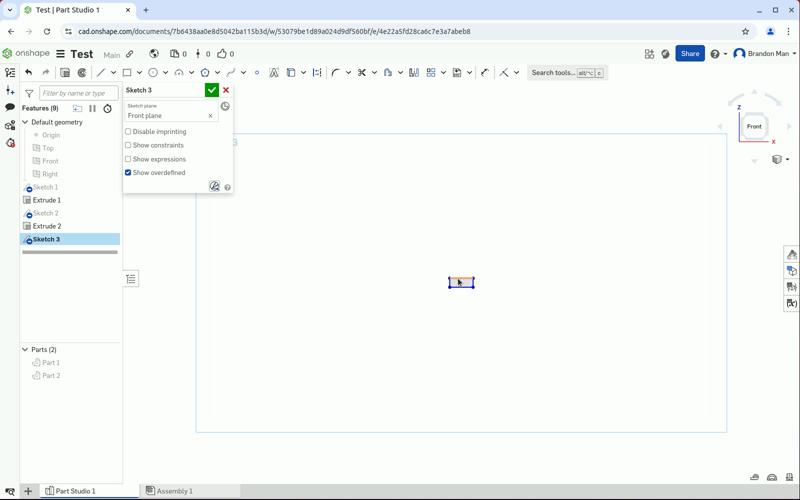
scroll(6)
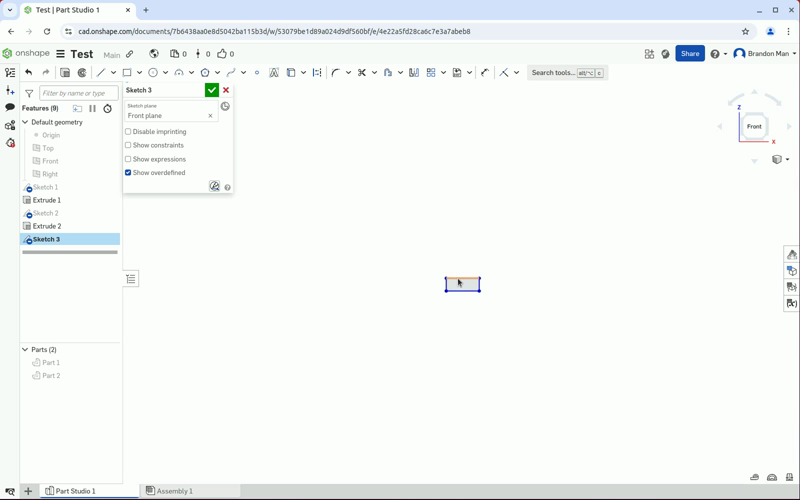
scroll(6)
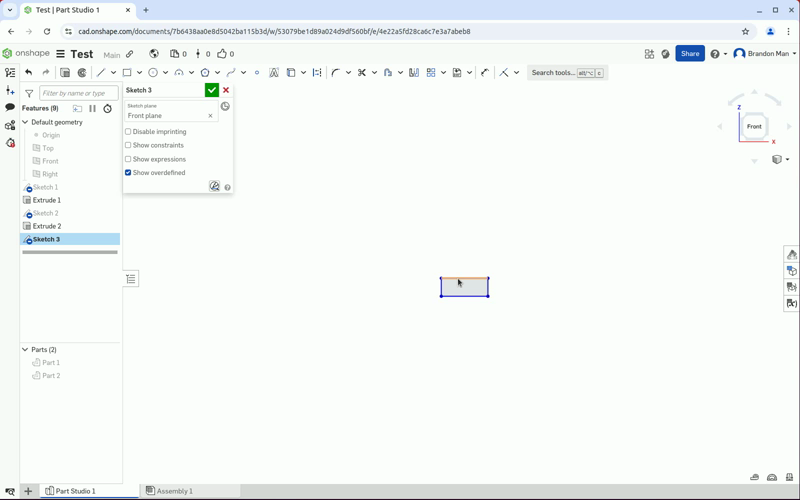
scroll(6)
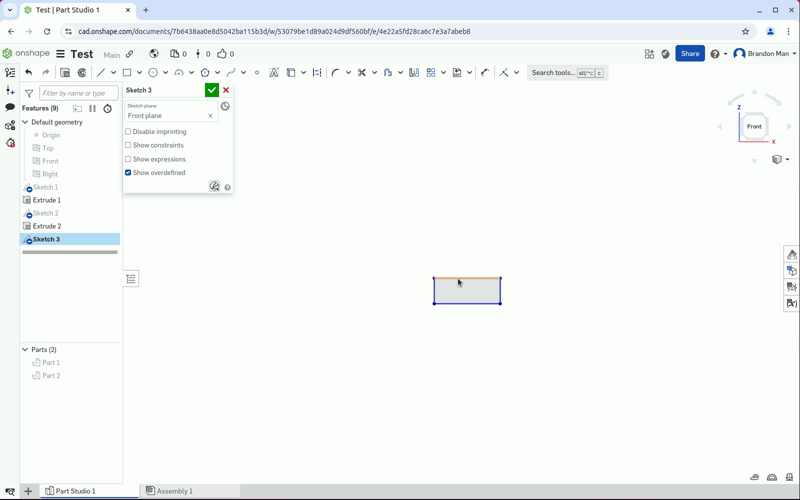
scroll(6)
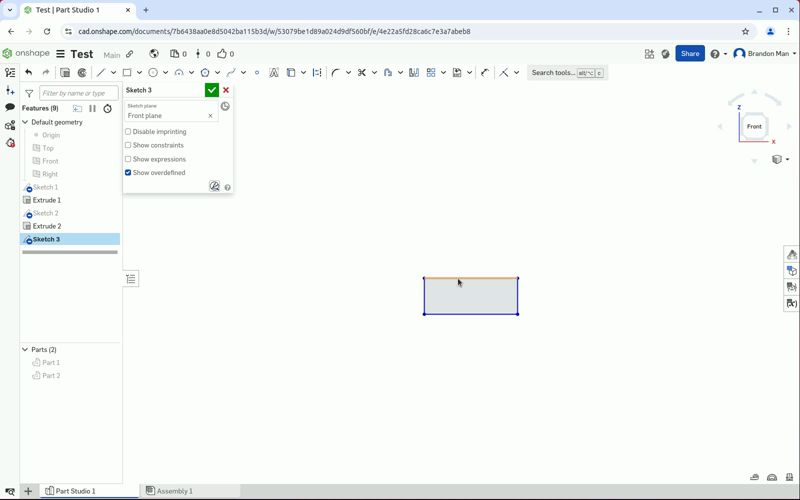
scroll(6)
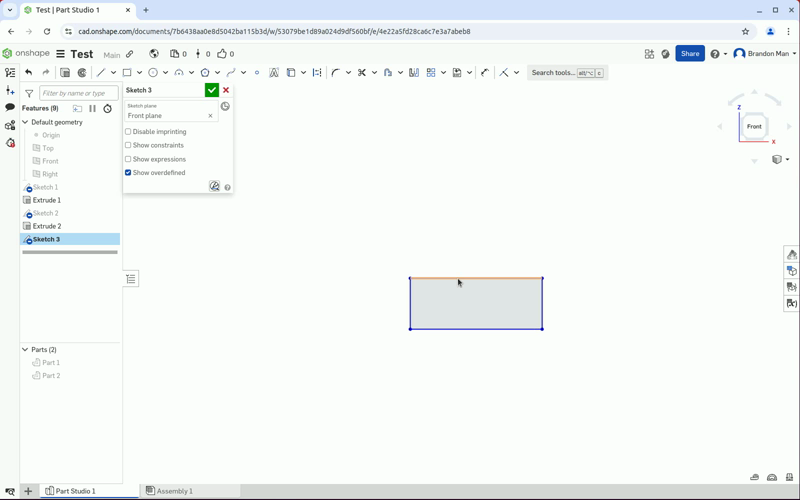
scroll(6)
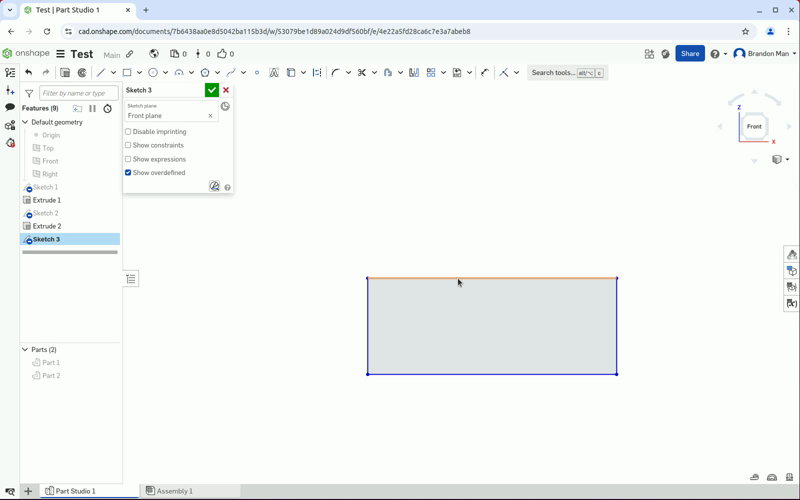
click(458, 278)
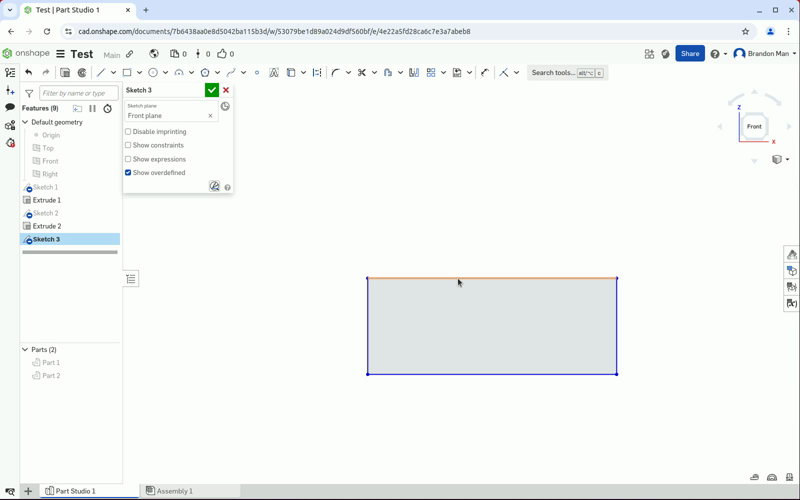
scroll(-6)
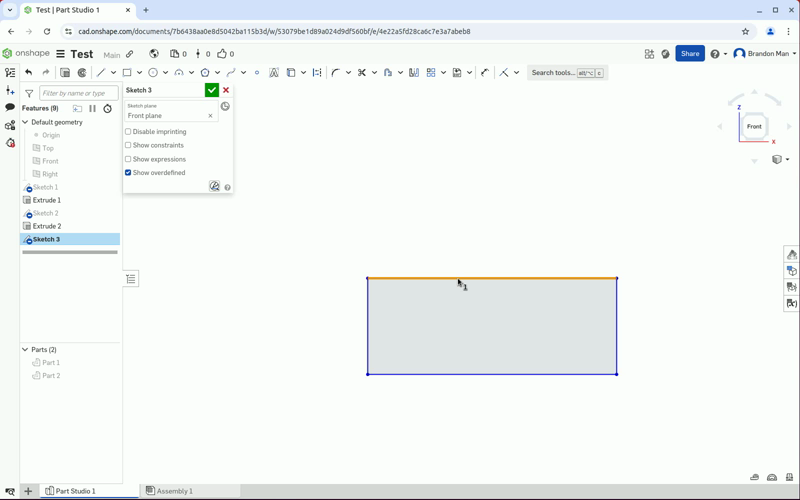
scroll(-6)
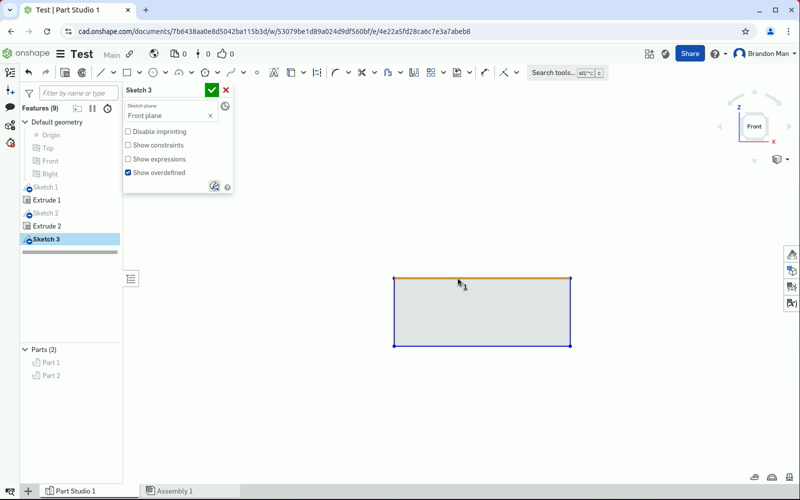
scroll(-6)
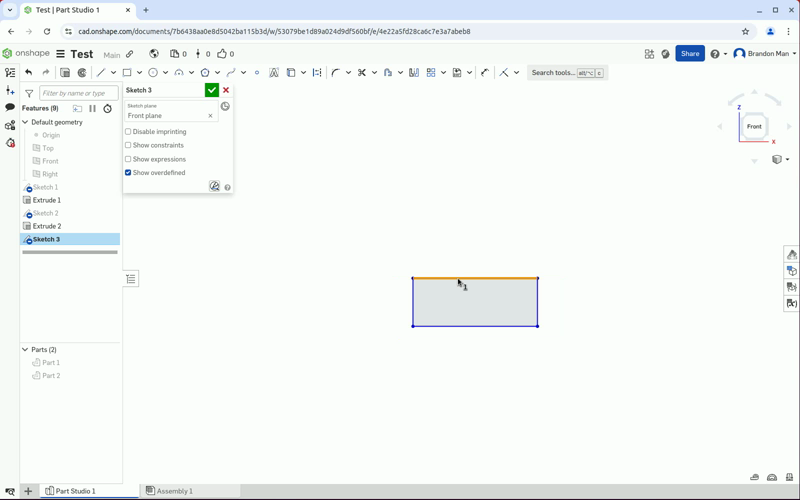
scroll(-6)
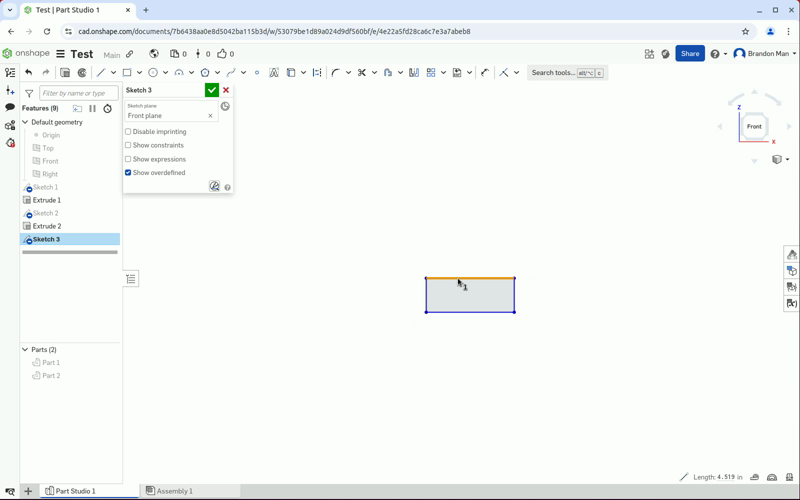
scroll(-6)
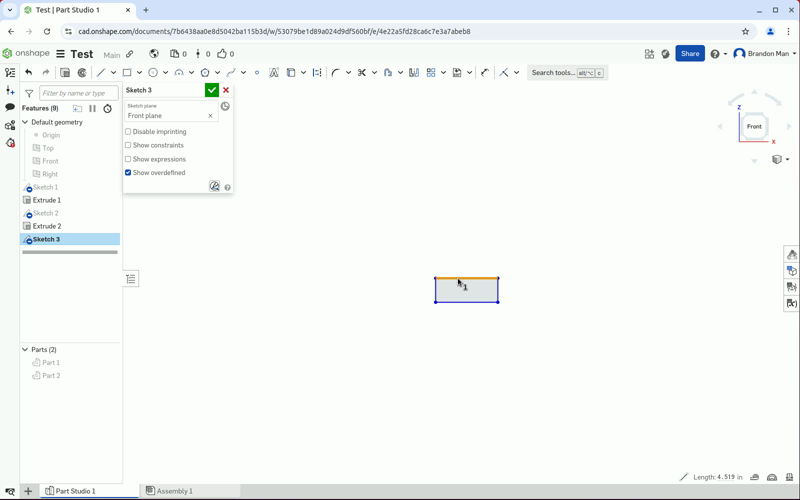
scroll(-6)
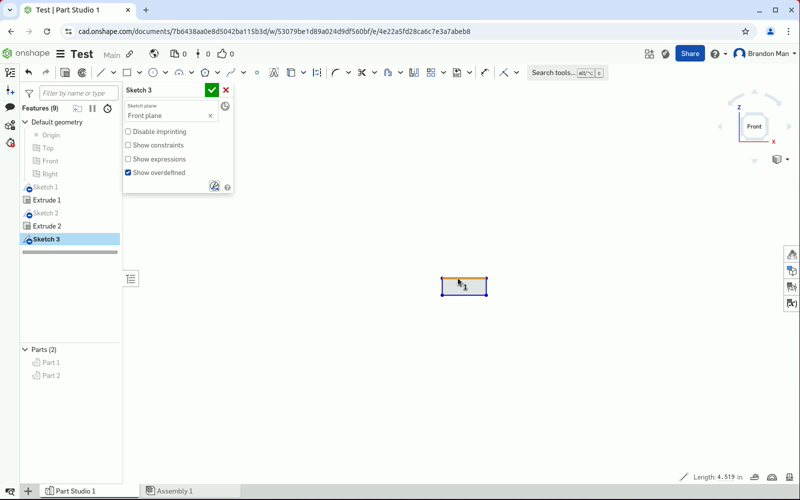
scroll(-6)
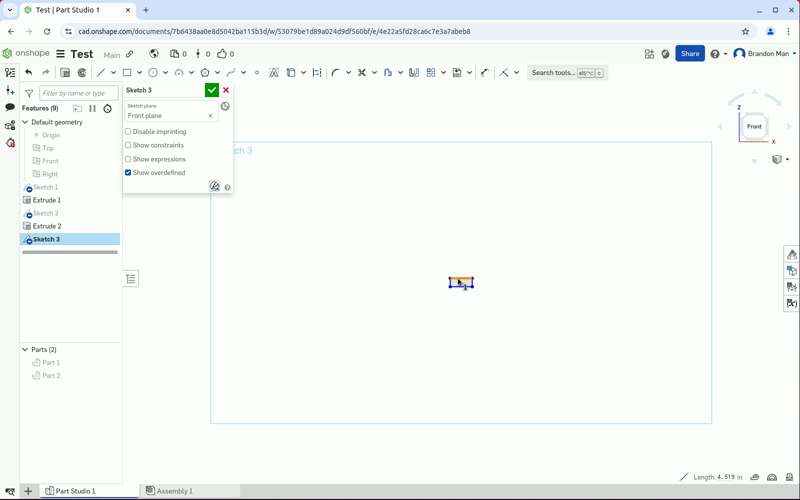
mouse_move(73, 352)
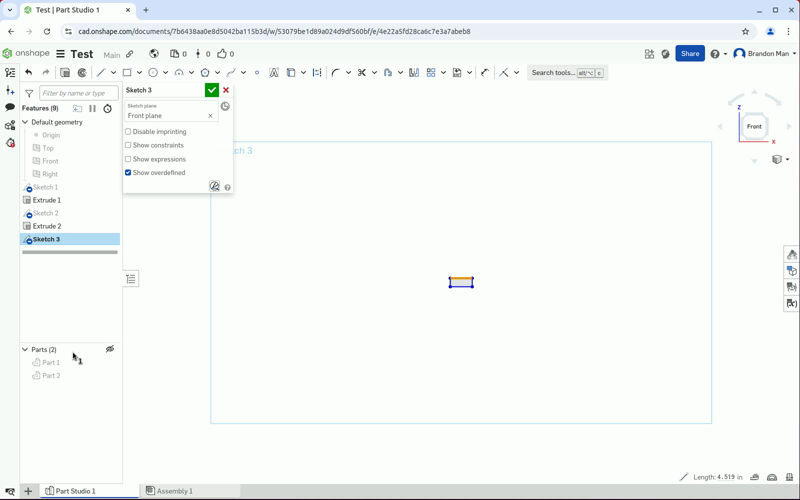
key(shift+y)
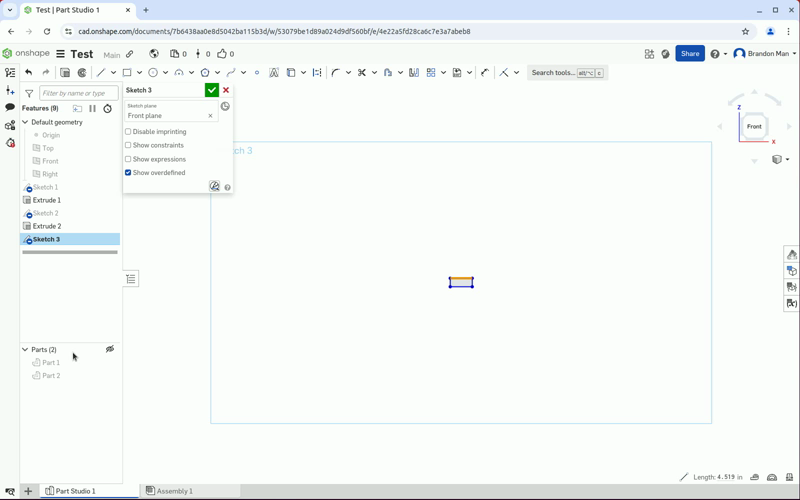
key(shift+e)
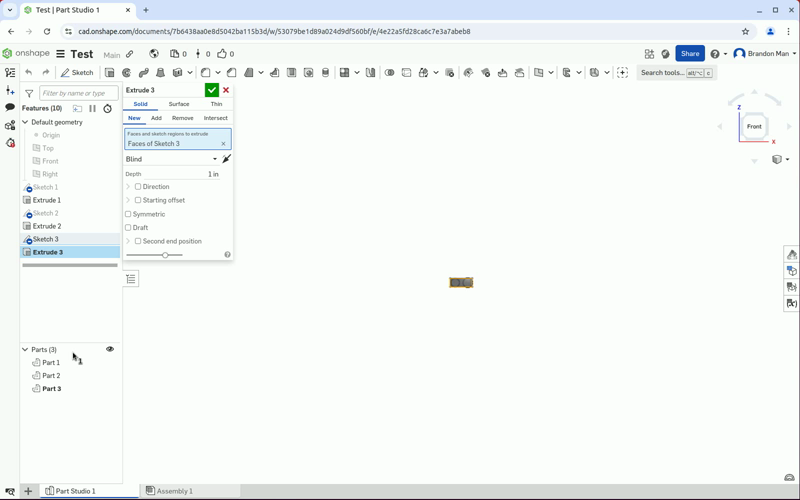
mouse_move(143, 106)
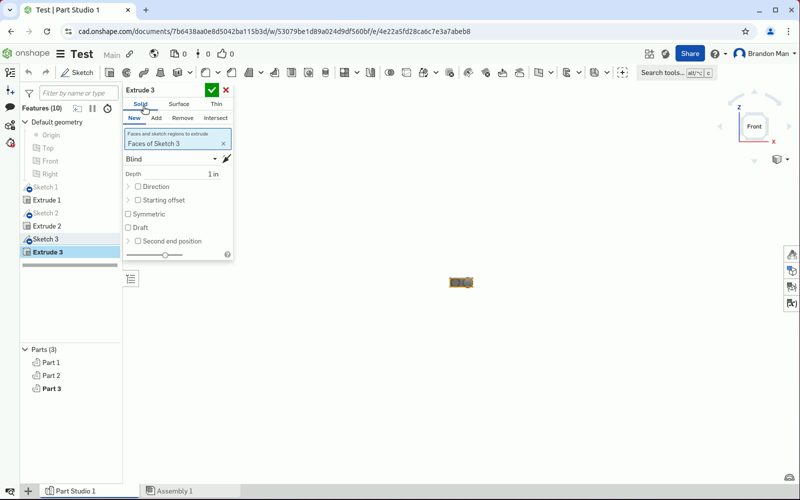
click(143, 106)
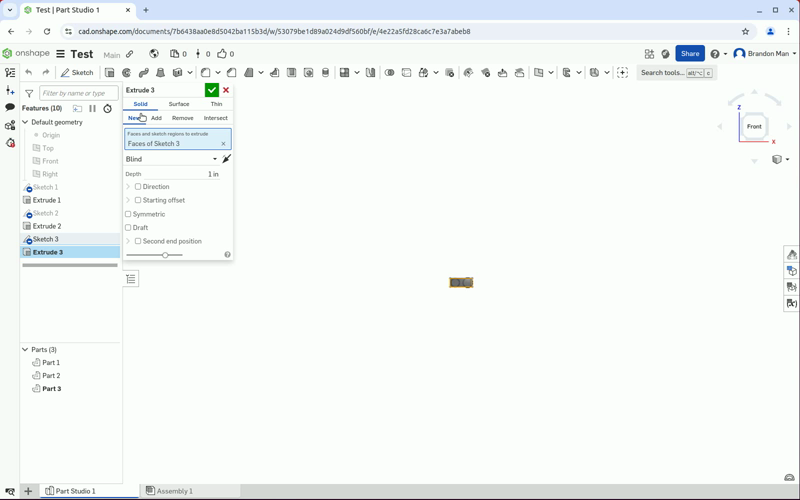
mouse_move(137, 120)
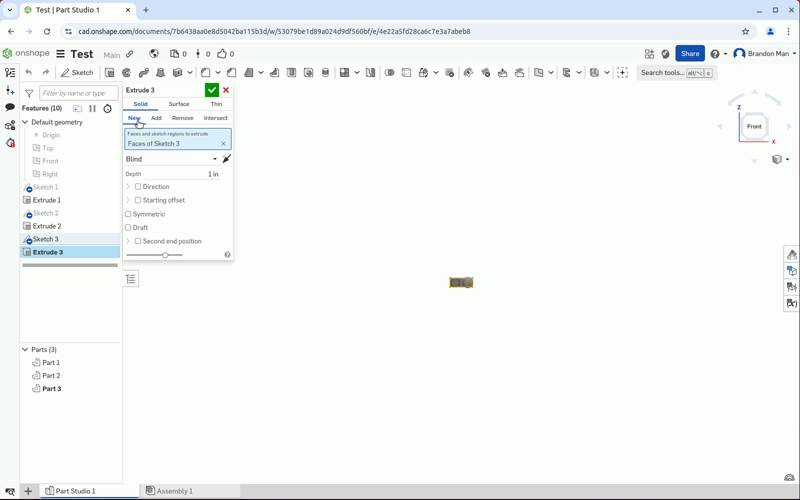
click(137, 120)
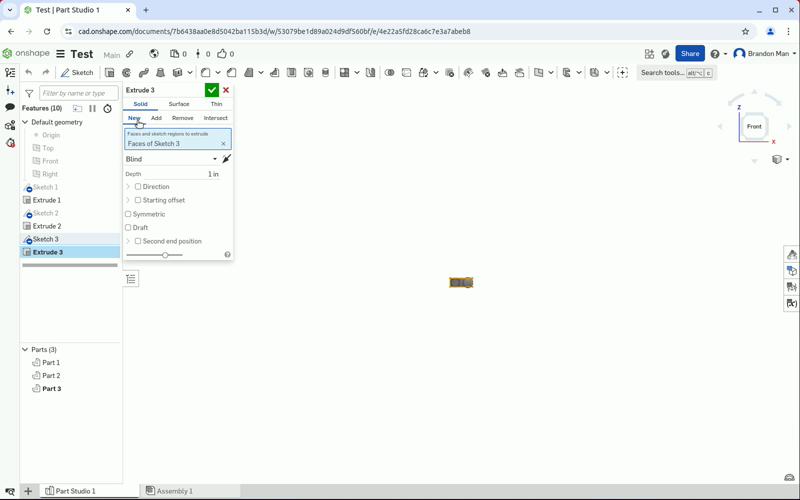
key(tab, 4)
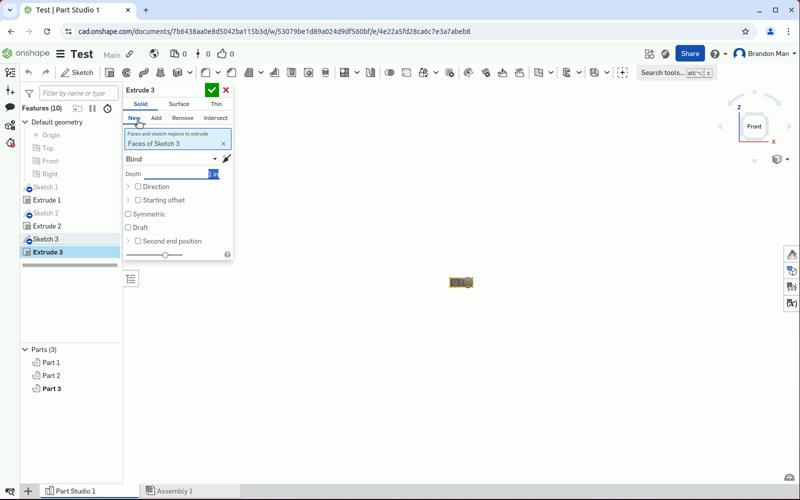
text(1.685)
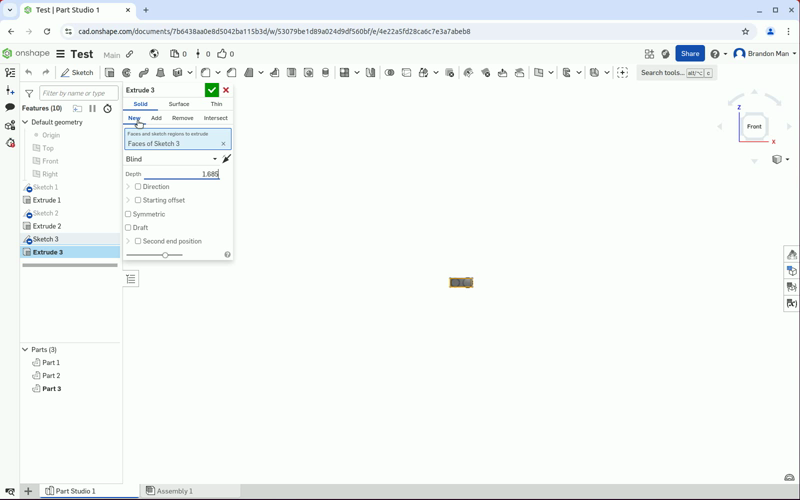
key(enter)
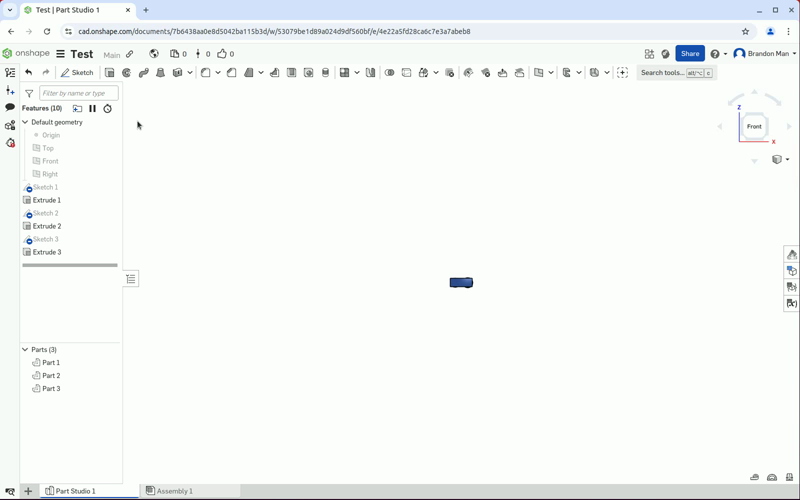
key(shift+h)
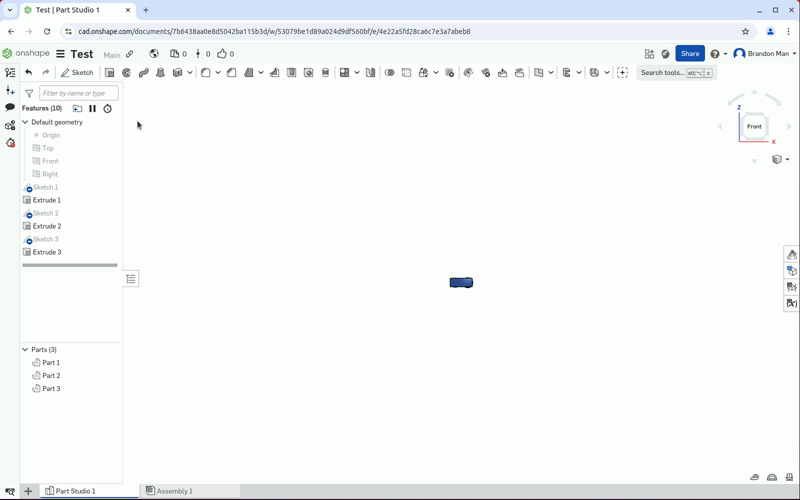
key(shift+h)
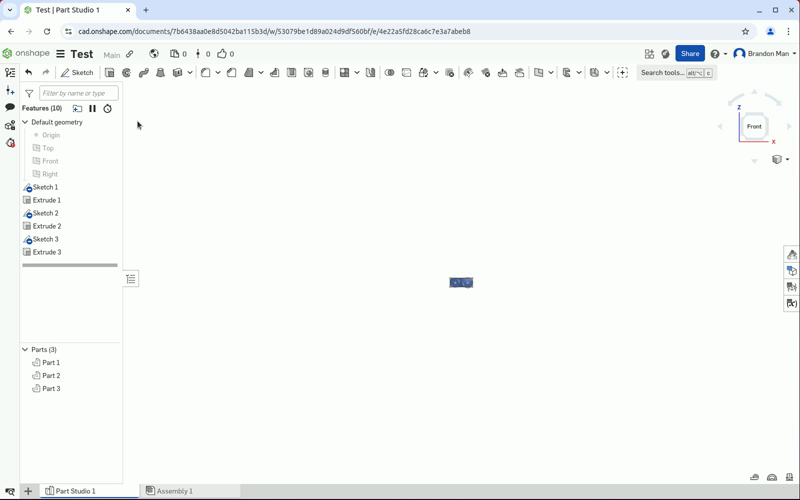
key(shift+7)
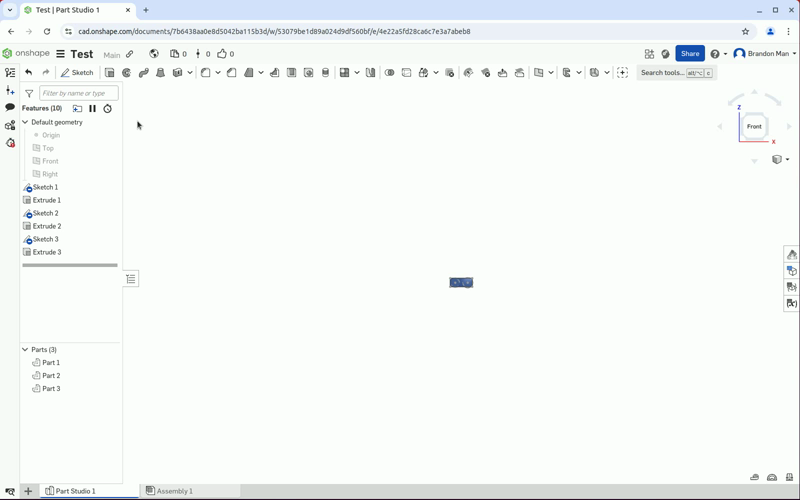
key(left, 2)
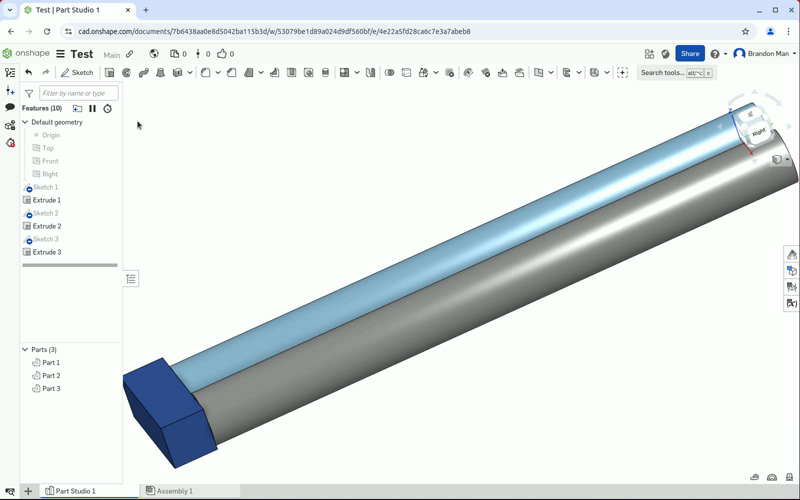
key(down, 2)
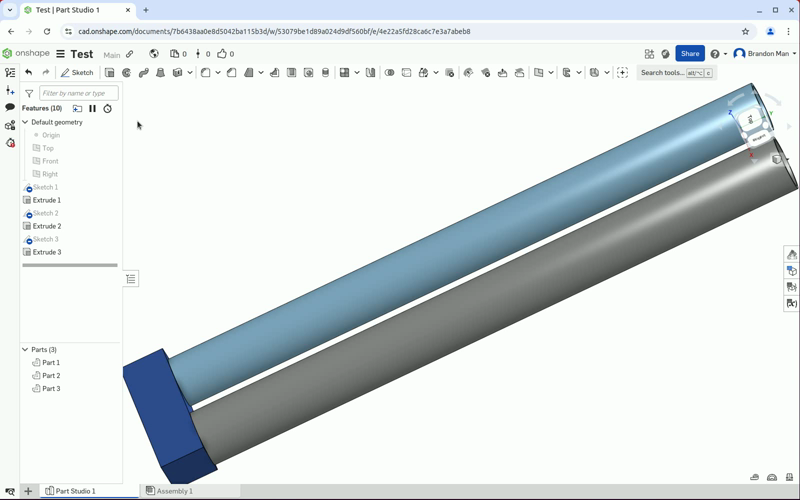
key(up, 2)
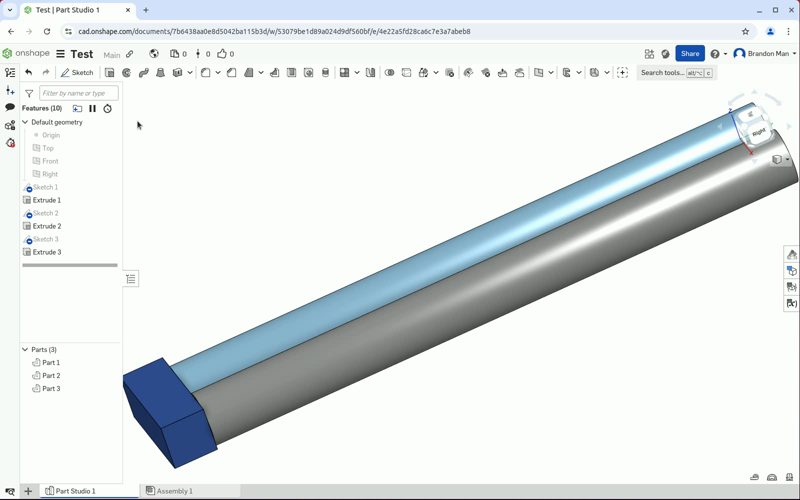
key(right, 2)
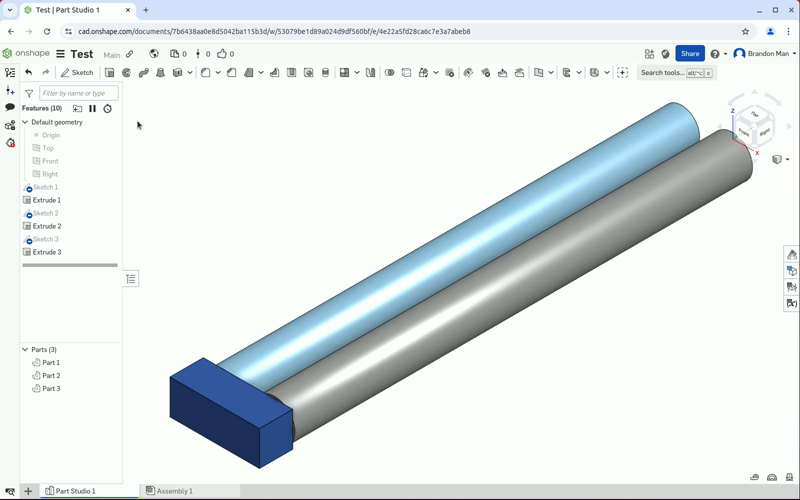
mouse_move(73, 189)
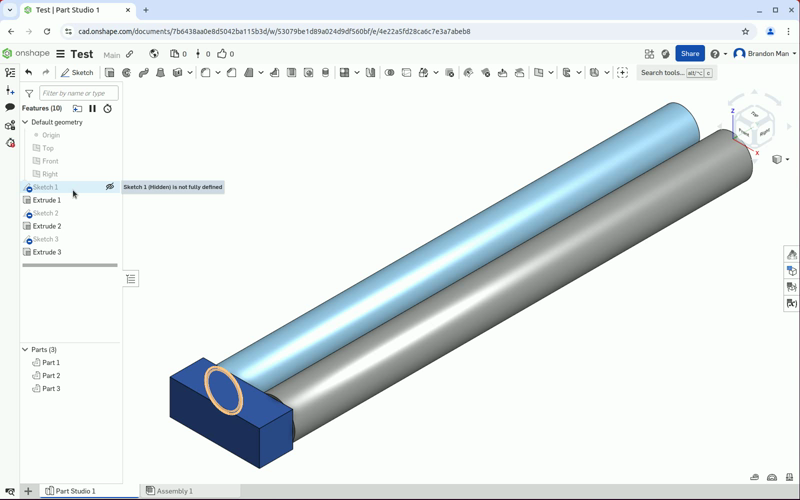
click(73, 189)